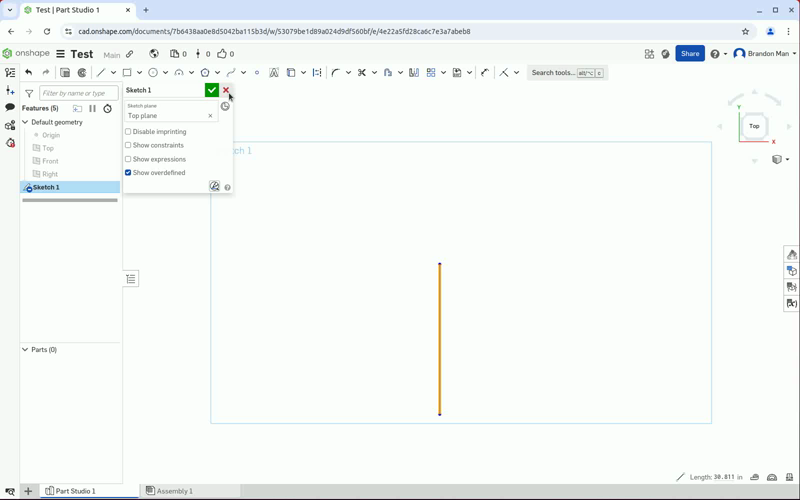
key(shift+h)
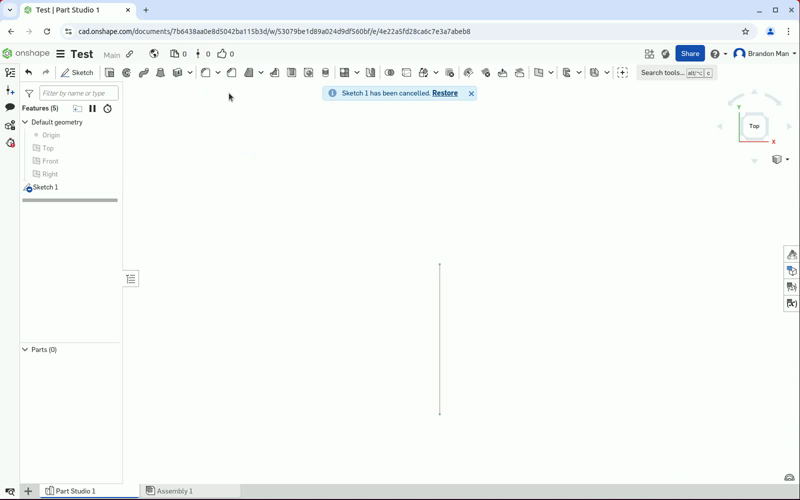
key(shift+s)
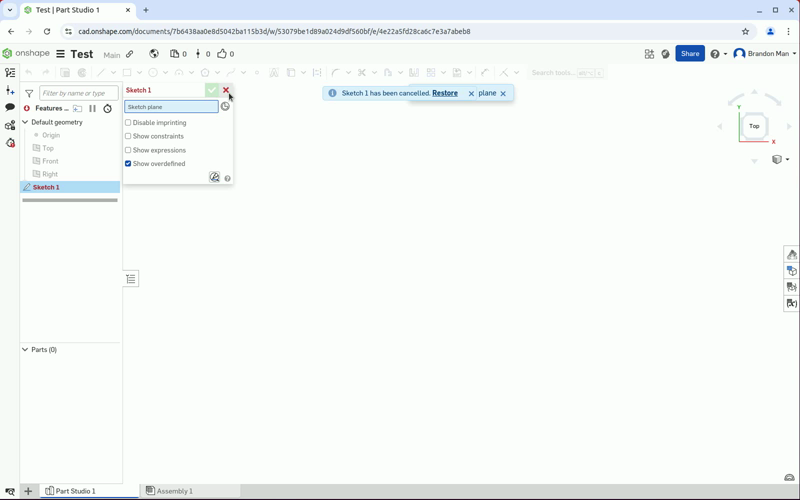
mouse_move(73, 150)
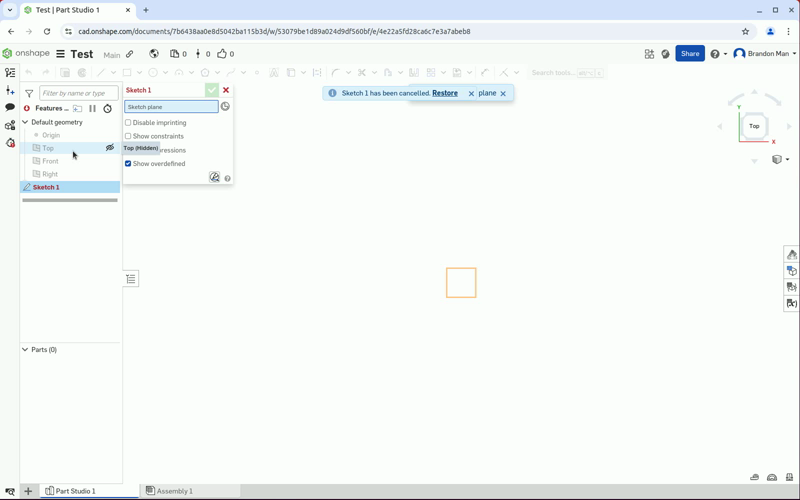
click(73, 150)
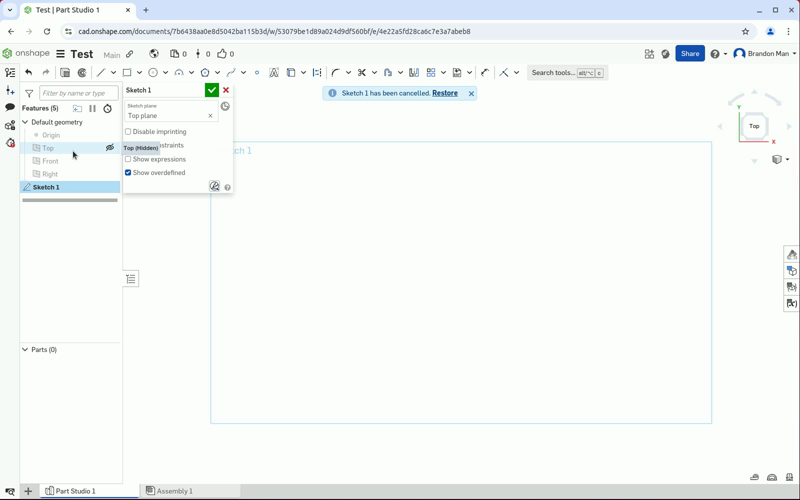
mouse_move(73, 352)
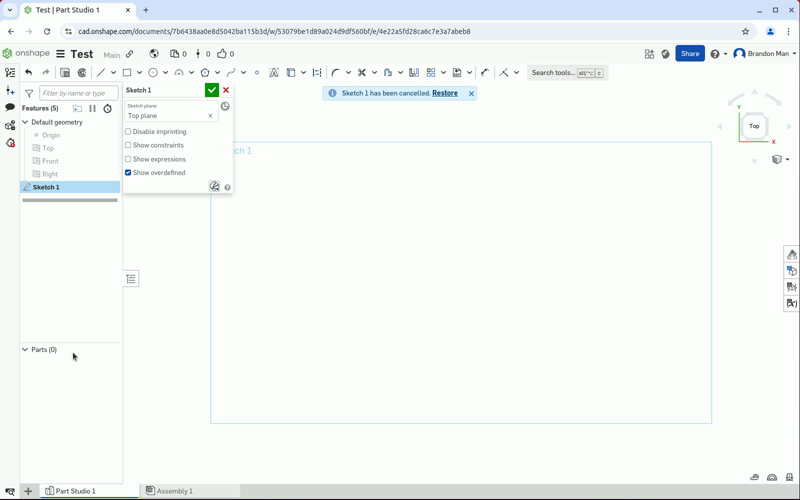
key(y)
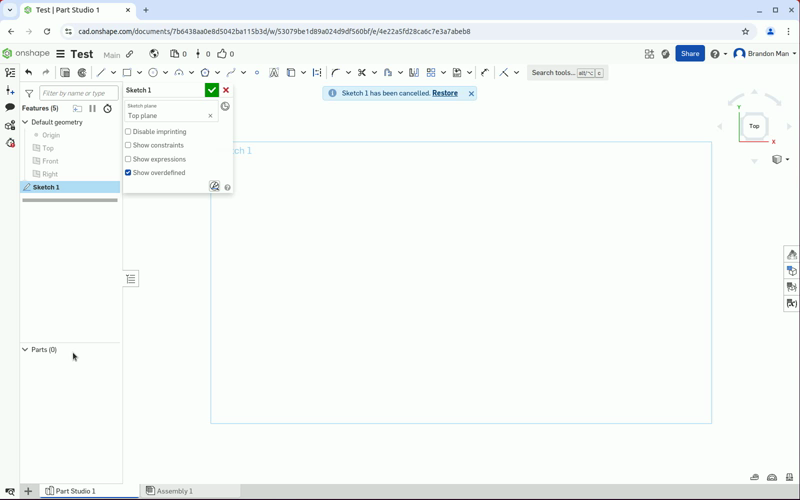
key(l)
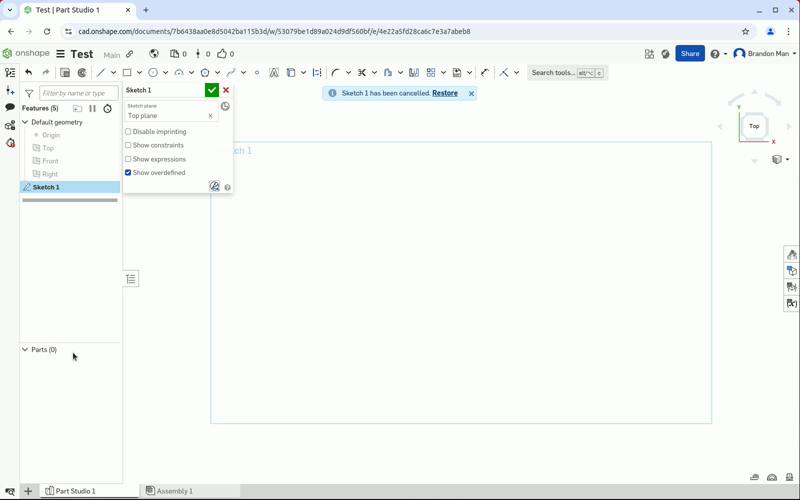
key_down(shift)
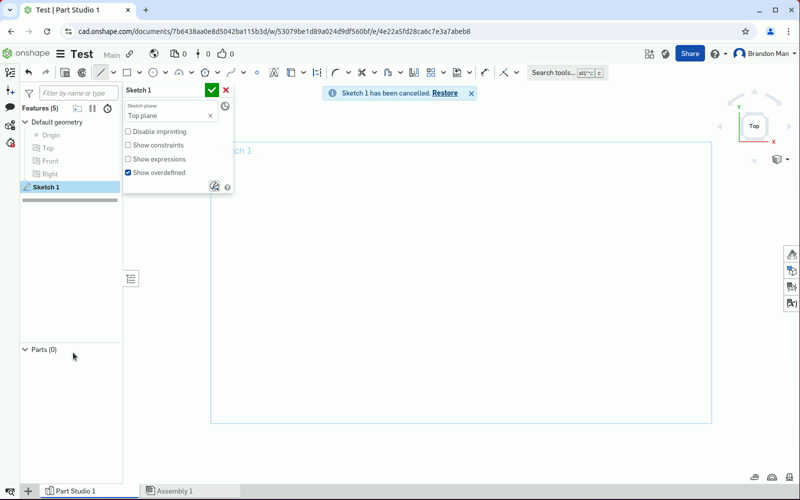
mouse_move(396, 315)
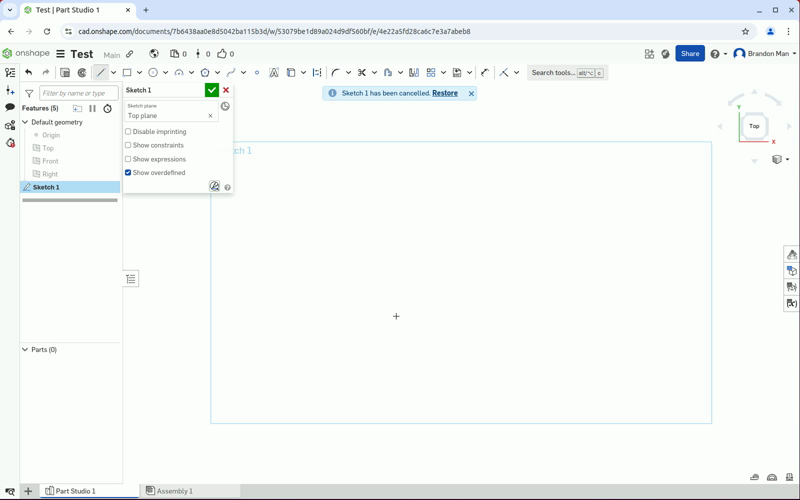
click(396, 315)
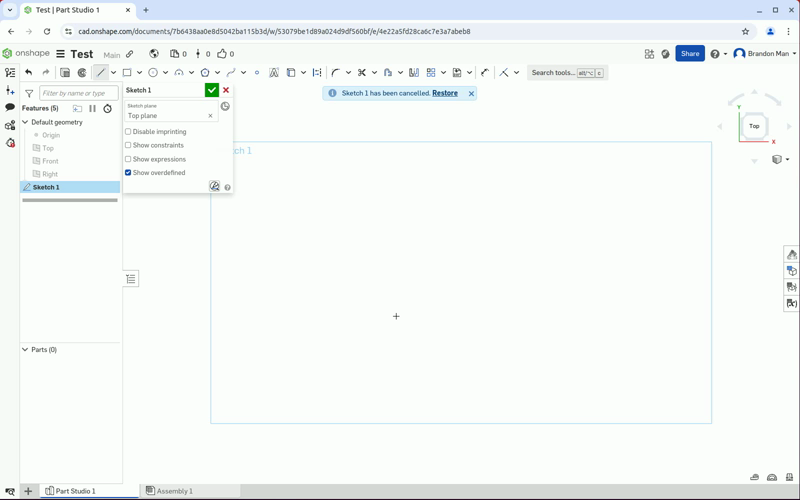
key_up(shift)
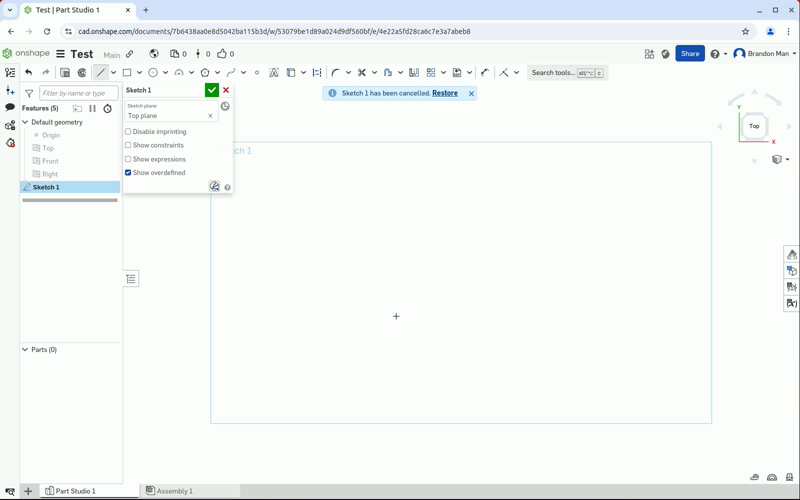
key_down(shift)
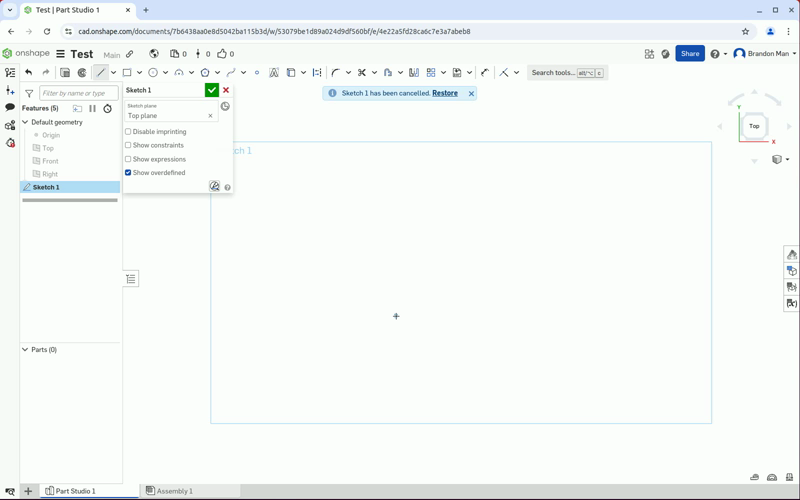
mouse_move(525, 315)
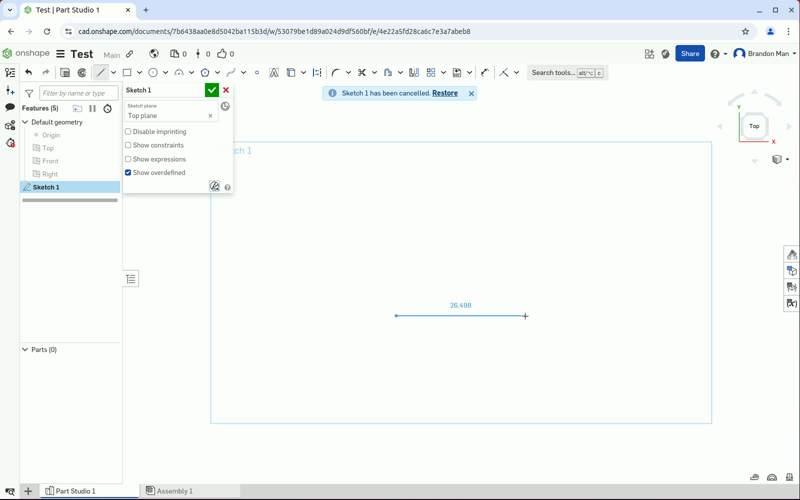
click(525, 315)
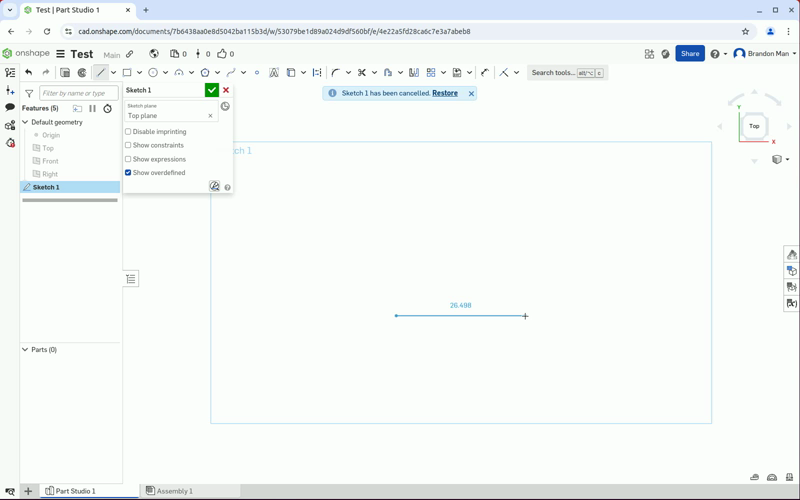
key_up(shift)
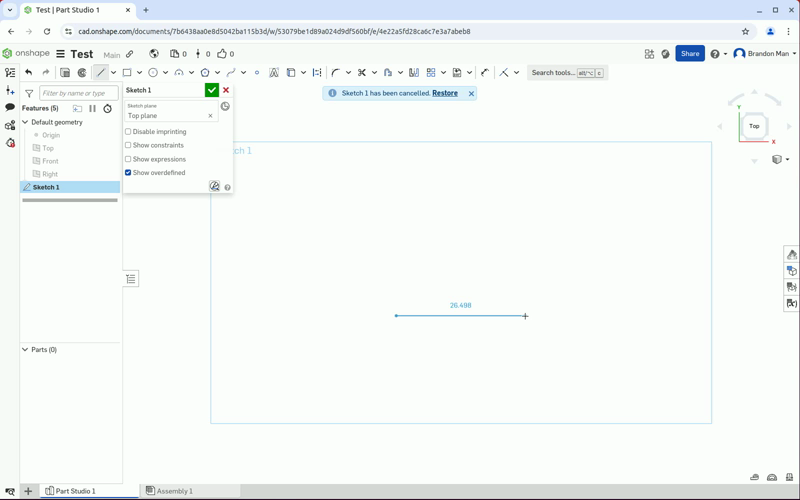
key_down(shift)
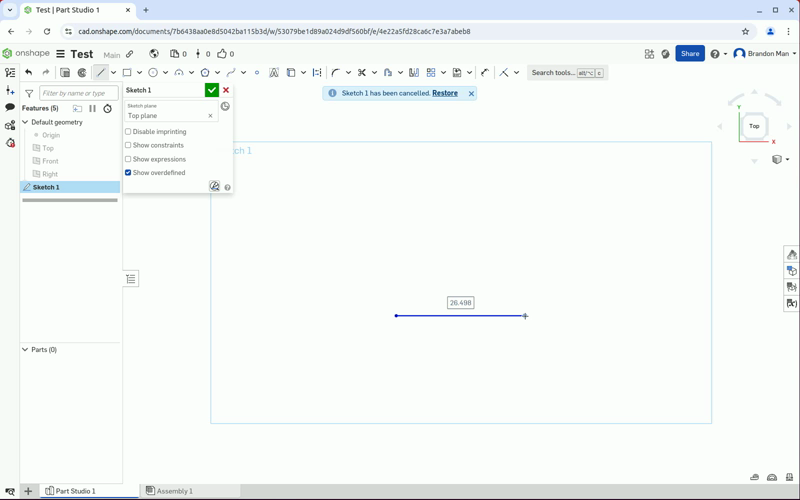
mouse_move(525, 250)
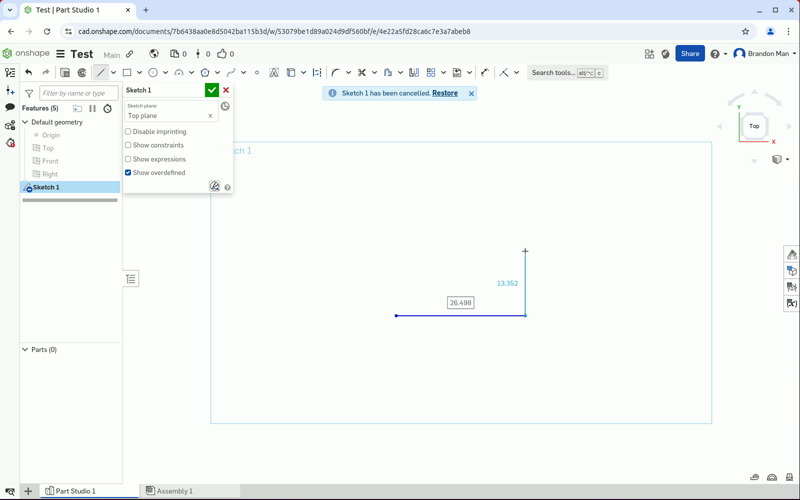
click(525, 250)
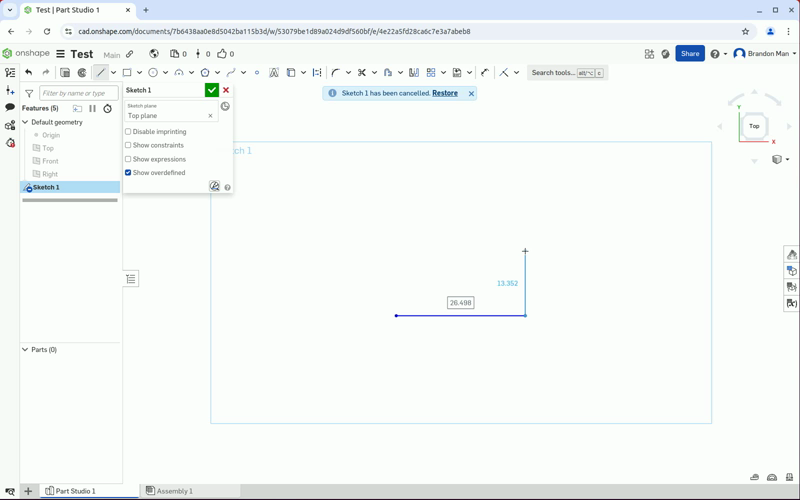
key_up(shift)
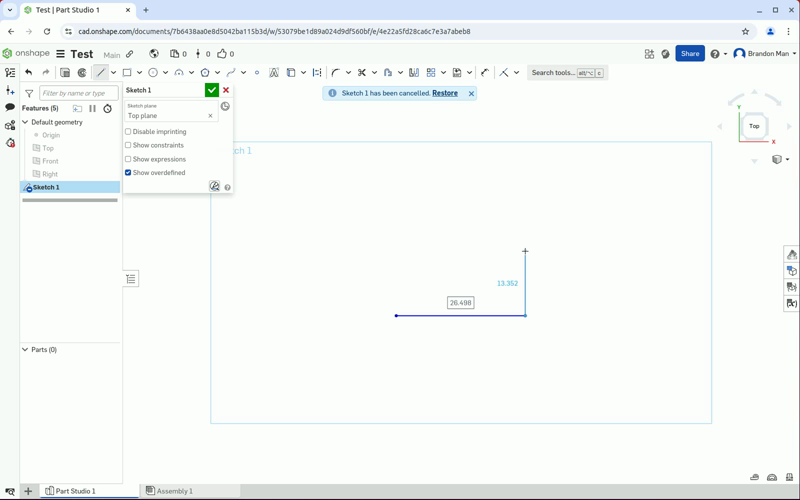
key_down(shift)
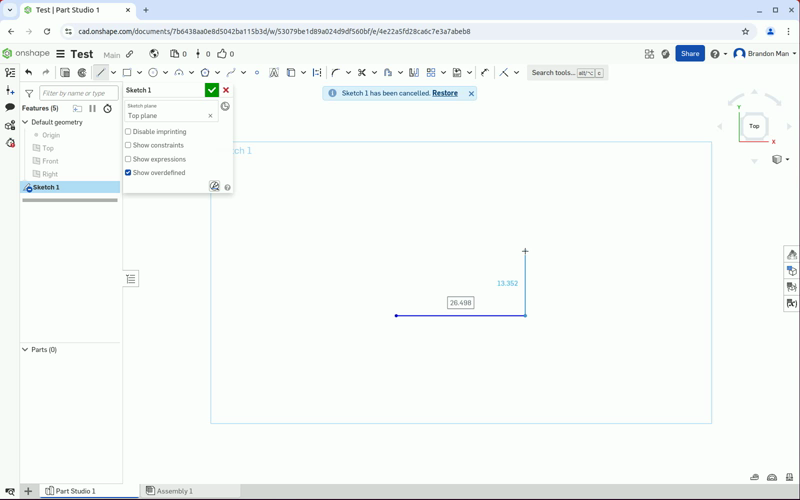
mouse_move(396, 250)
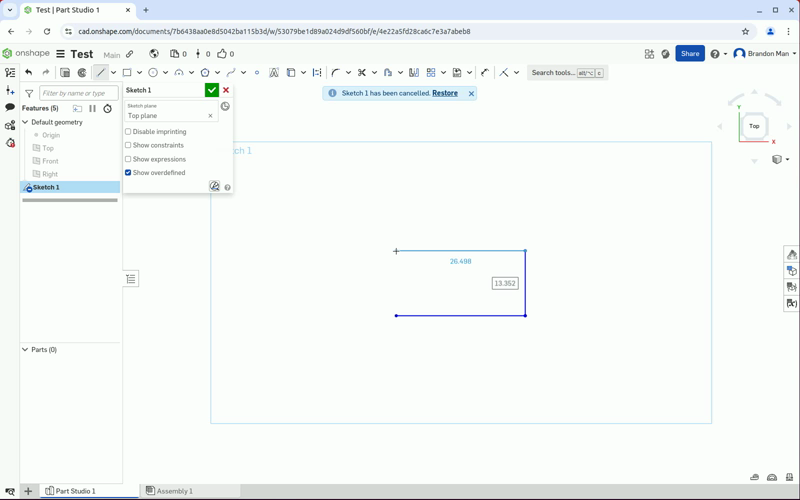
click(396, 250)
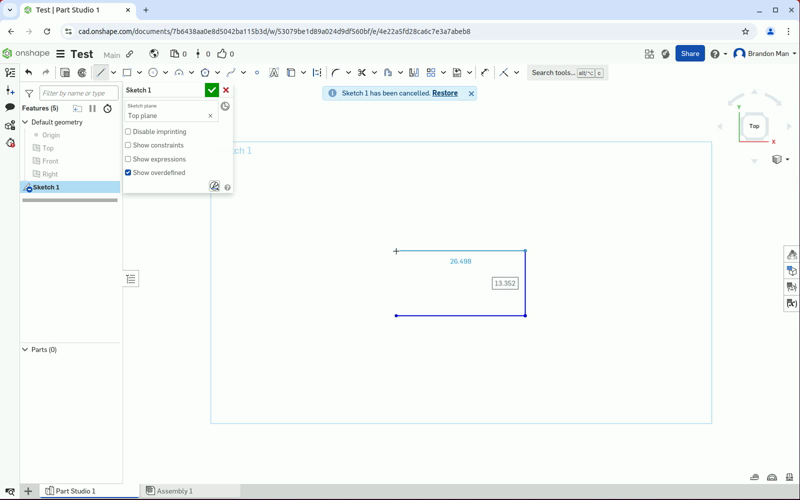
key_up(shift)
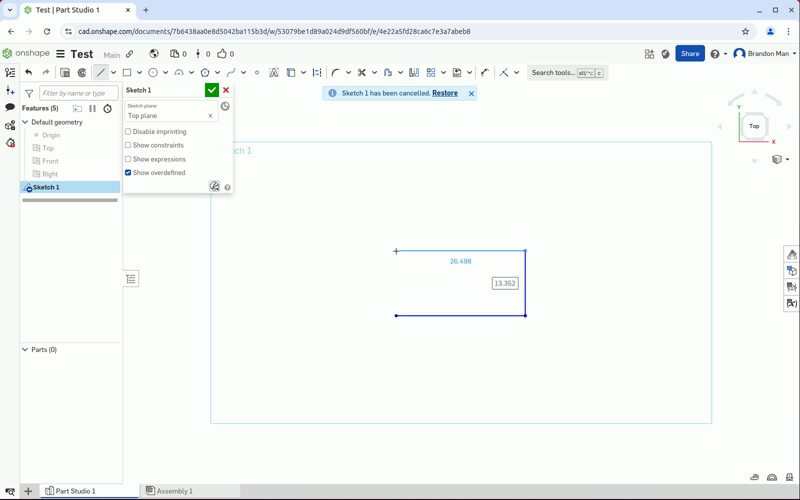
key_down(shift)
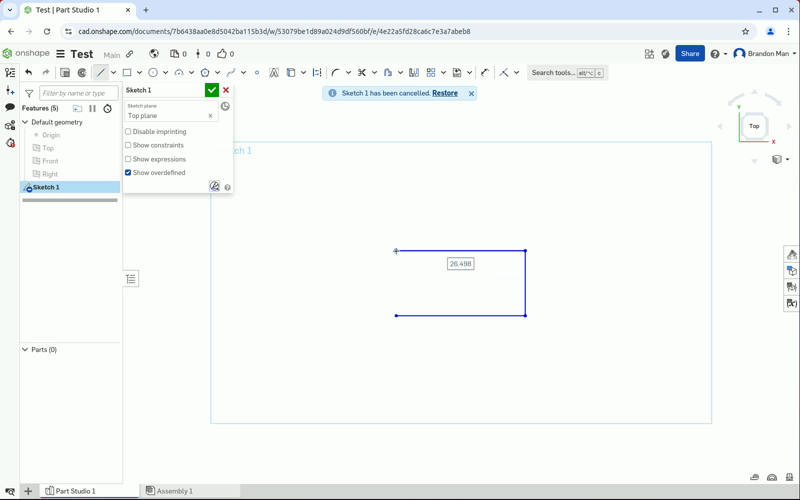
mouse_move(396, 315)
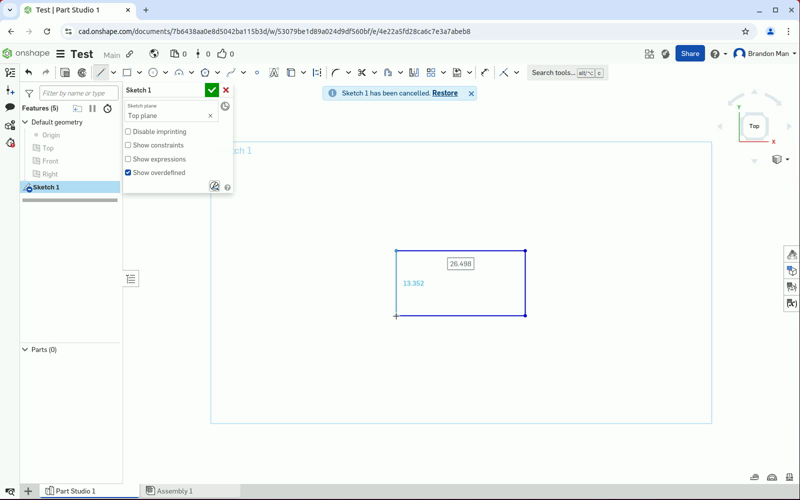
key_up(shift)
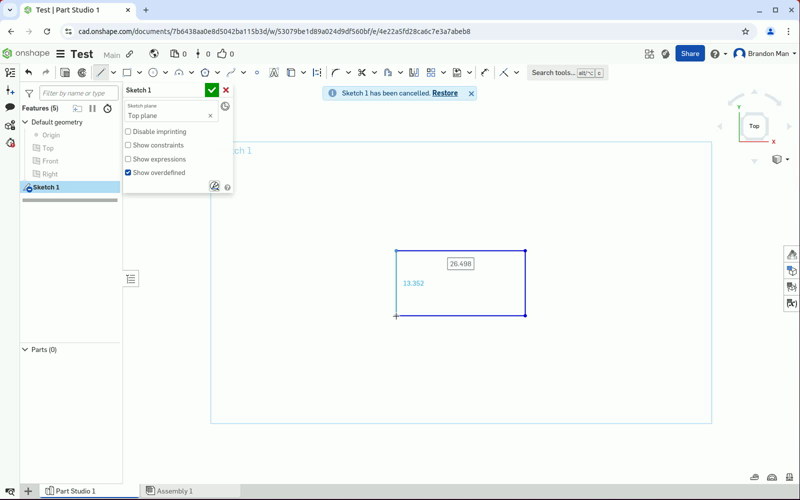
click(396, 315)
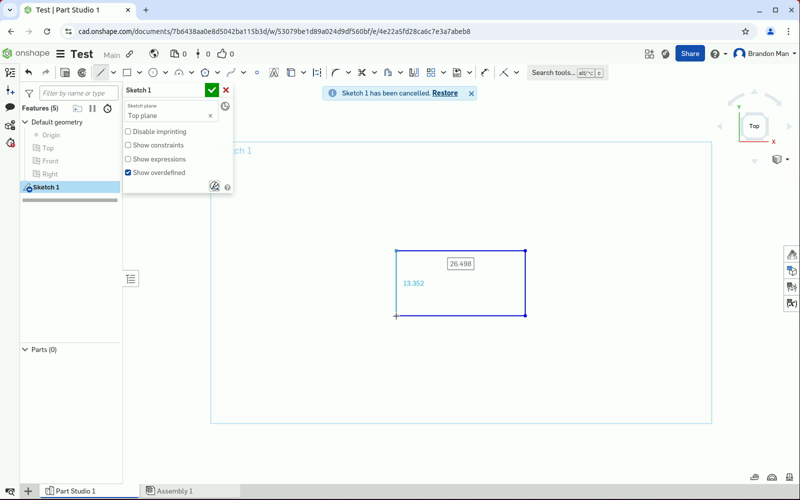
key(esc)
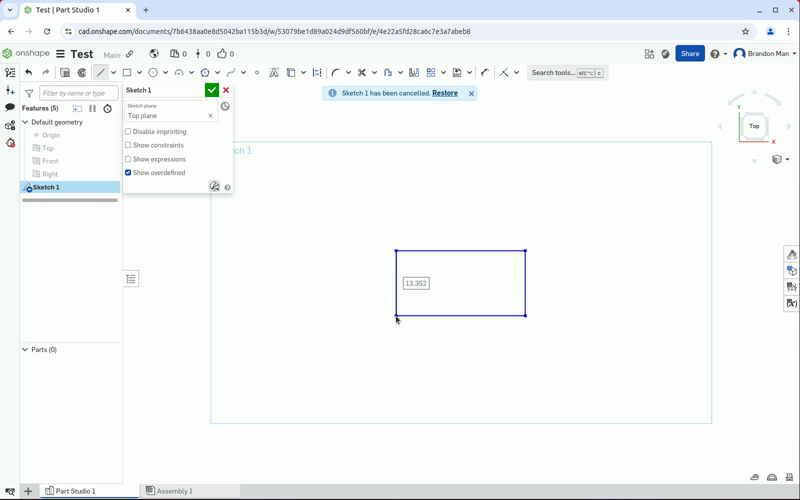
mouse_move(507, 294)
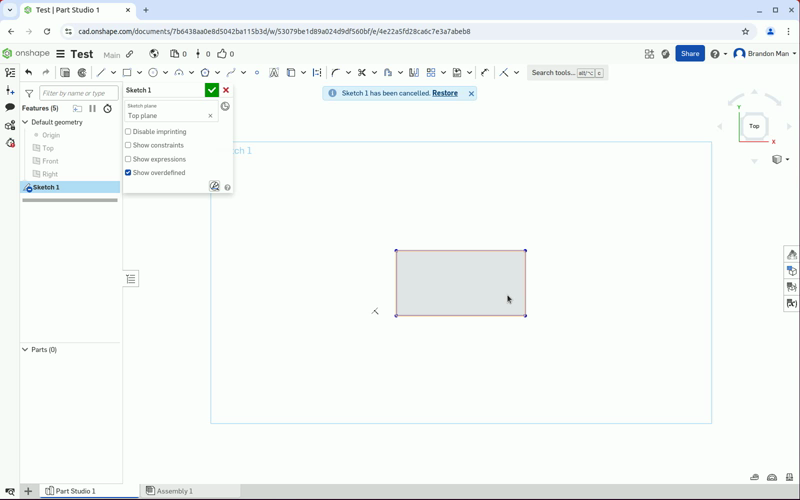
click(507, 294)
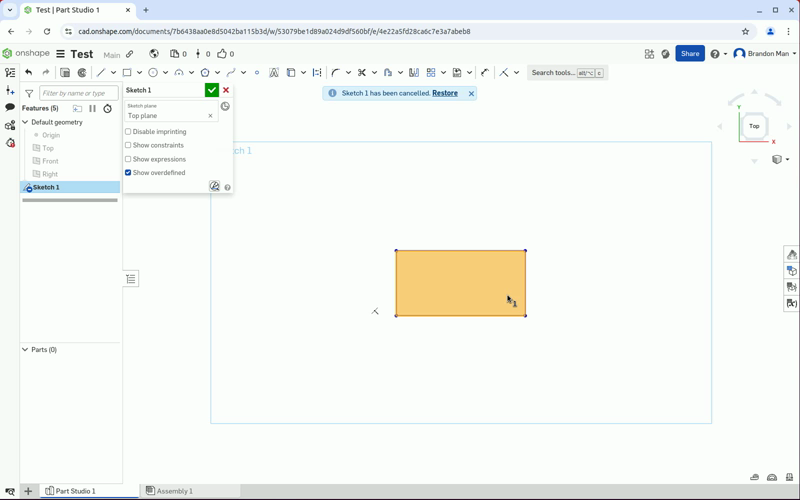
mouse_move(73, 352)
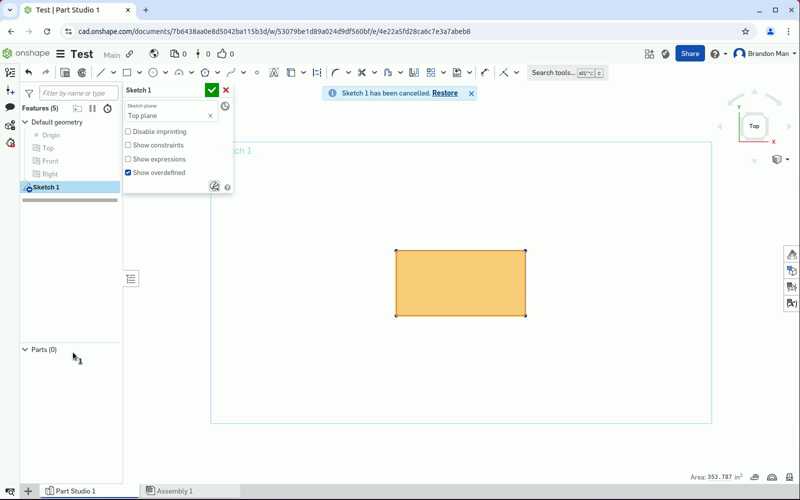
key(shift+y)
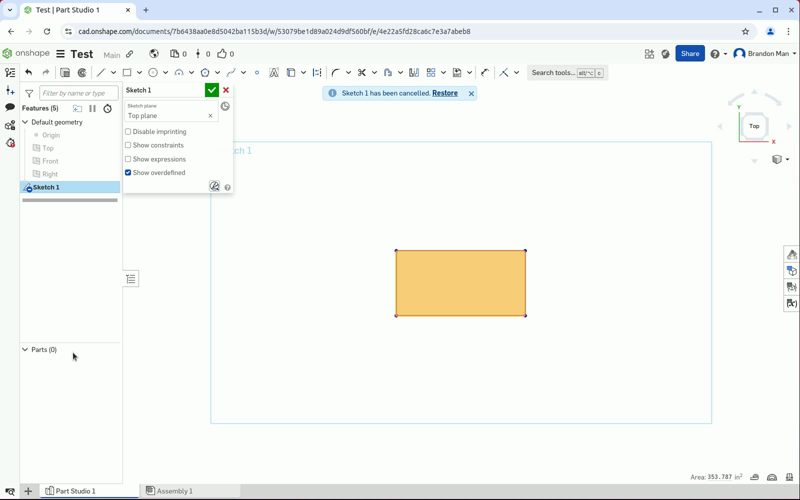
key(shift+e)
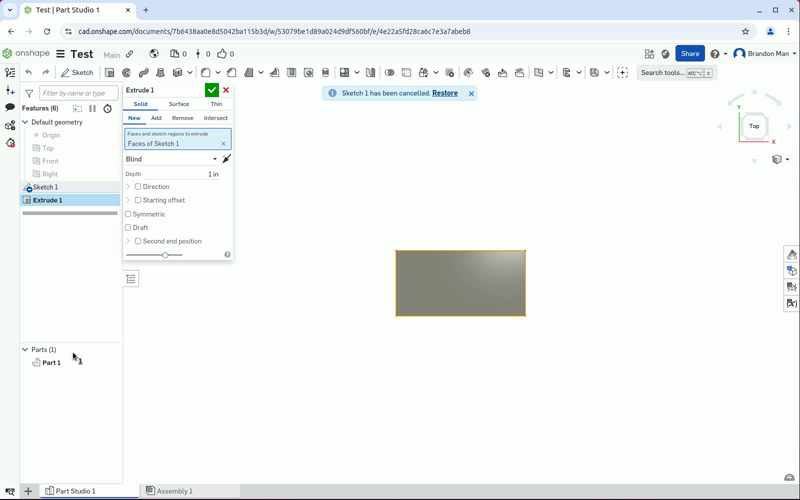
mouse_move(143, 106)
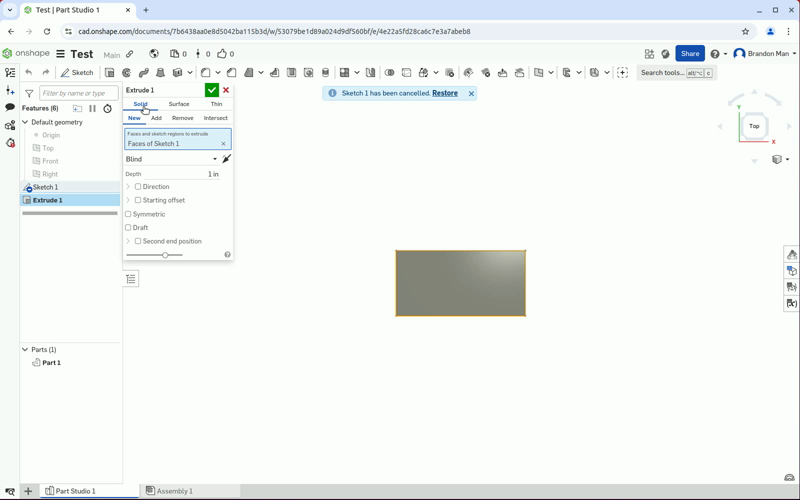
click(143, 106)
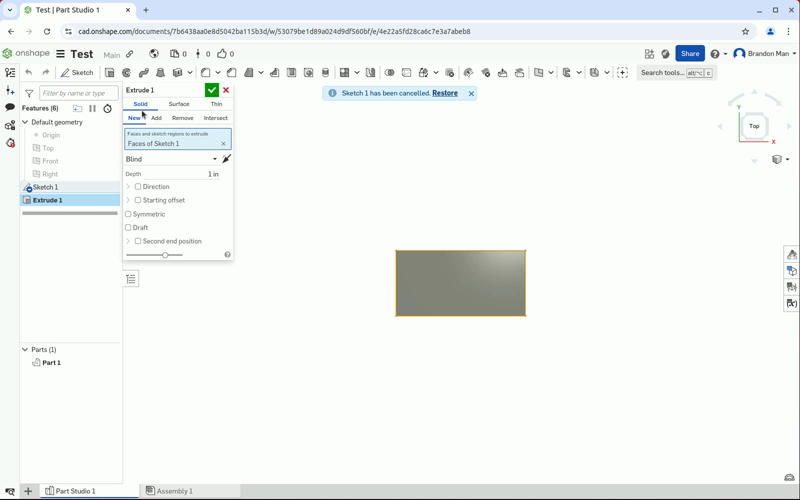
mouse_move(137, 120)
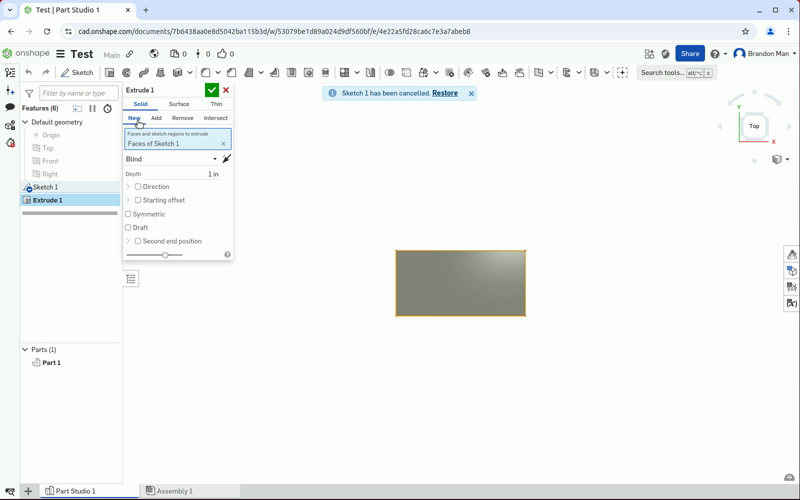
click(137, 120)
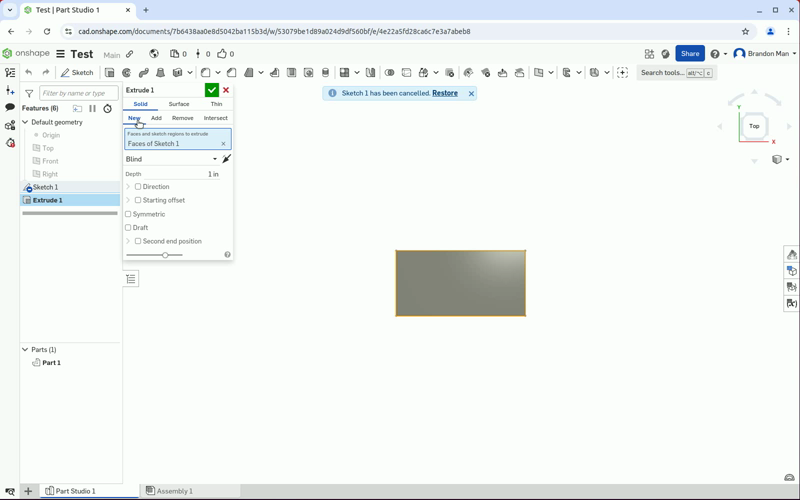
key(tab, 4)
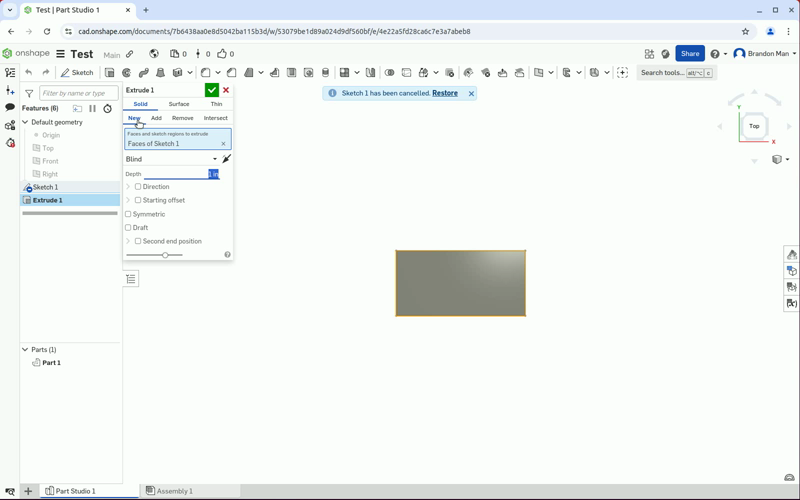
text(-6.74)
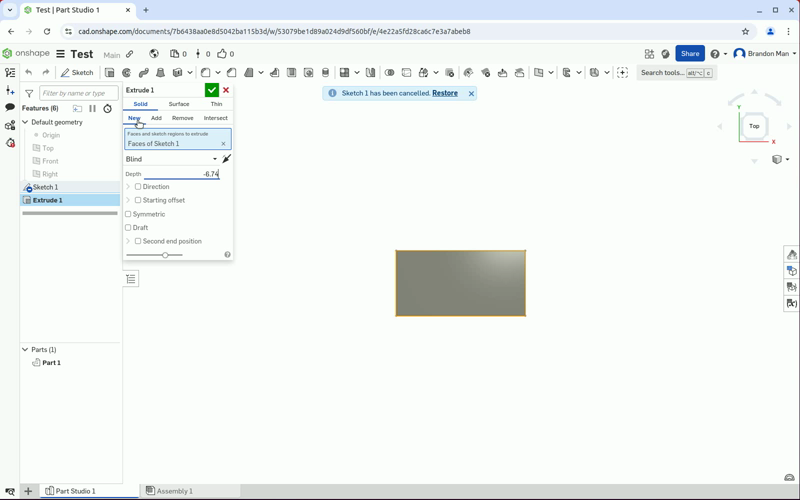
key(enter)
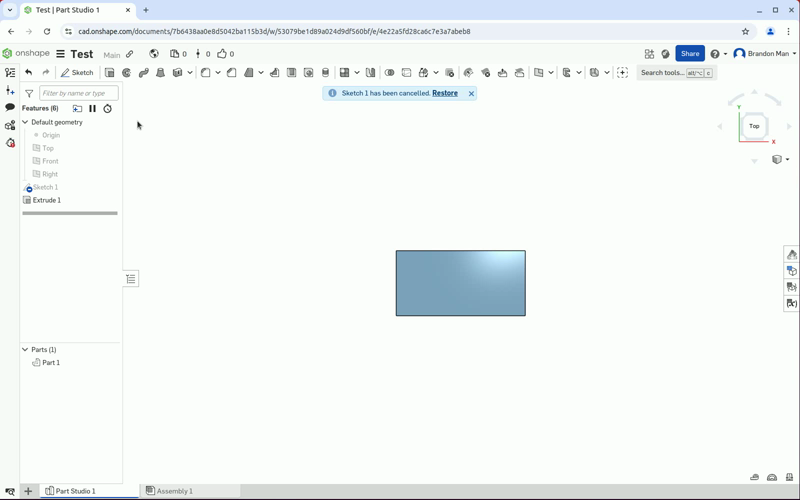
key(shift+h)
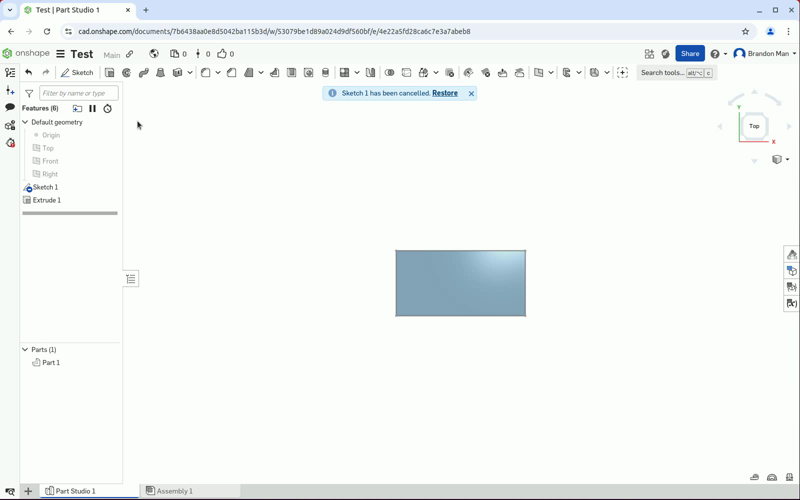
key(shift+h)
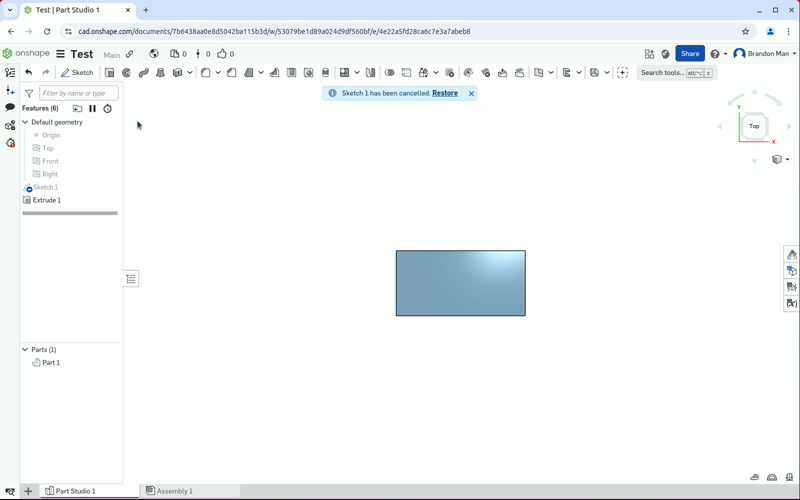
mouse_move(73, 189)
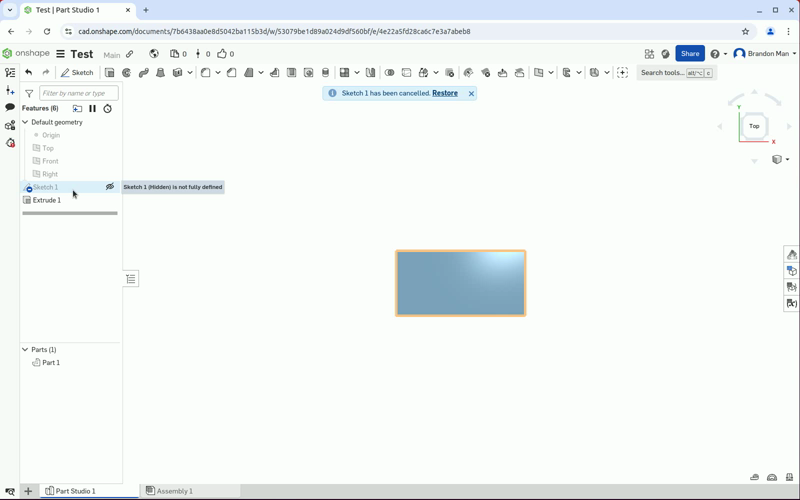
click(73, 189)
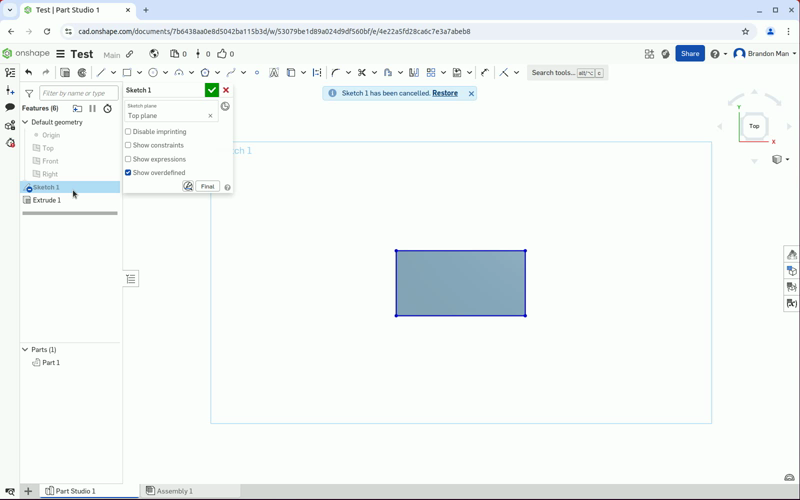
mouse_move(229, 92)
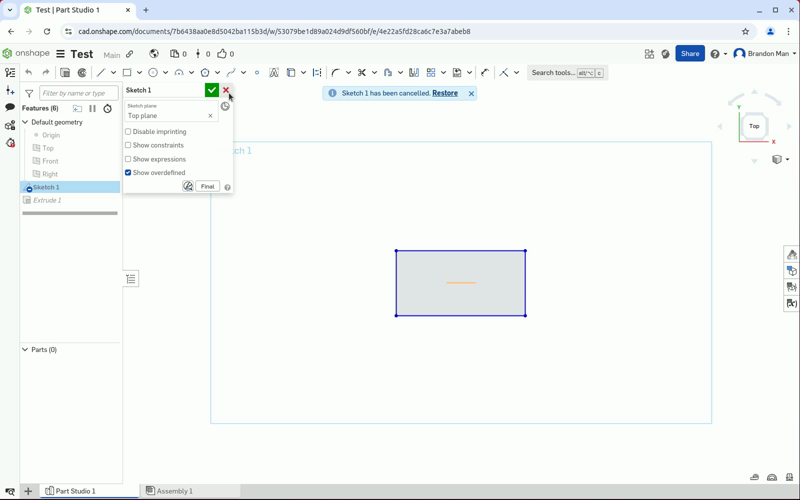
click(229, 92)
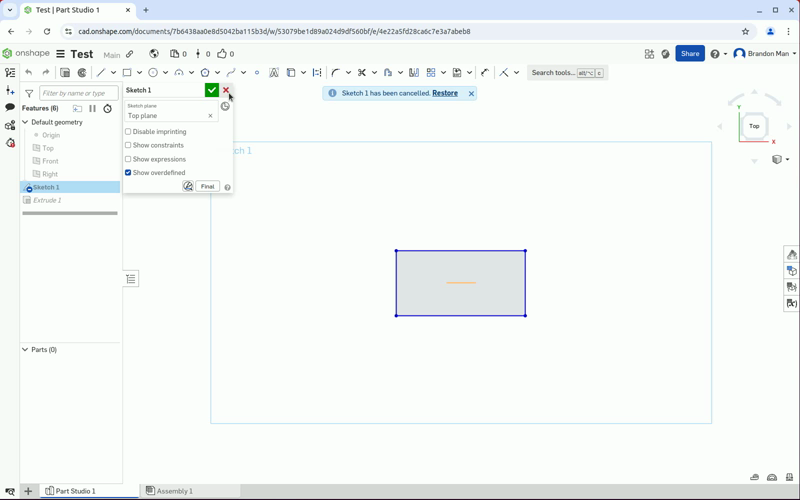
key(shift+s)
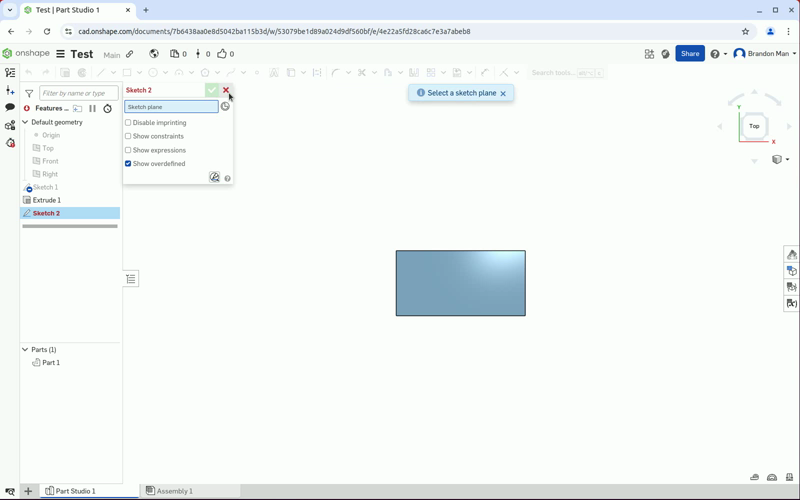
mouse_move(73, 150)
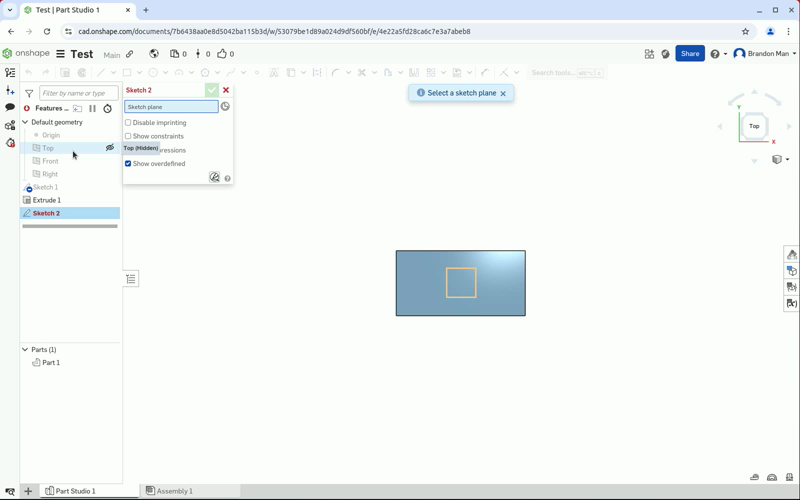
click(73, 150)
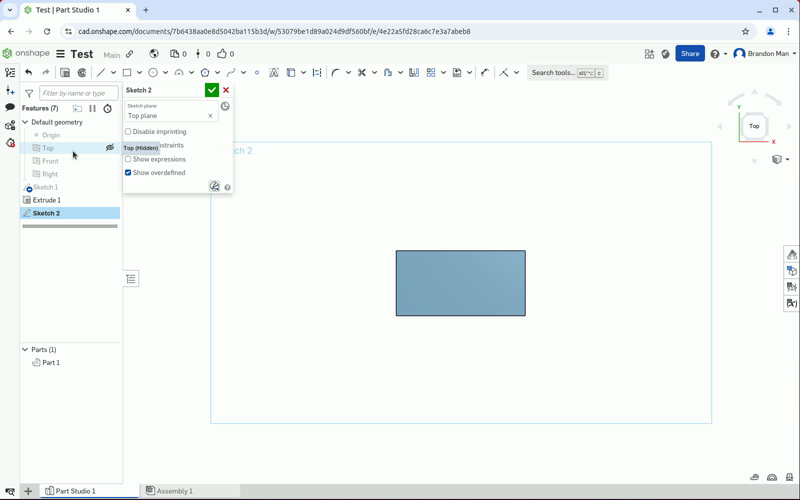
mouse_move(73, 352)
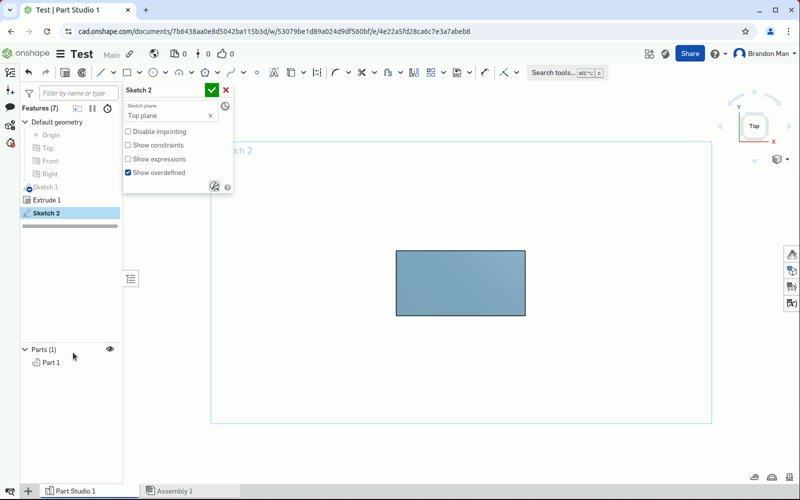
key(y)
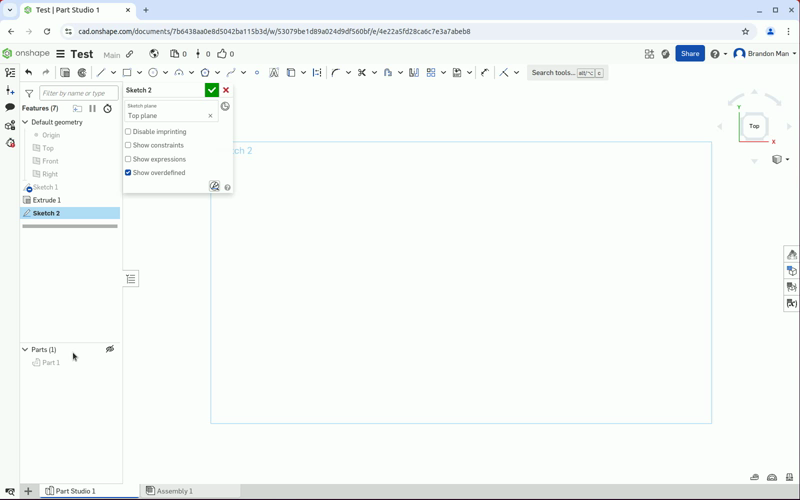
key(l)
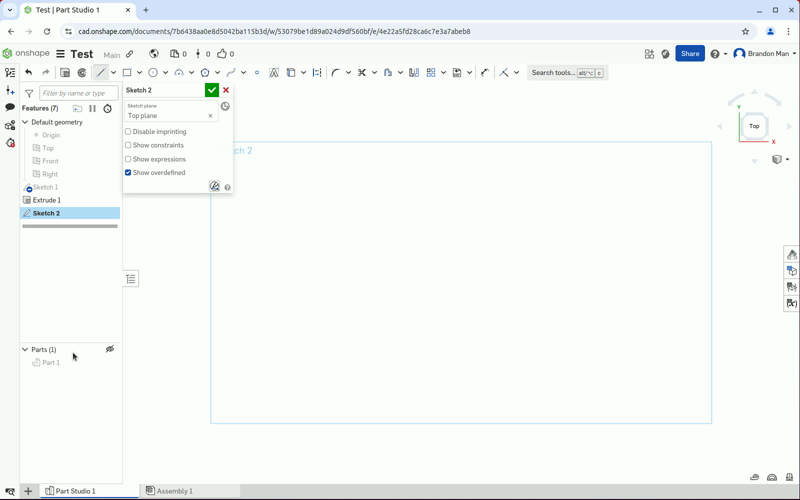
key_down(shift)
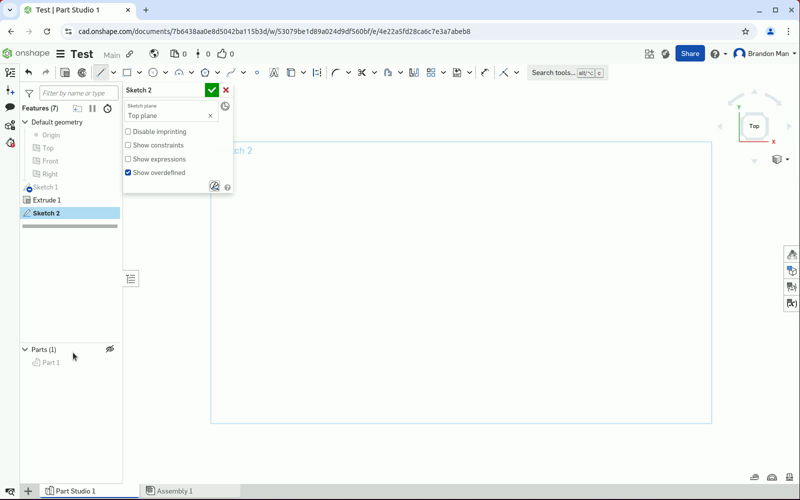
mouse_move(525, 315)
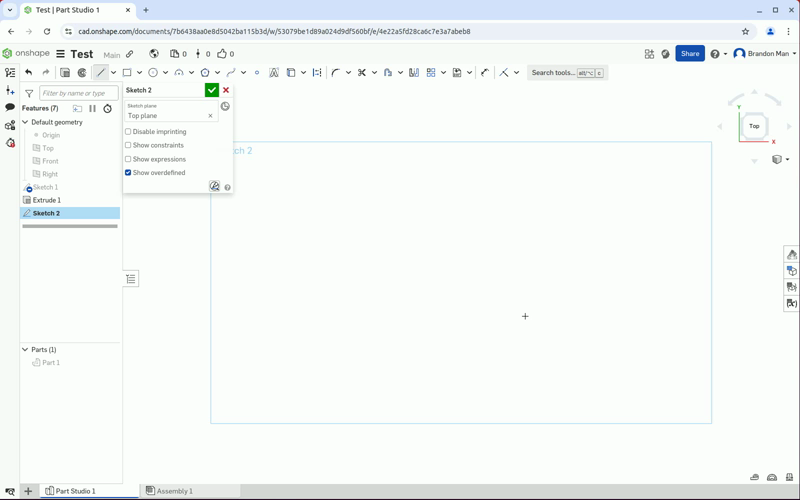
click(525, 315)
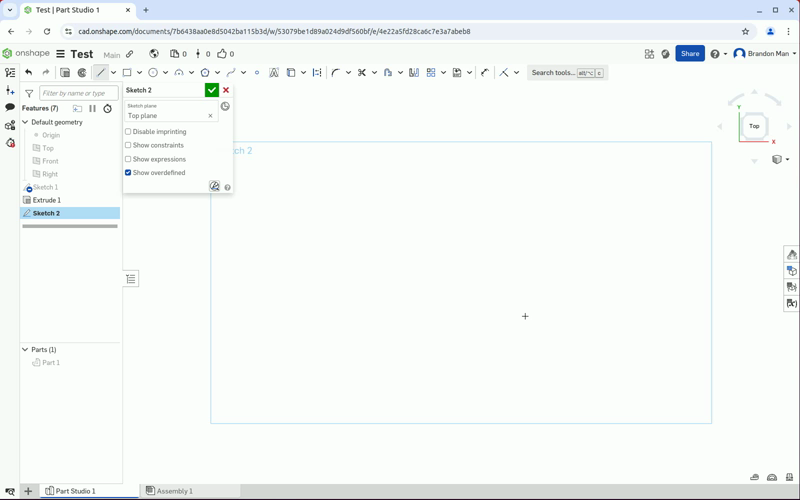
key_up(shift)
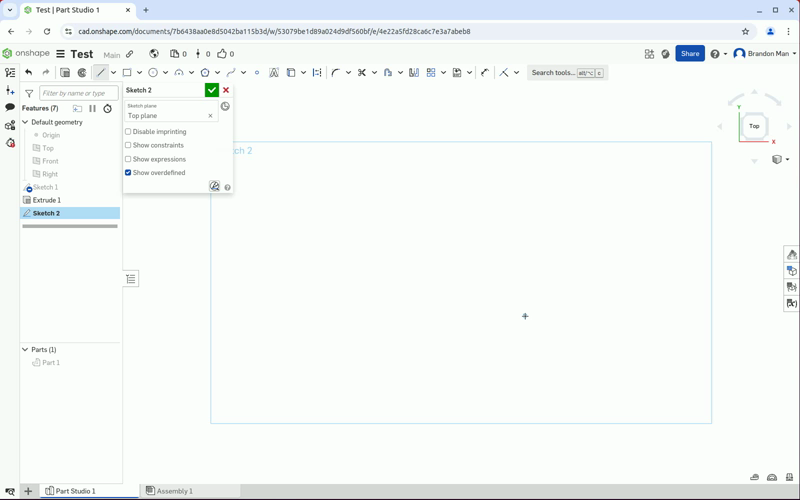
key_down(shift)
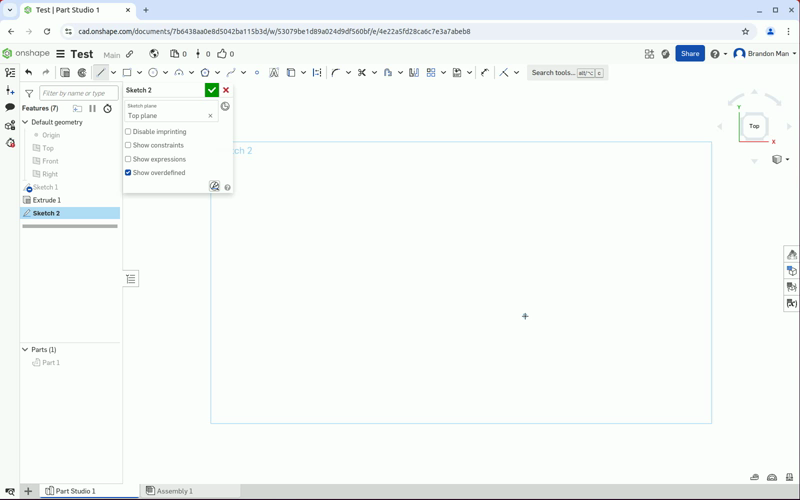
mouse_move(555, 315)
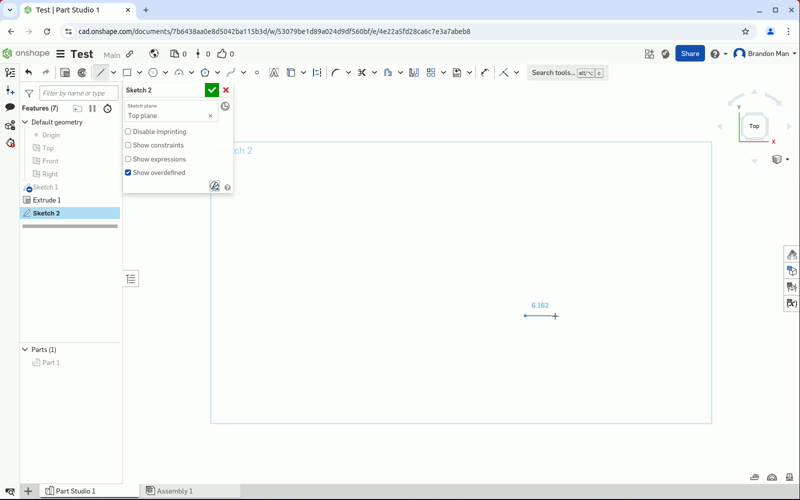
mouse_move(557, 321)
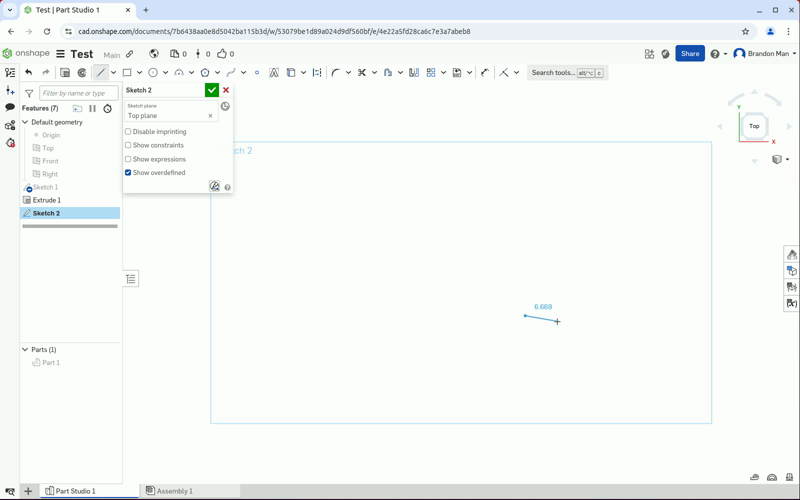
click(557, 321)
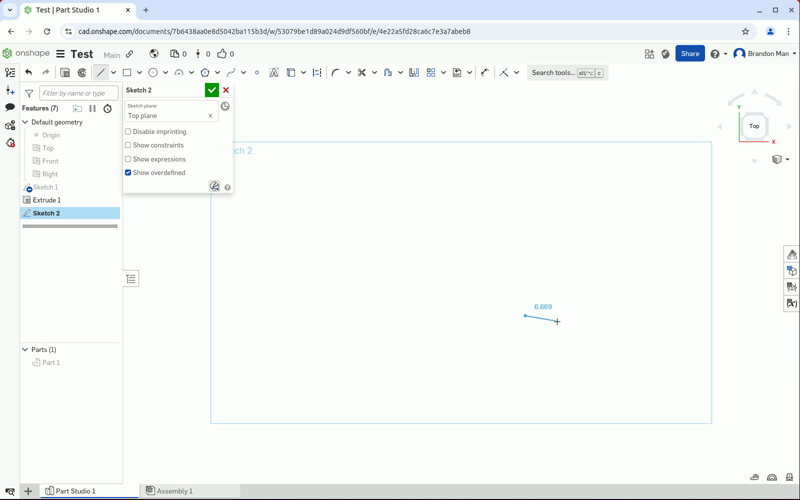
key_up(shift)
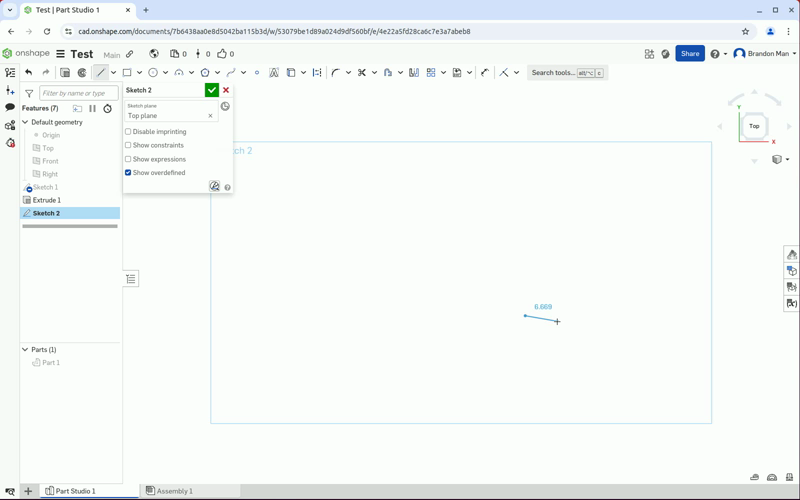
key_down(shift)
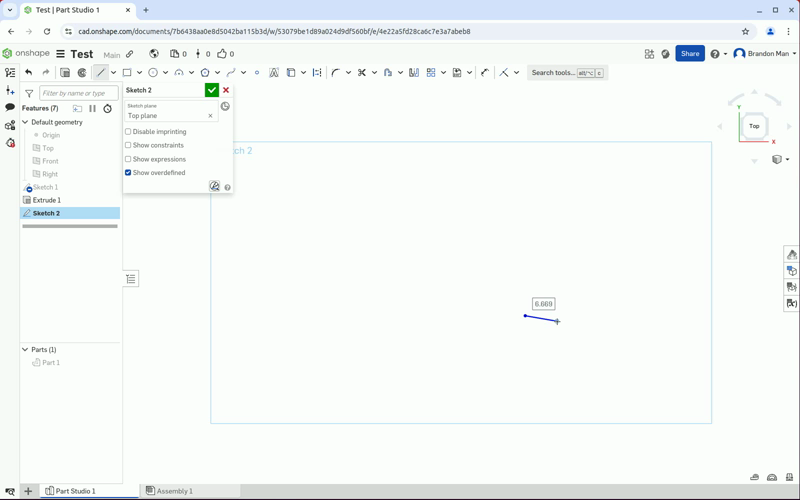
mouse_move(587, 321)
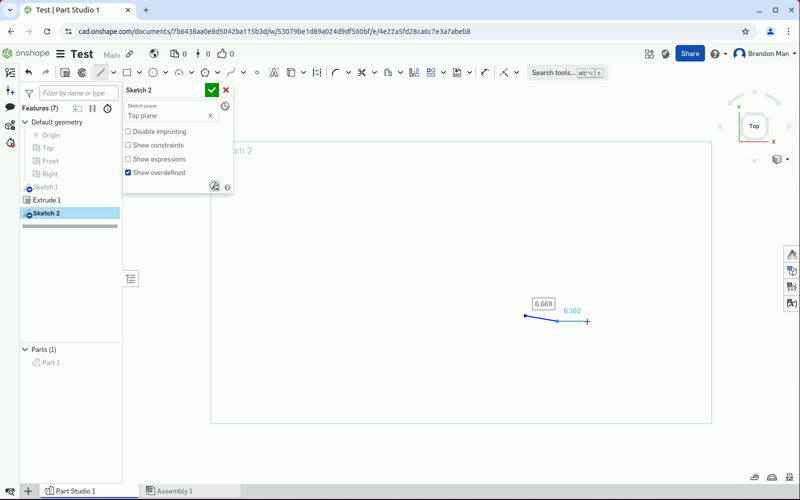
mouse_move(557, 289)
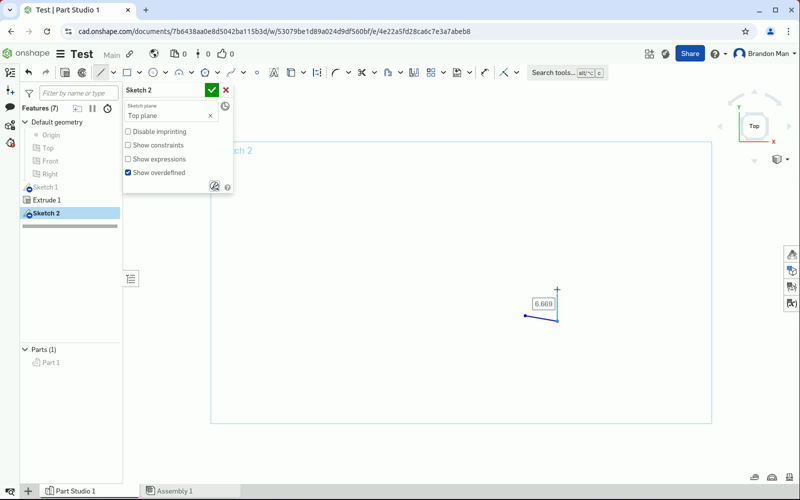
click(557, 289)
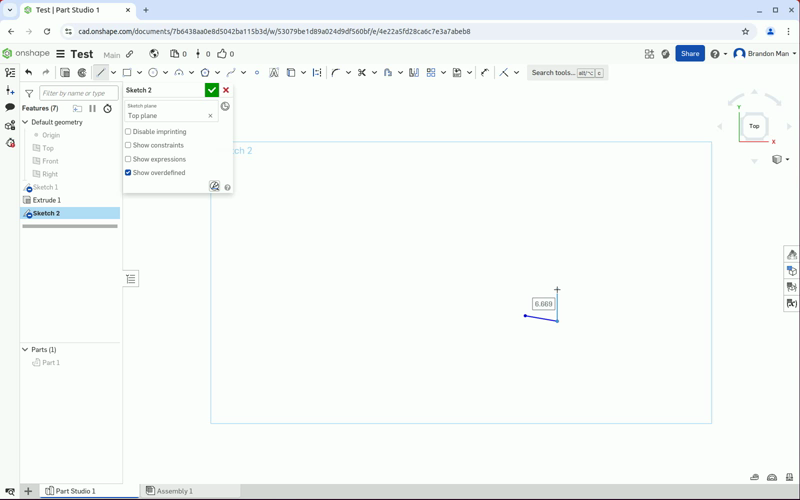
key_up(shift)
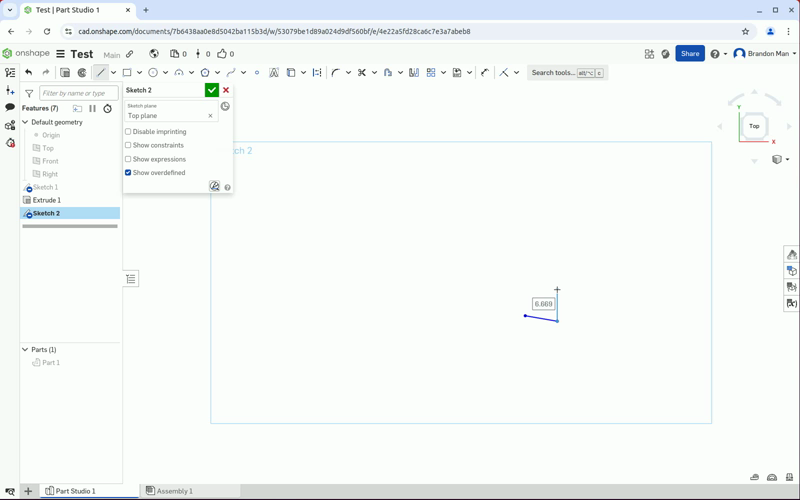
key_down(shift)
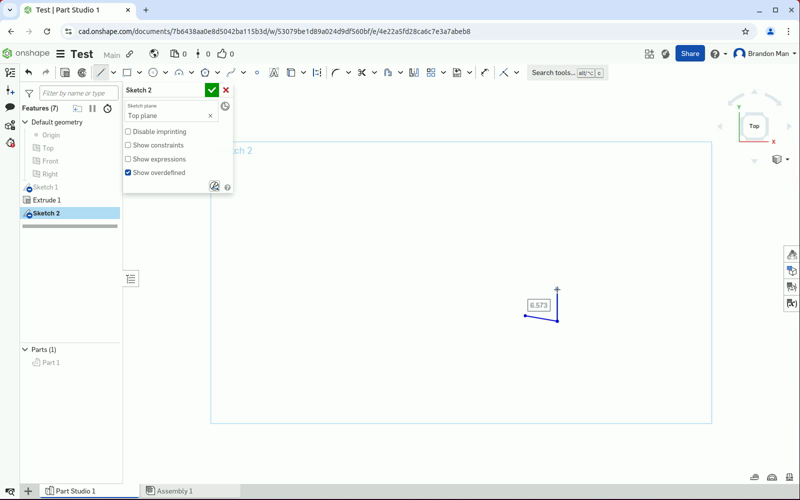
mouse_move(587, 289)
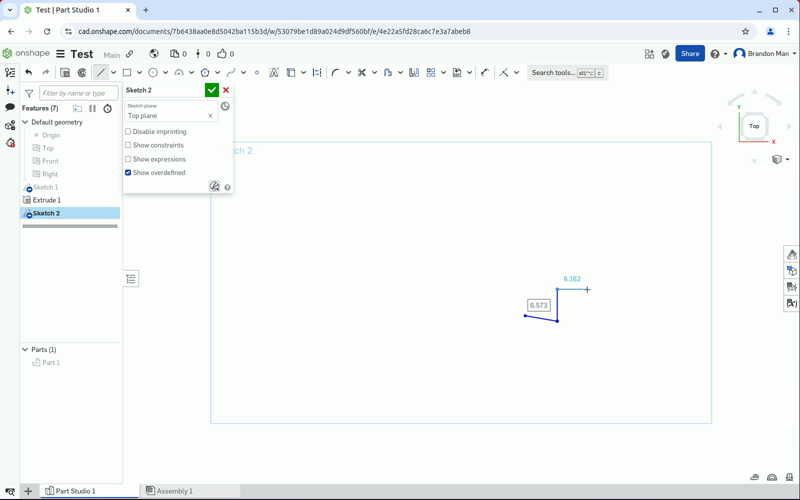
mouse_move(557, 256)
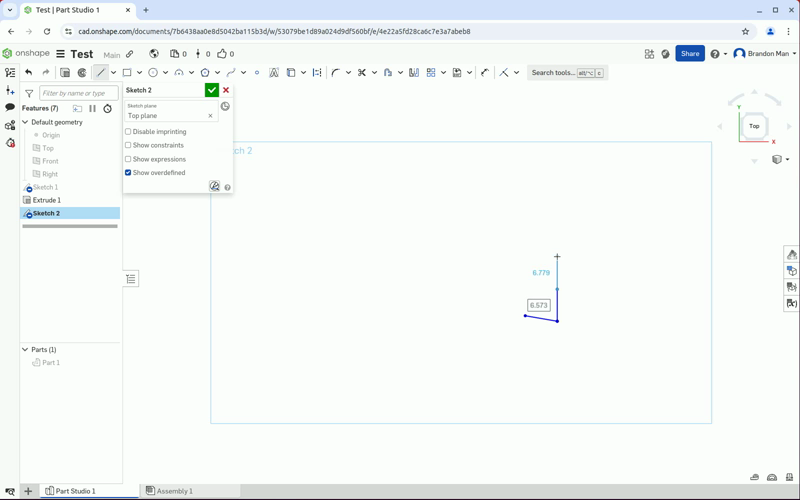
click(557, 256)
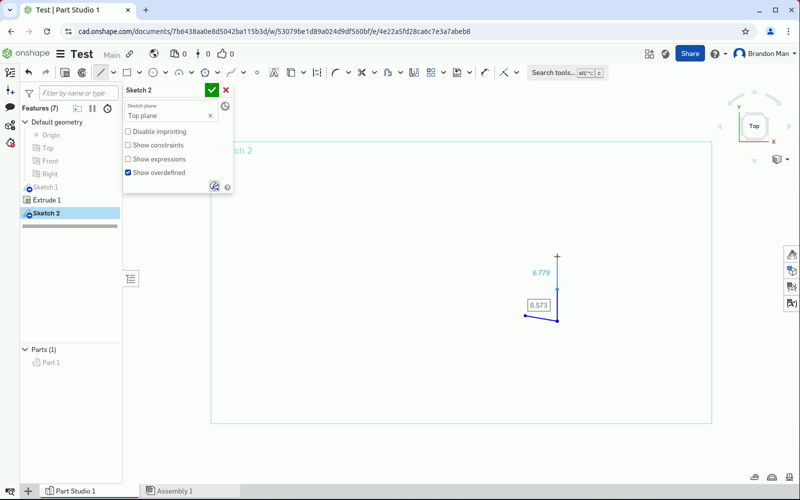
key_up(shift)
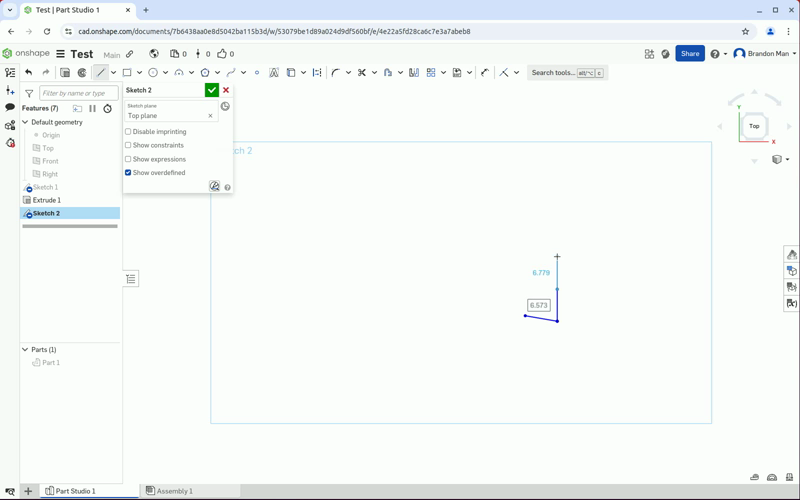
key_down(shift)
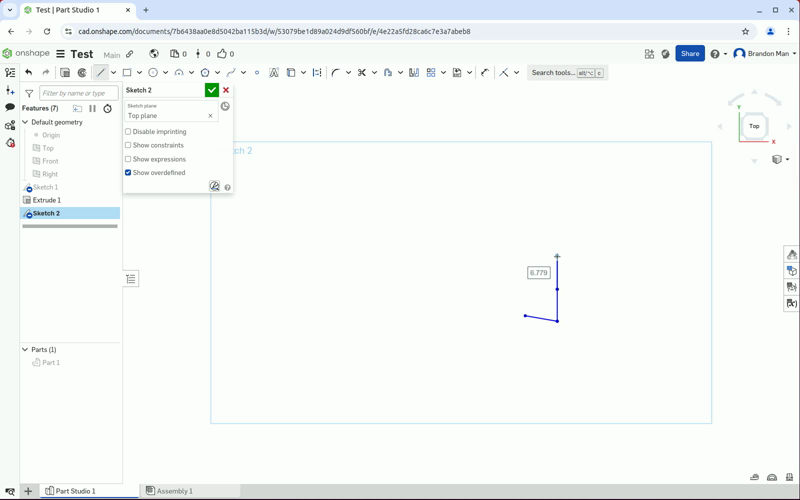
mouse_move(587, 256)
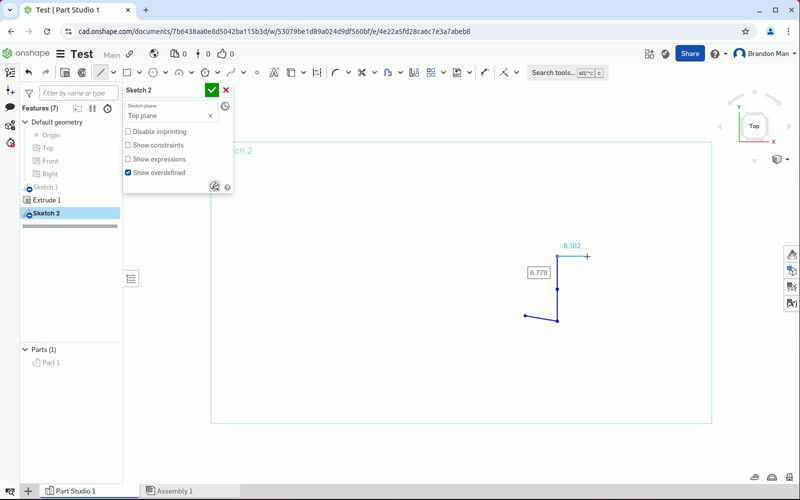
mouse_move(525, 250)
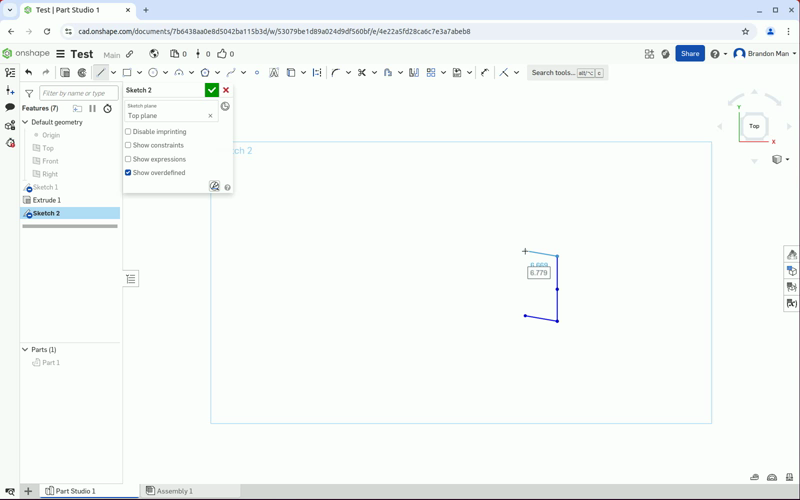
click(525, 250)
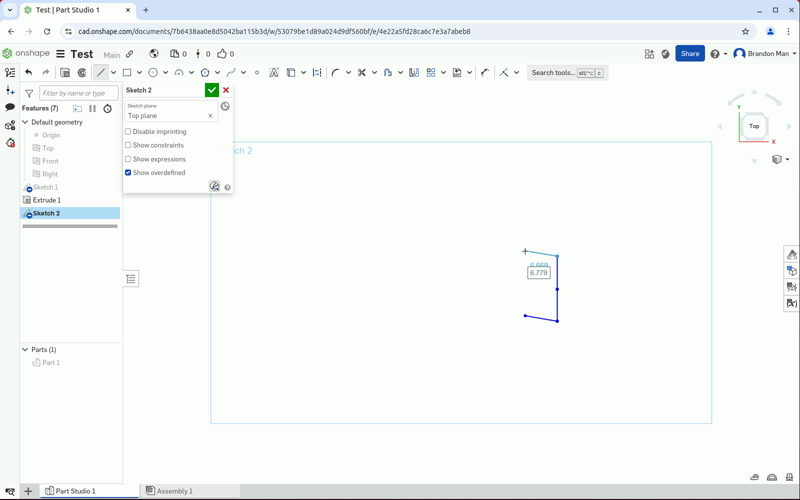
key_up(shift)
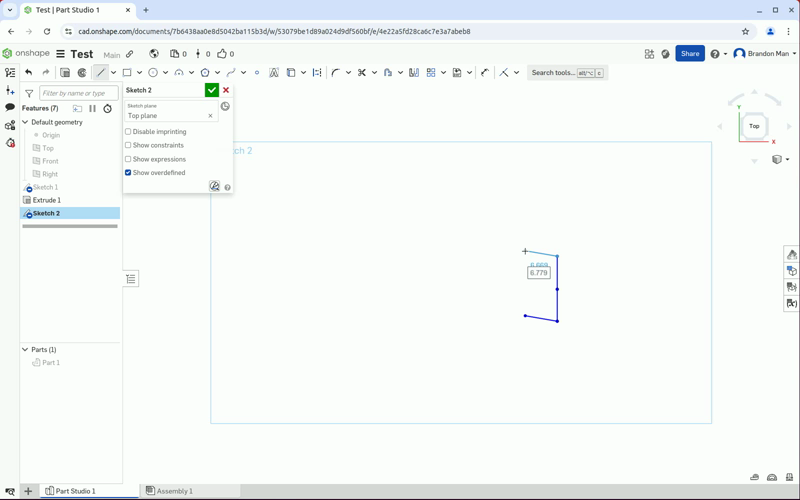
key_down(shift)
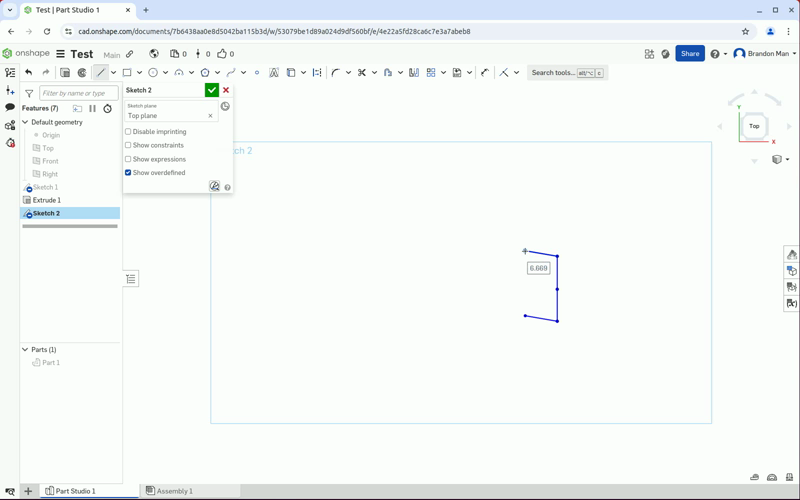
mouse_move(525, 315)
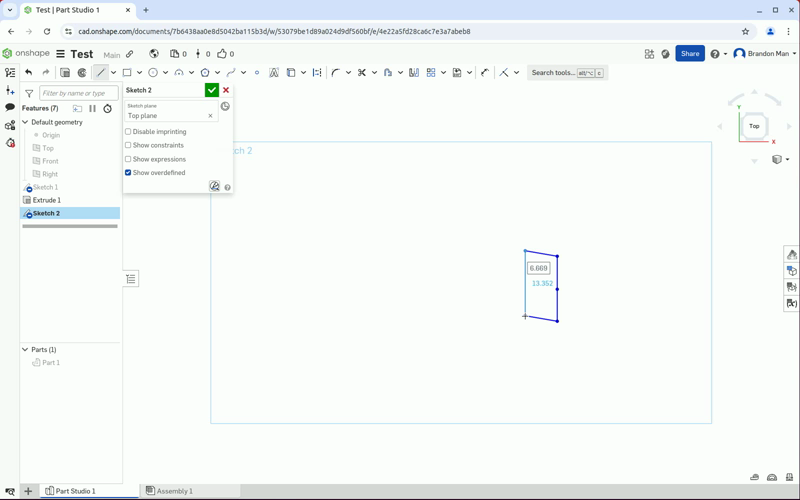
key_up(shift)
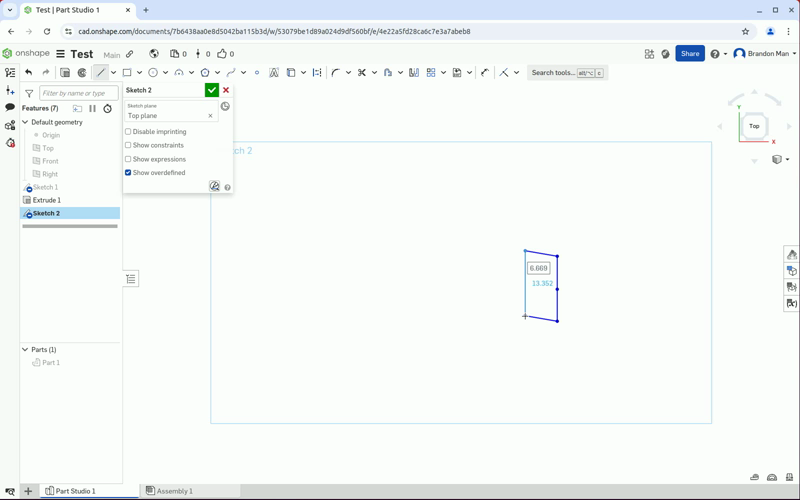
click(525, 315)
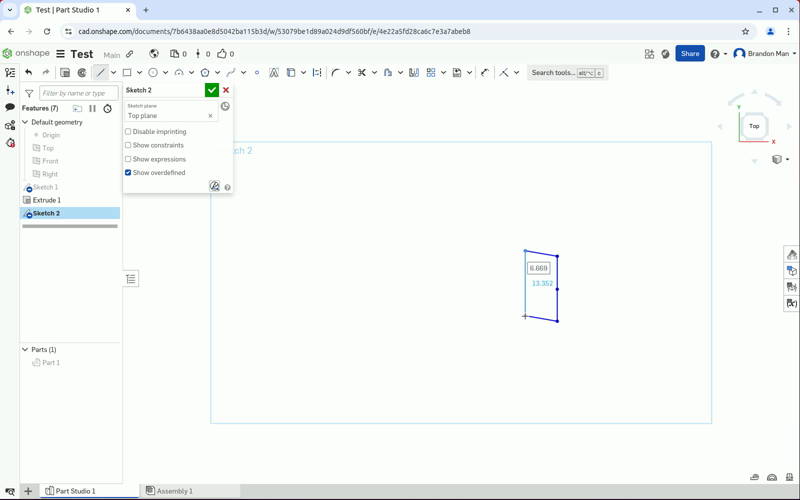
key(esc)
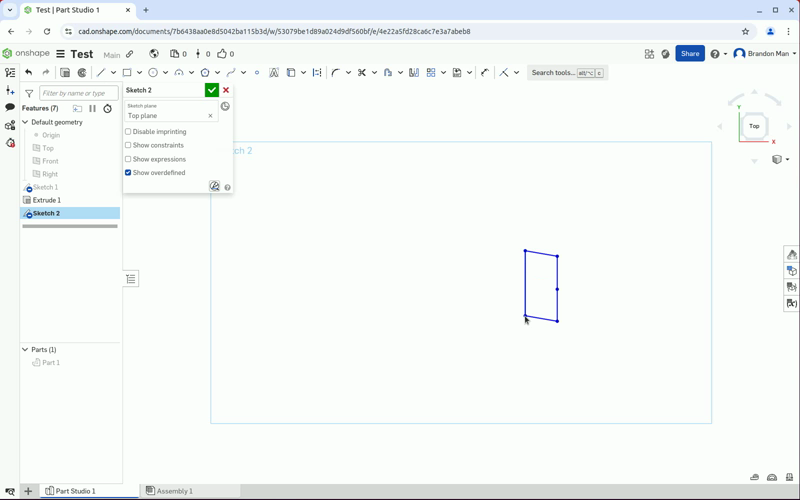
mouse_move(537, 294)
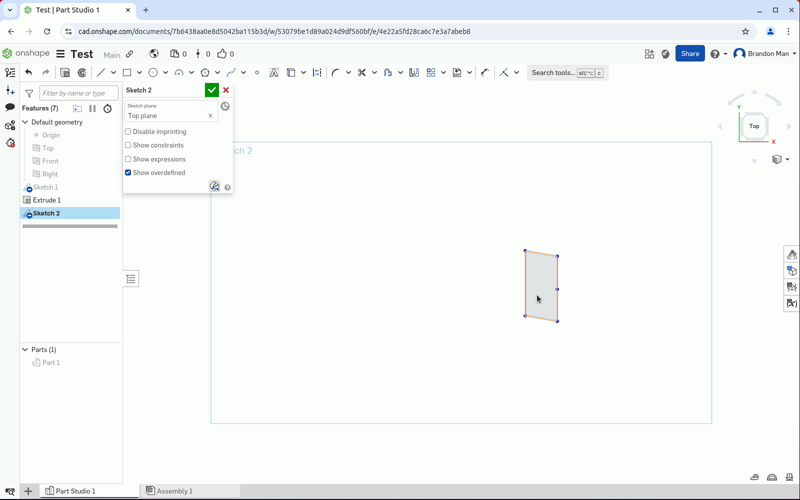
click(537, 294)
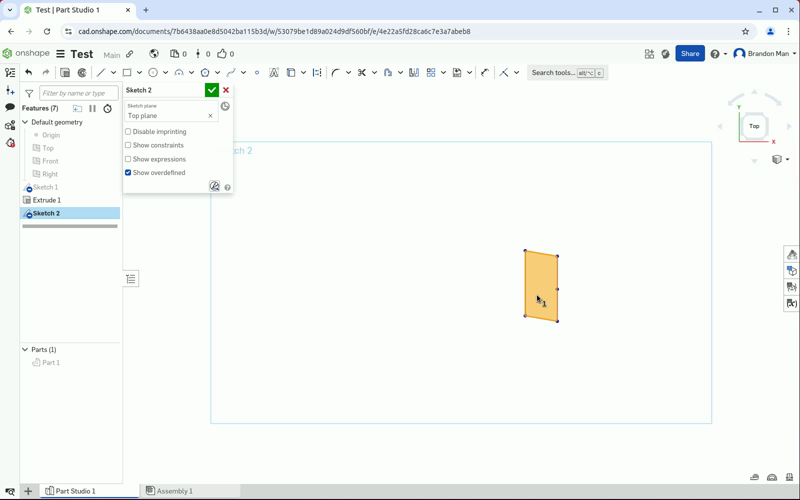
mouse_move(73, 352)
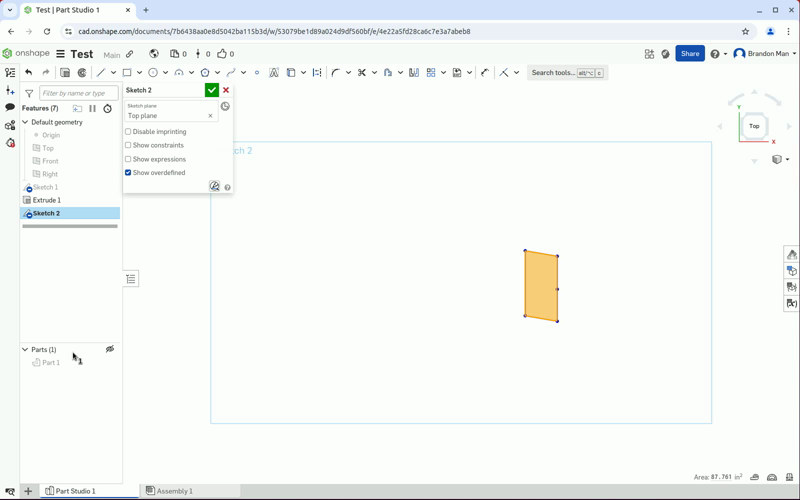
key(shift+y)
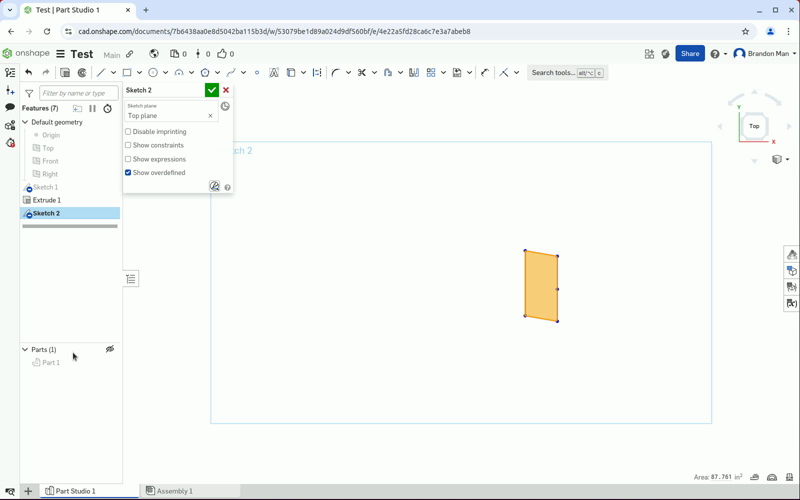
key(shift+e)
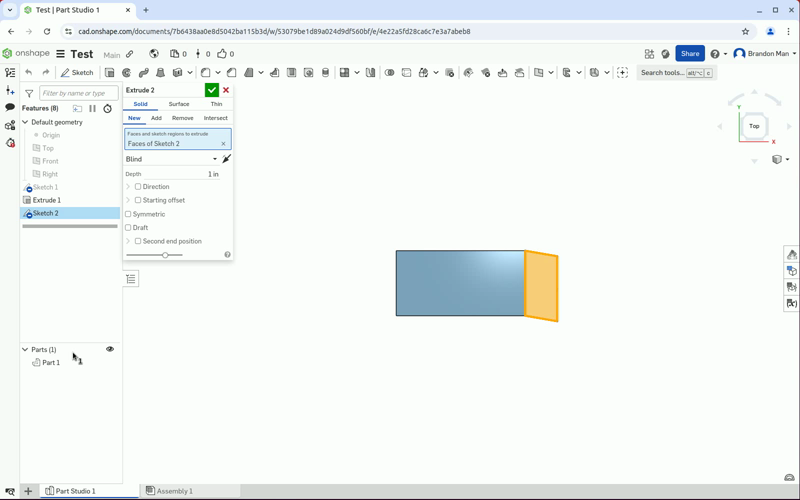
mouse_move(143, 106)
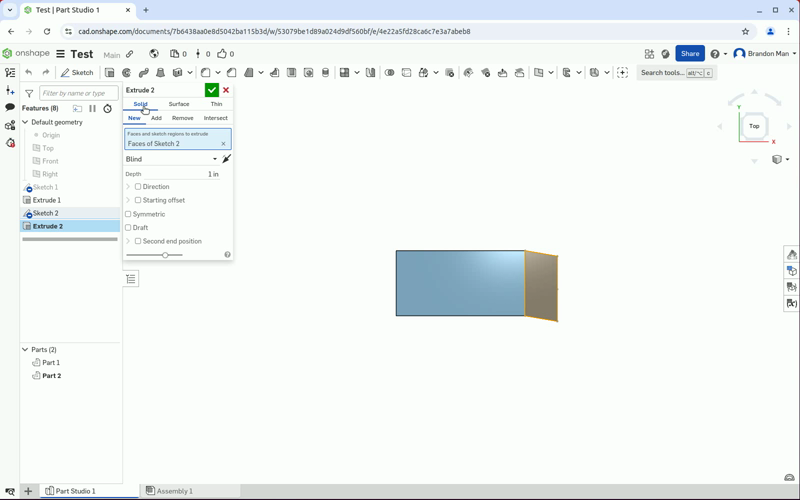
click(143, 106)
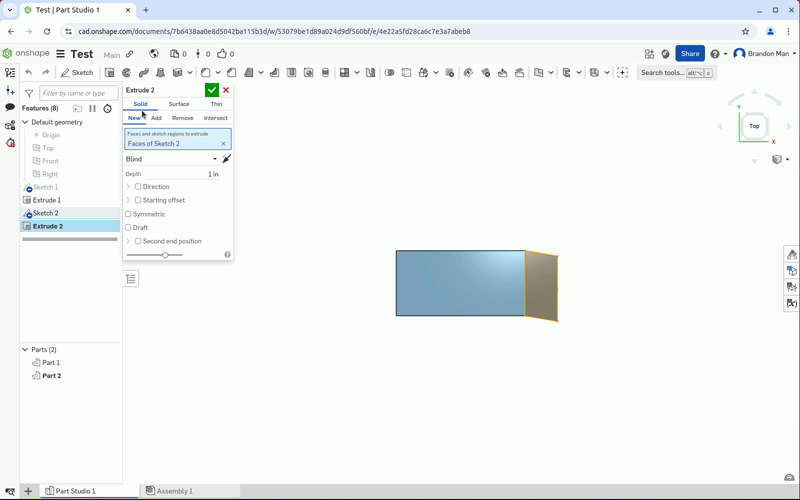
mouse_move(137, 120)
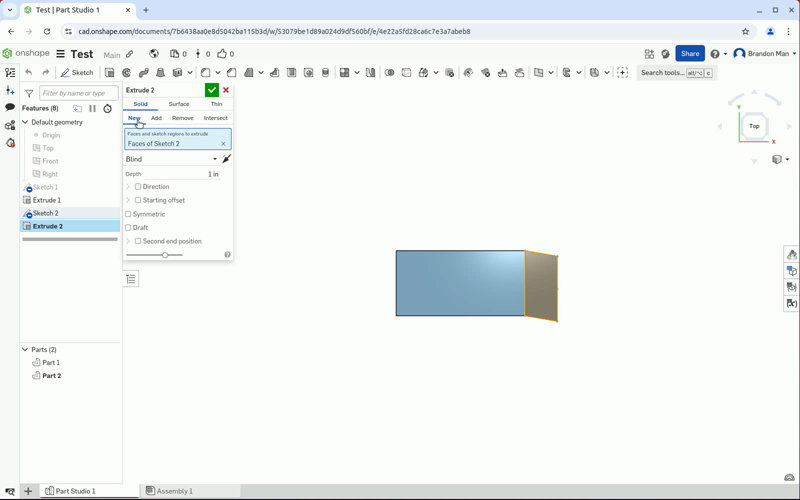
click(137, 120)
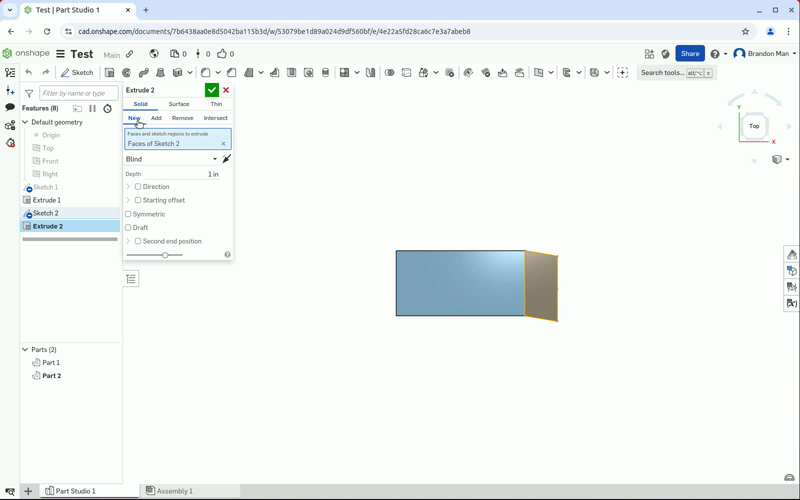
key(tab, 4)
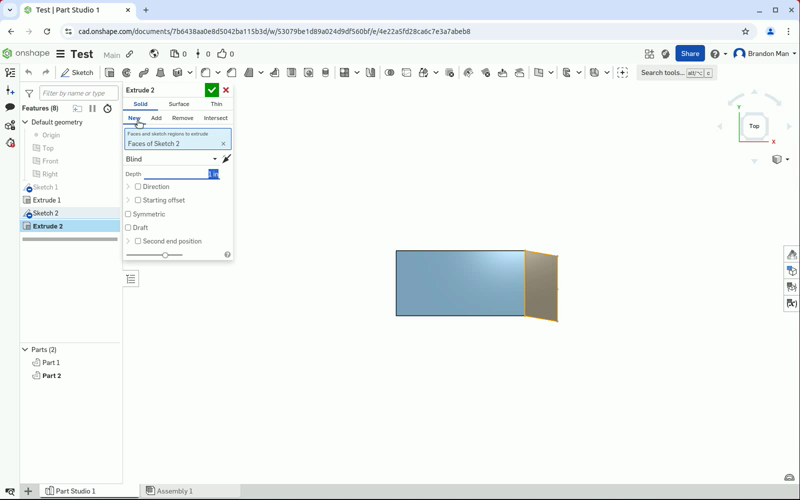
text(-6.74)
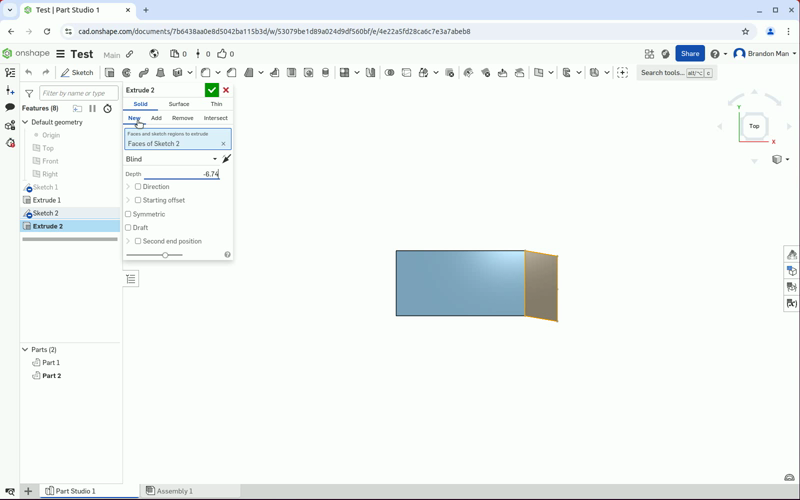
key(enter)
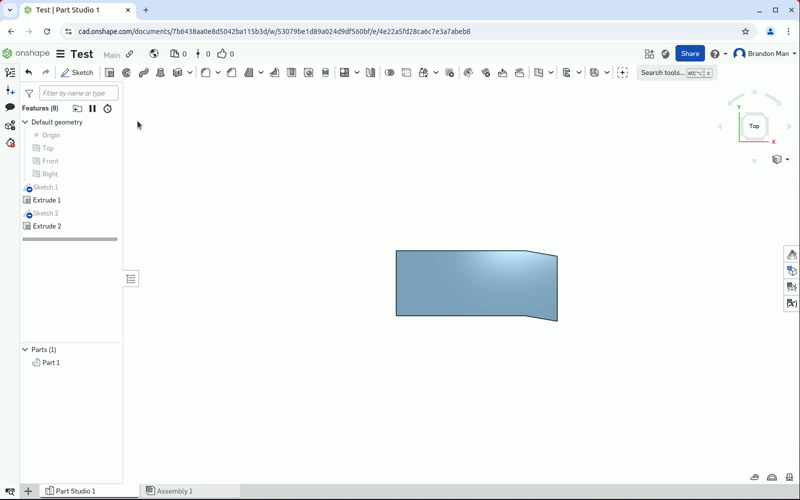
key(shift+h)
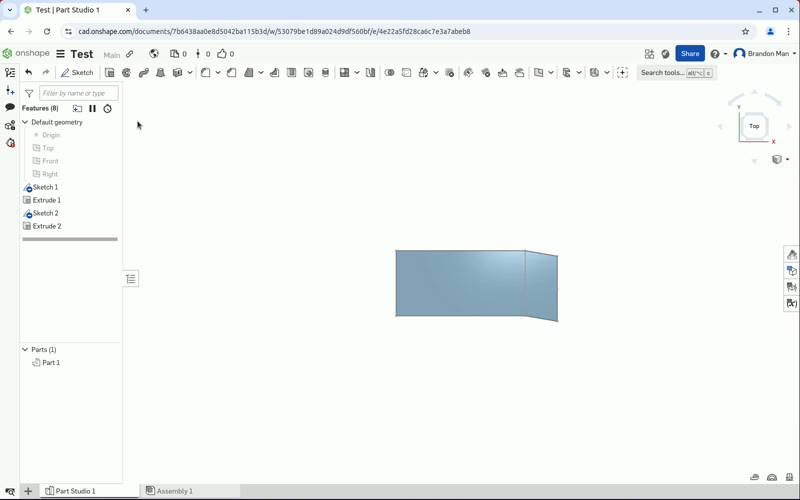
key(shift+h)
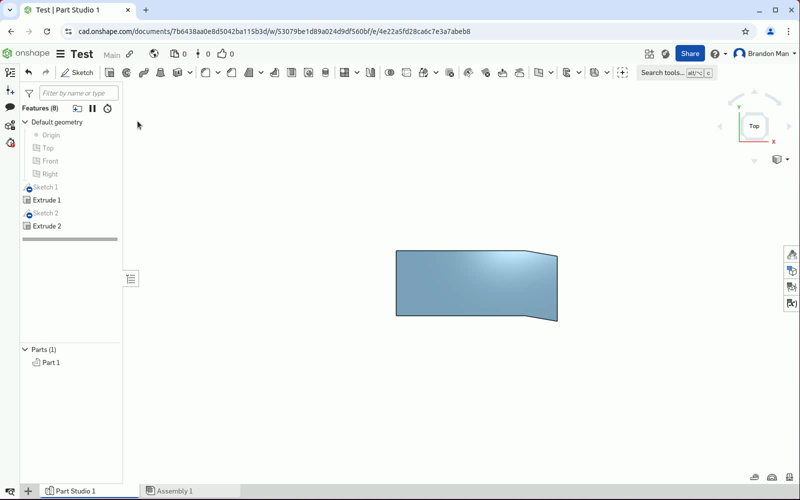
mouse_move(73, 189)
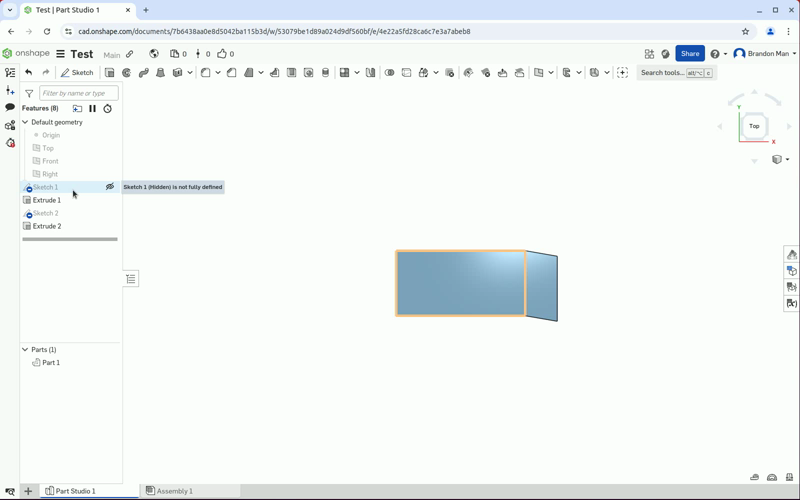
click(73, 189)
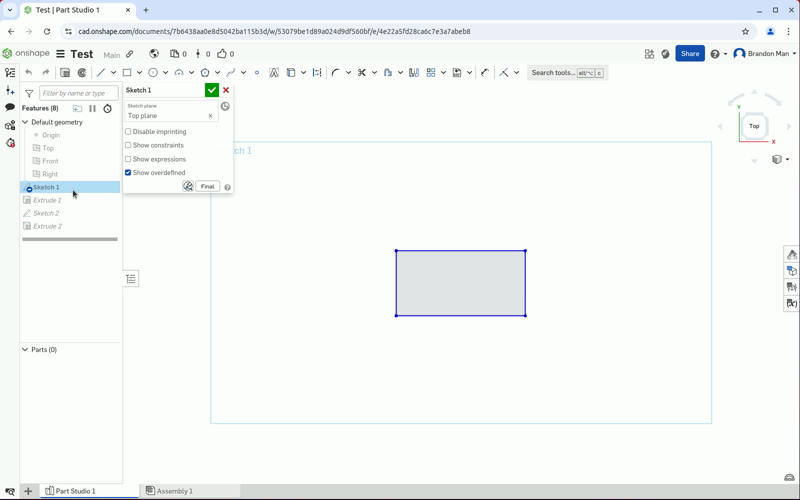
mouse_move(229, 92)
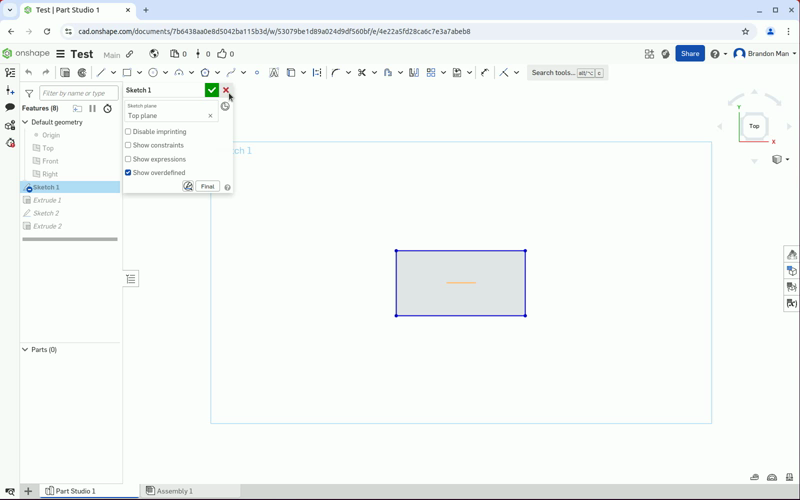
click(229, 92)
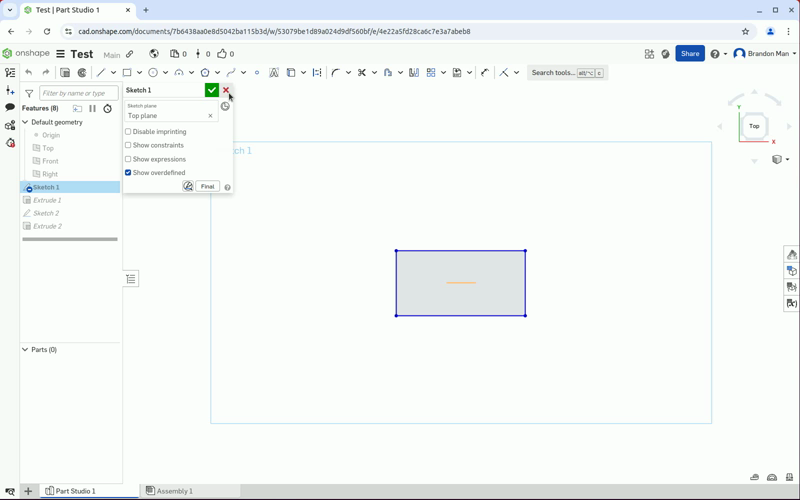
key(shift+s)
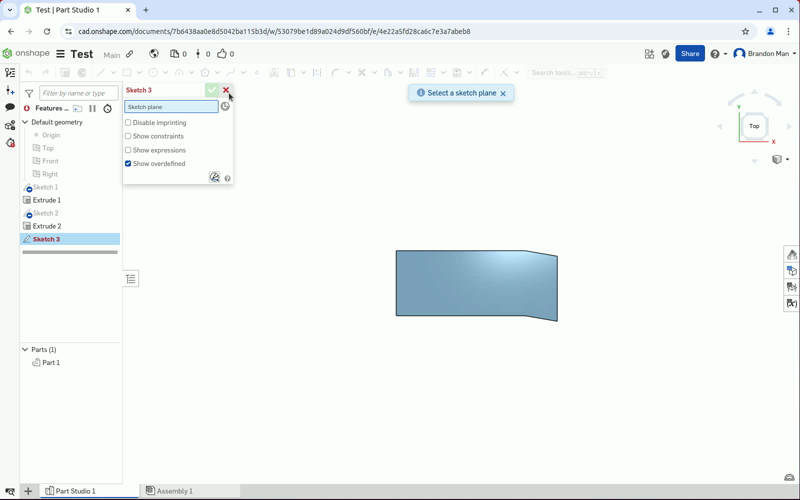
mouse_move(73, 150)
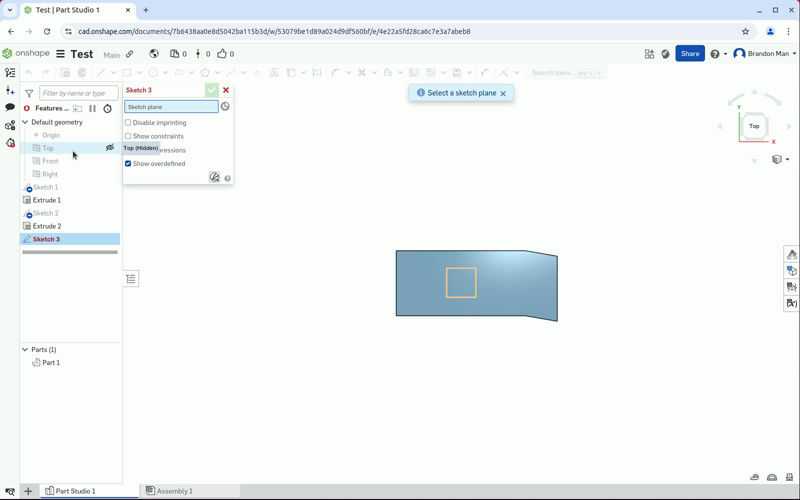
click(73, 150)
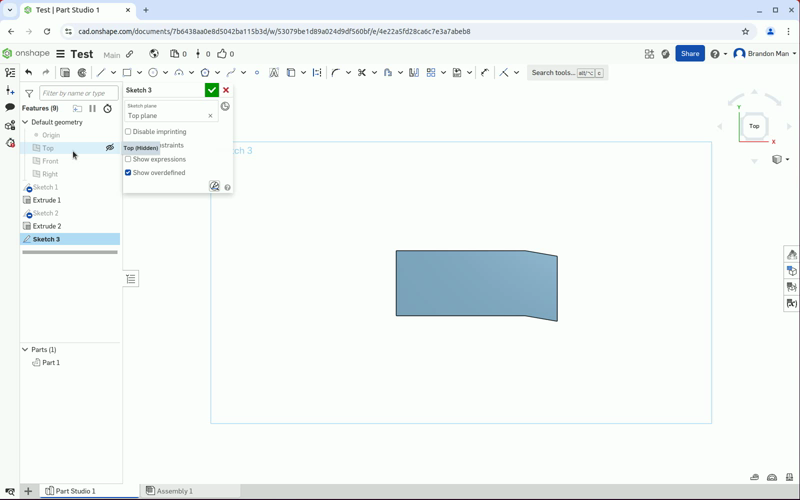
mouse_move(73, 352)
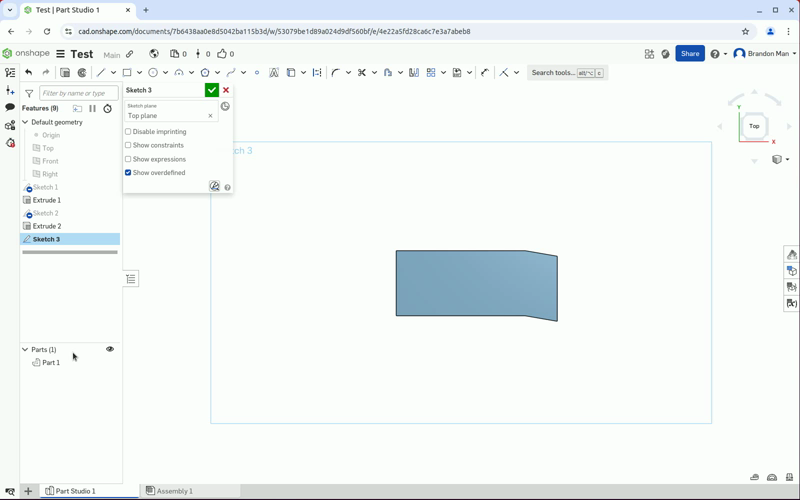
key(y)
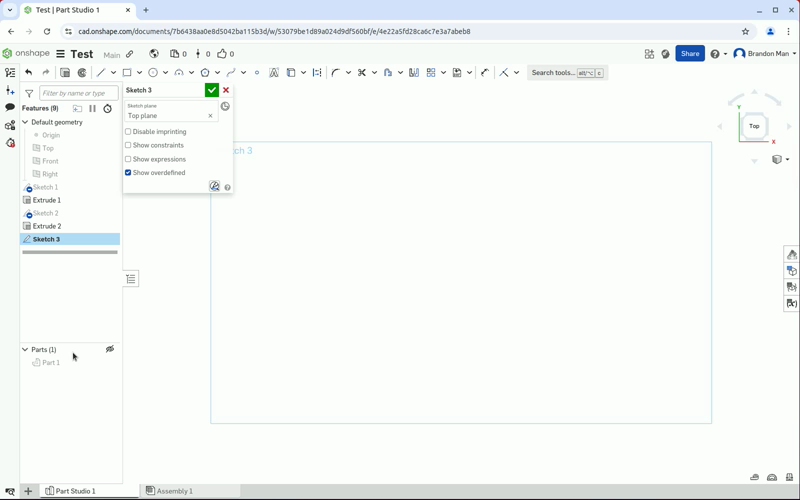
key(l)
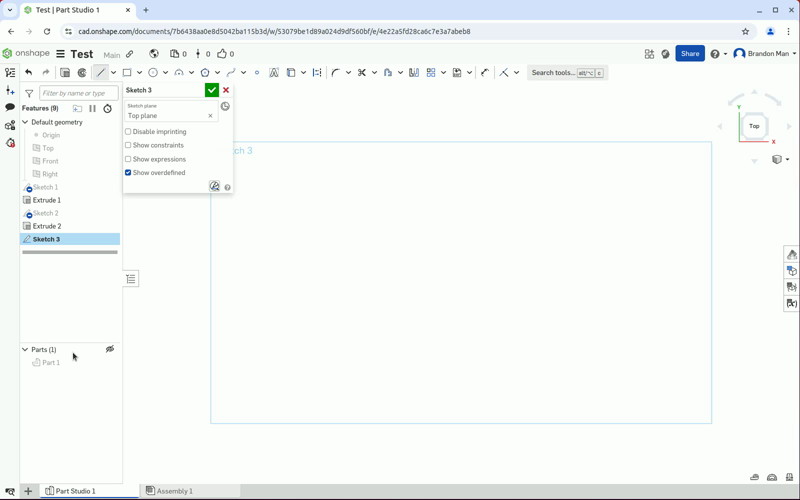
key_down(shift)
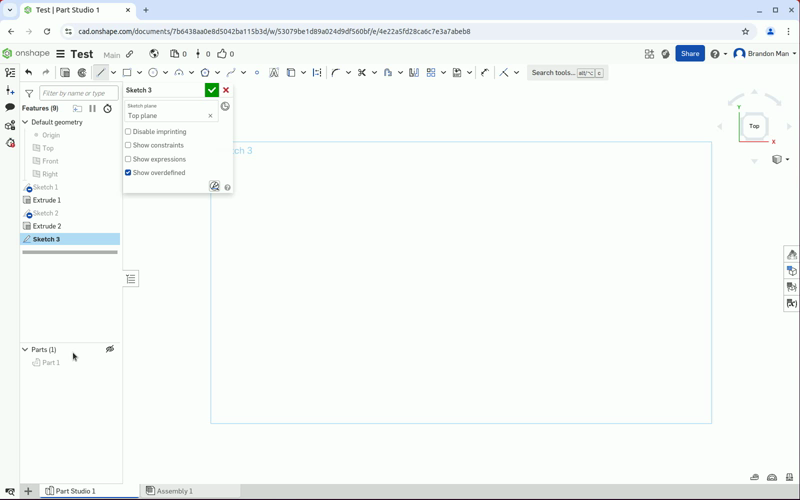
mouse_move(525, 315)
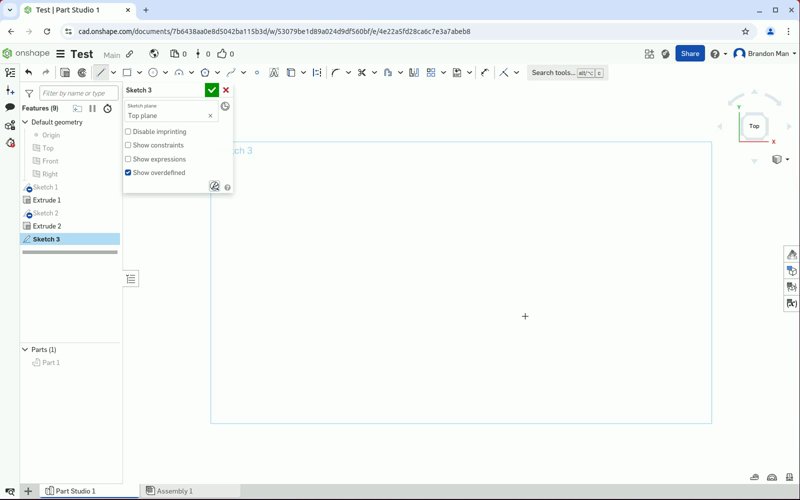
click(525, 315)
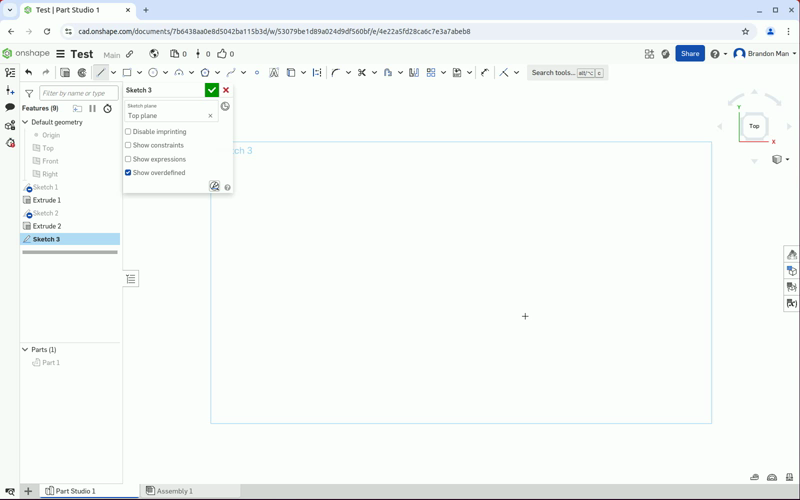
key_up(shift)
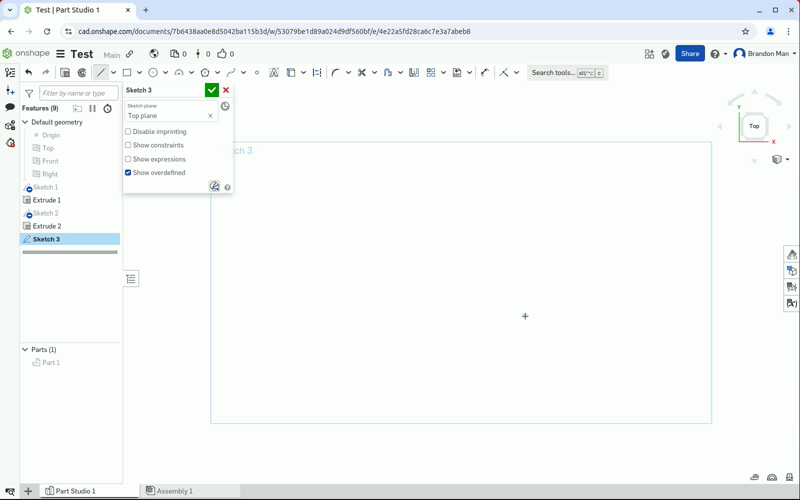
key_down(shift)
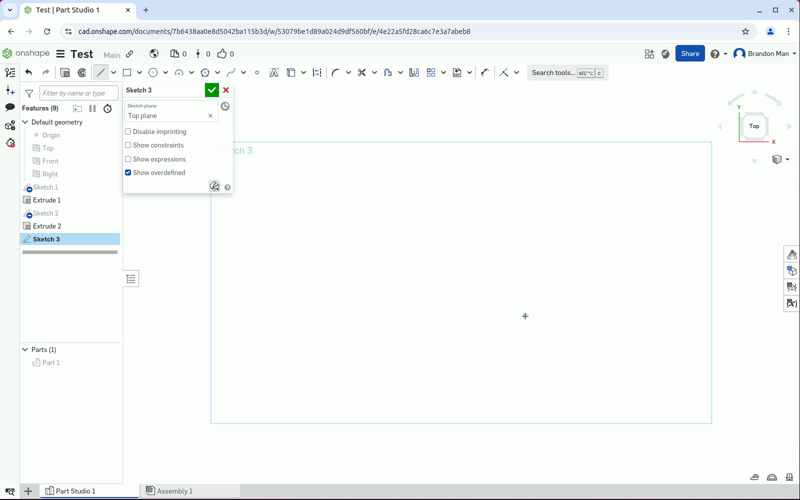
mouse_move(555, 315)
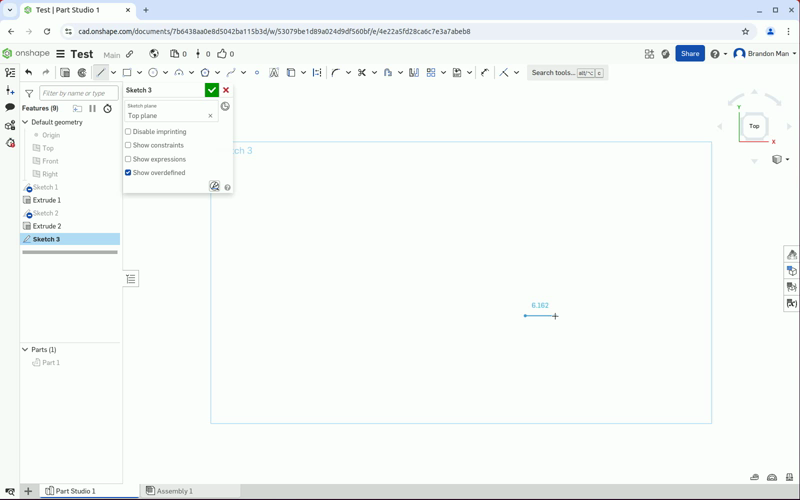
mouse_move(557, 321)
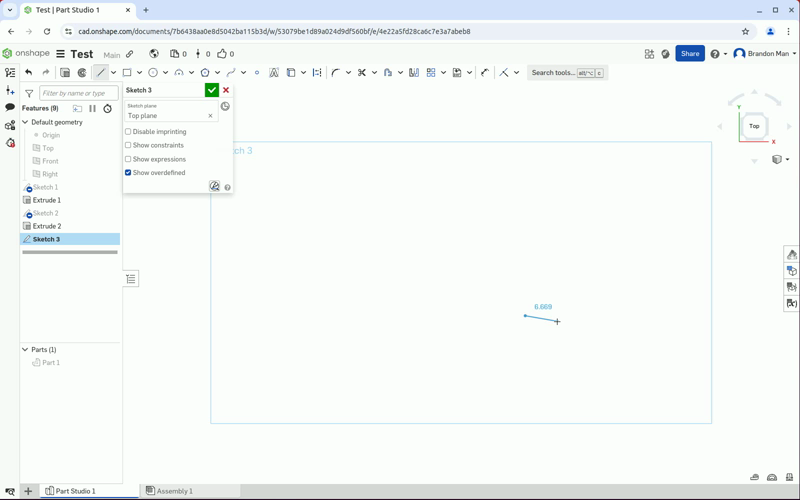
click(557, 321)
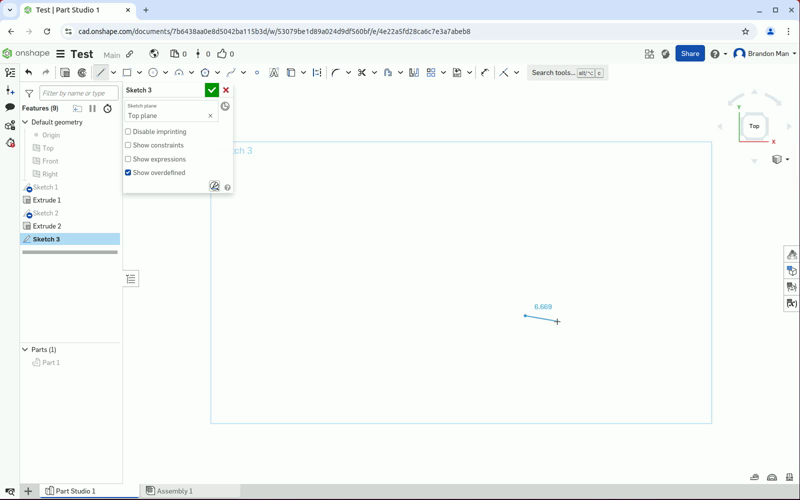
key_up(shift)
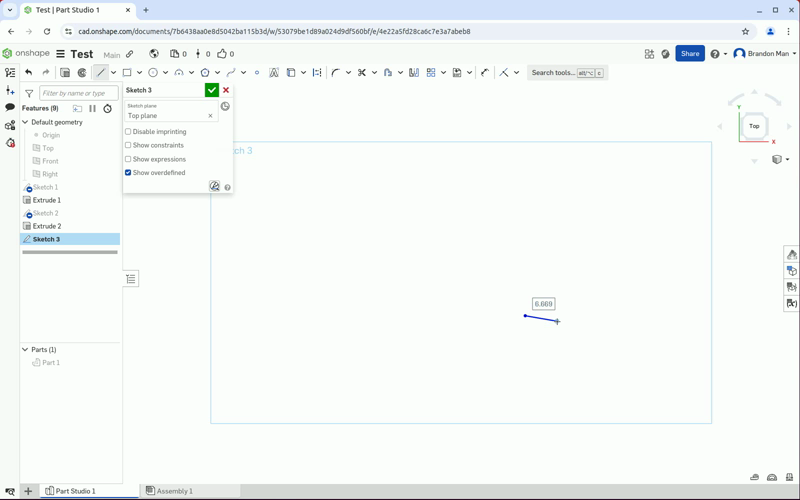
key_down(shift)
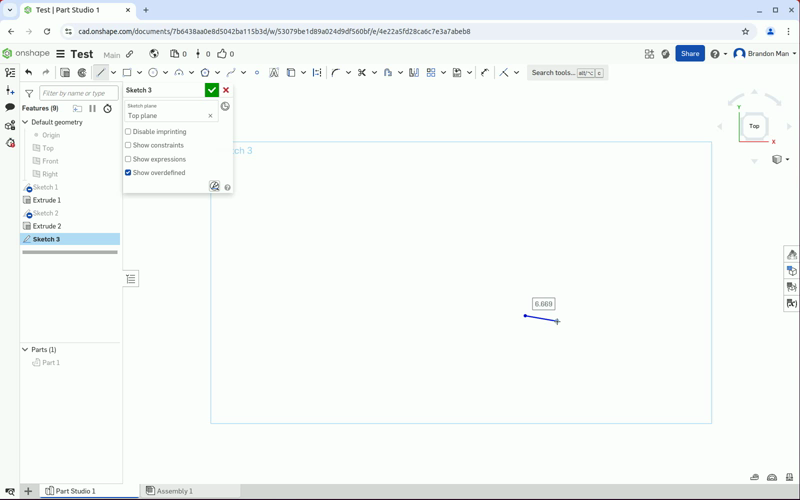
mouse_move(587, 321)
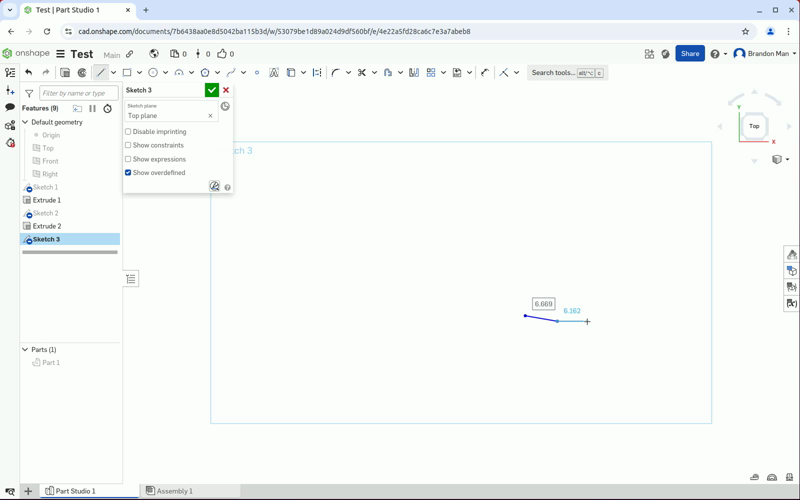
mouse_move(557, 289)
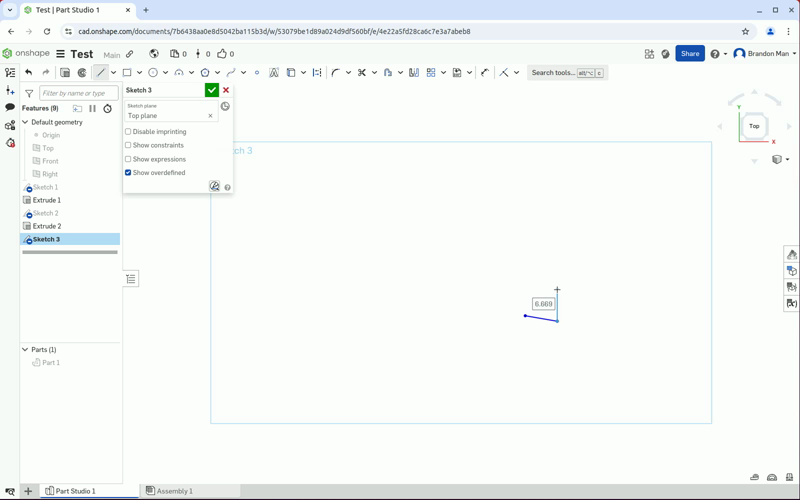
click(557, 289)
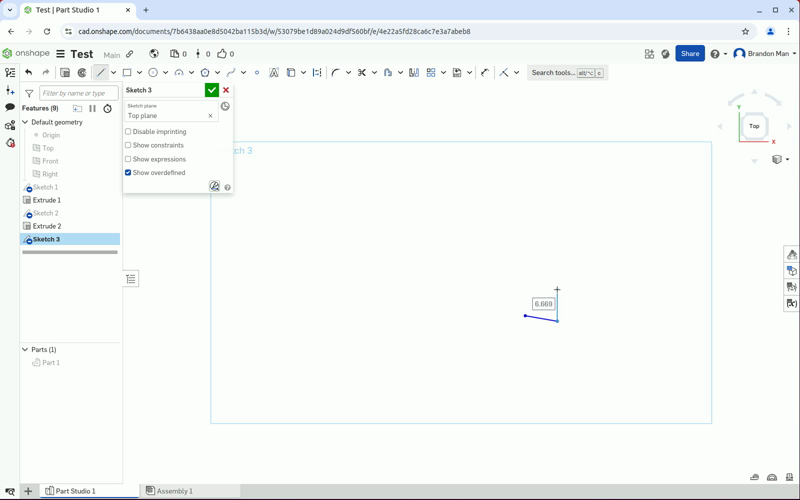
key_up(shift)
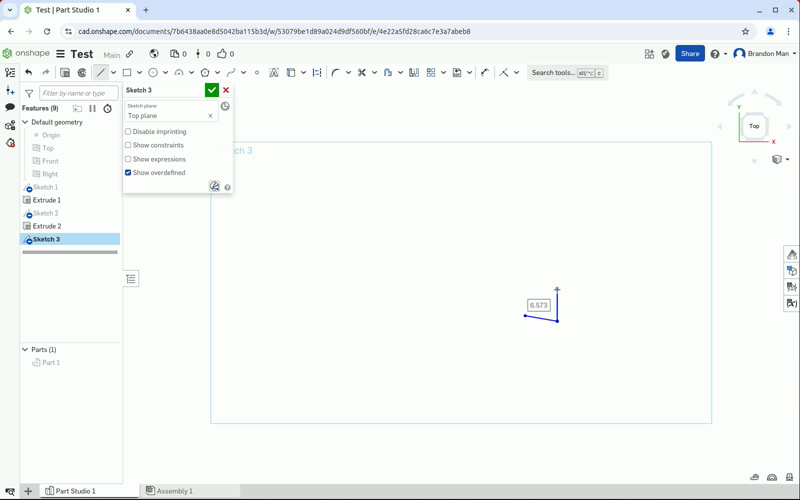
key_down(shift)
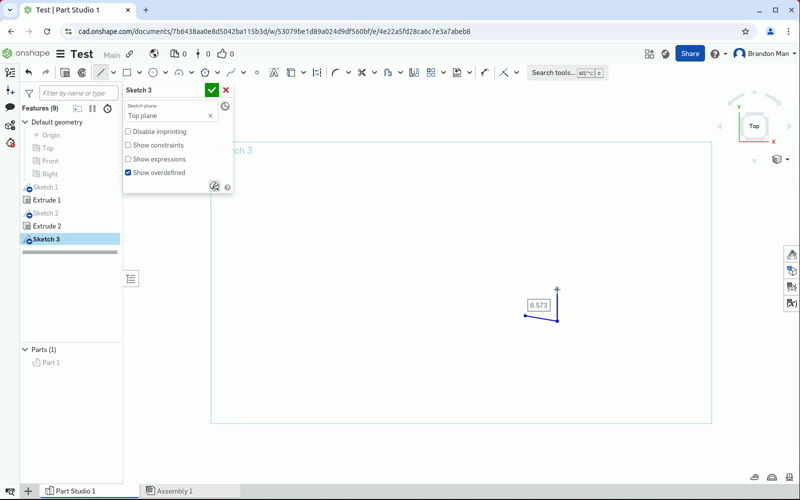
mouse_move(587, 289)
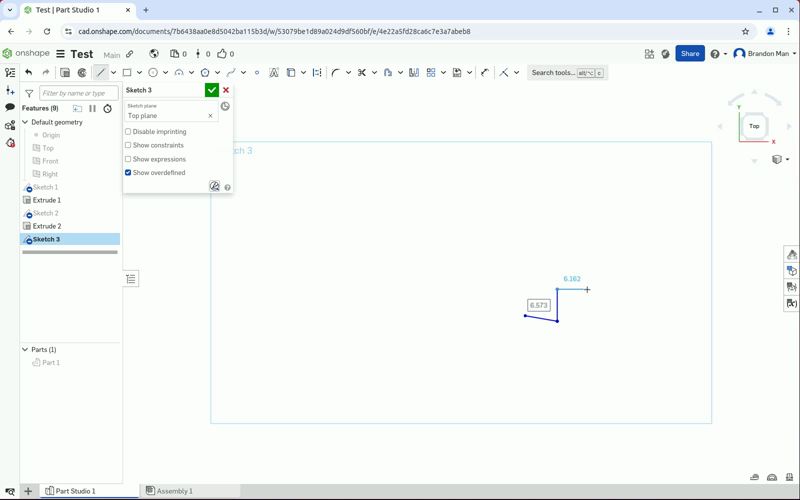
mouse_move(557, 256)
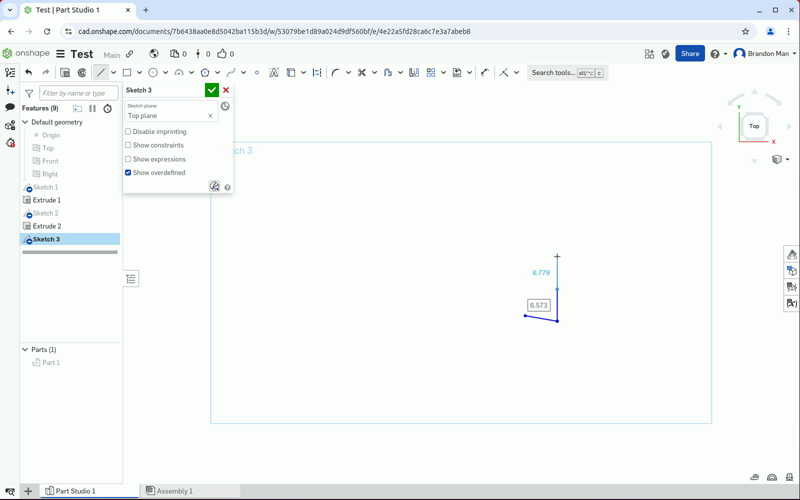
click(557, 256)
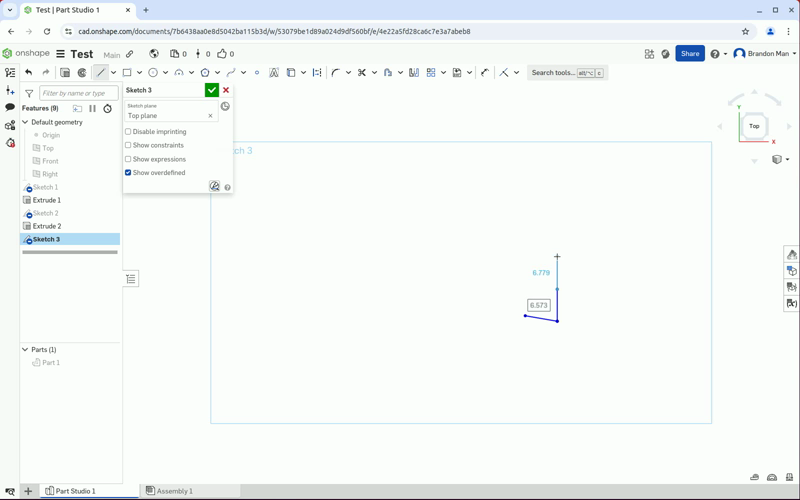
key_up(shift)
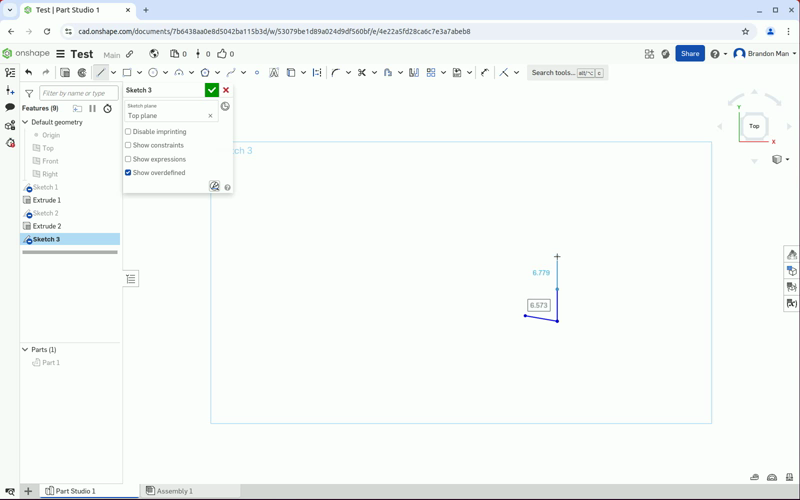
key_down(shift)
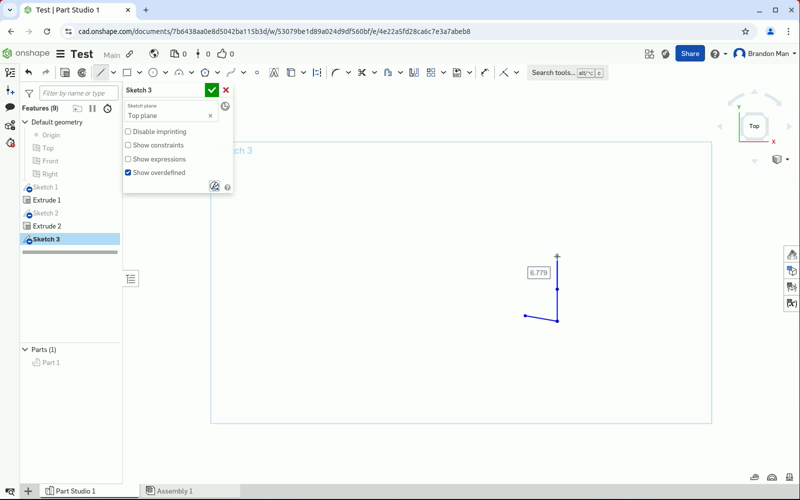
mouse_move(587, 256)
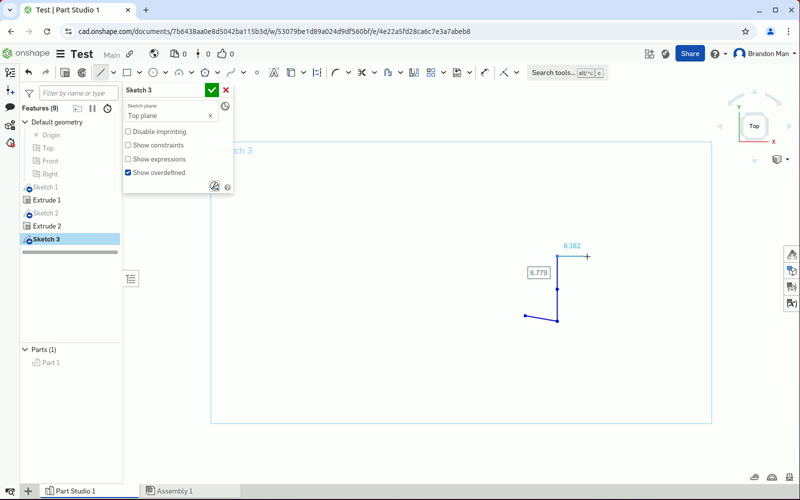
mouse_move(525, 250)
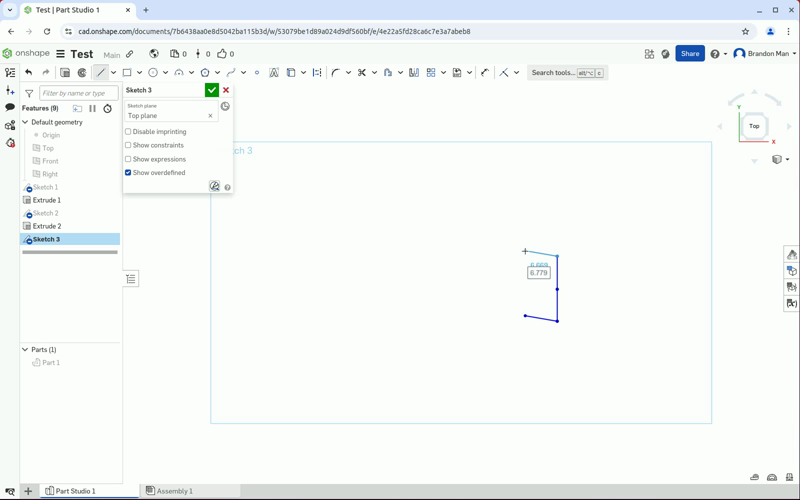
click(525, 250)
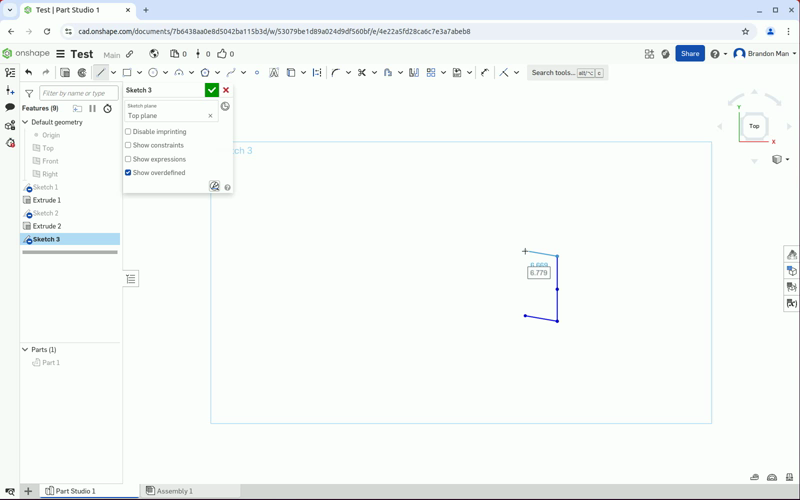
key_up(shift)
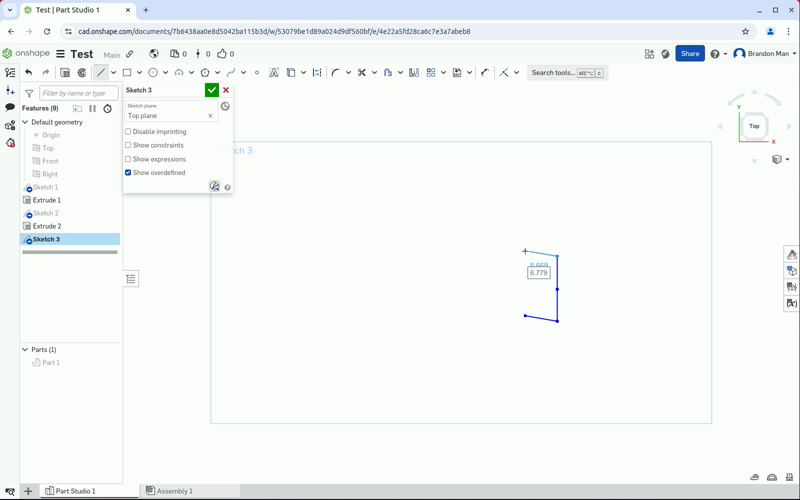
key_down(shift)
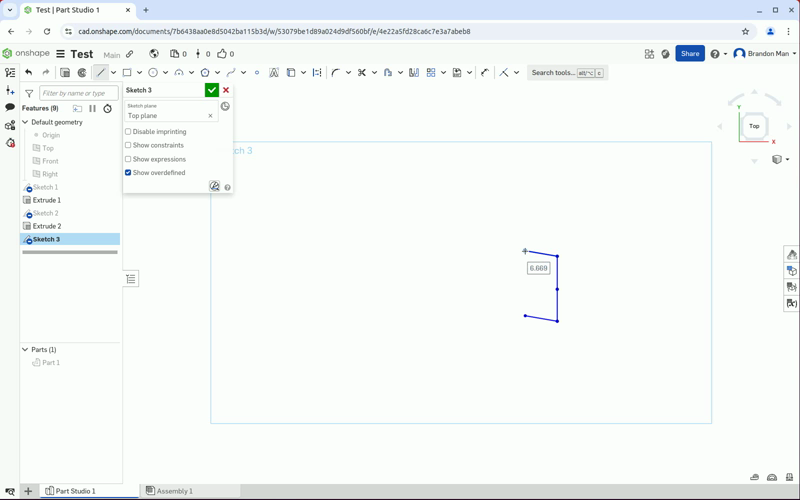
mouse_move(525, 315)
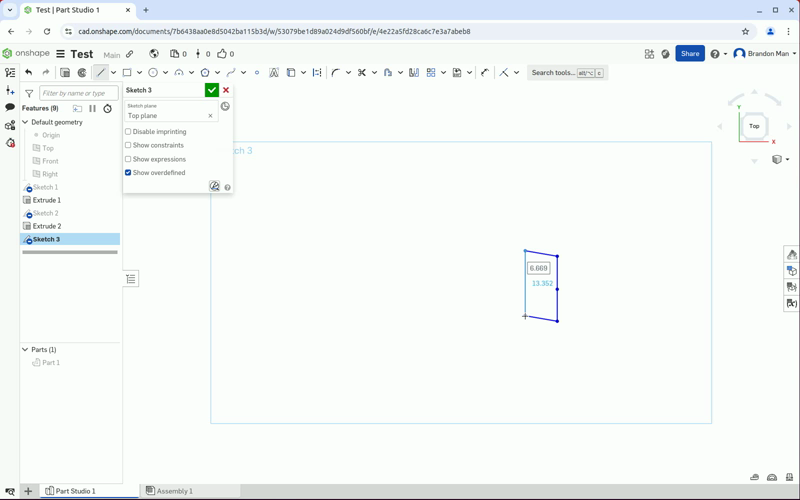
key_up(shift)
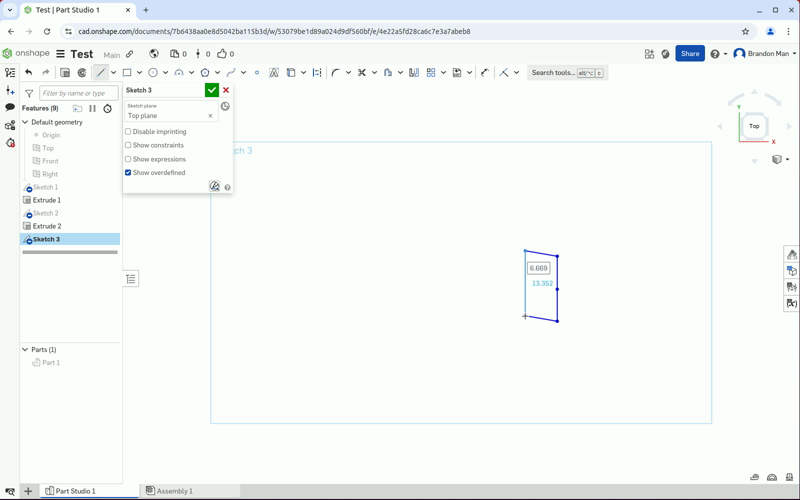
click(525, 315)
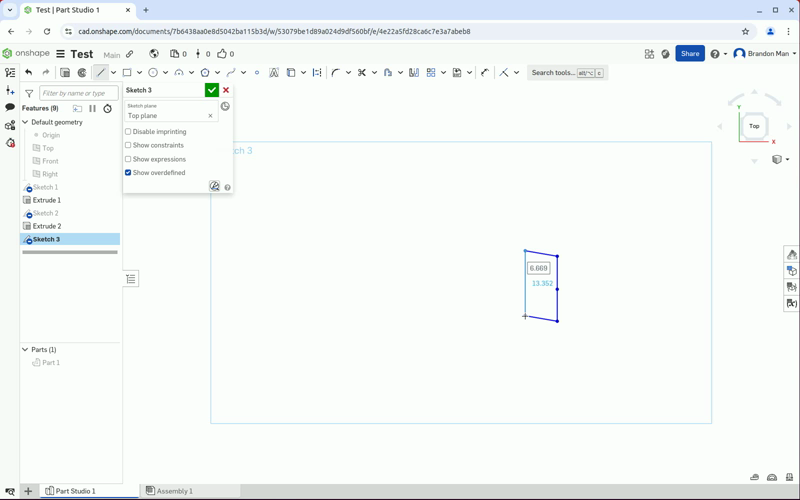
key(esc)
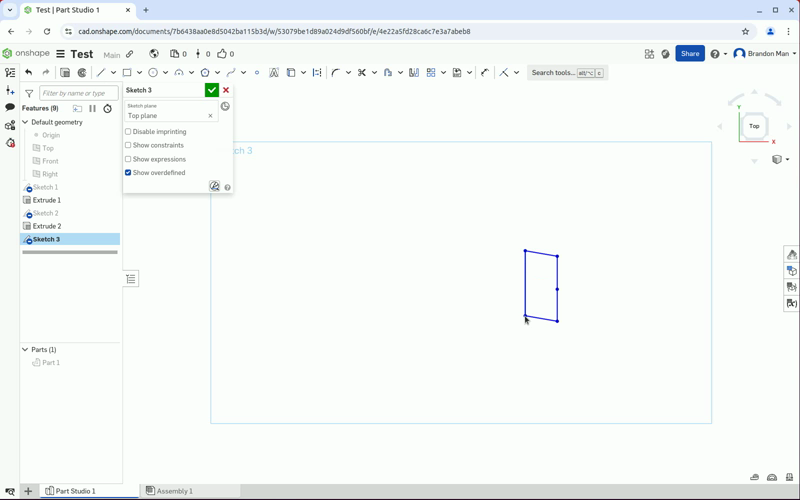
mouse_move(547, 306)
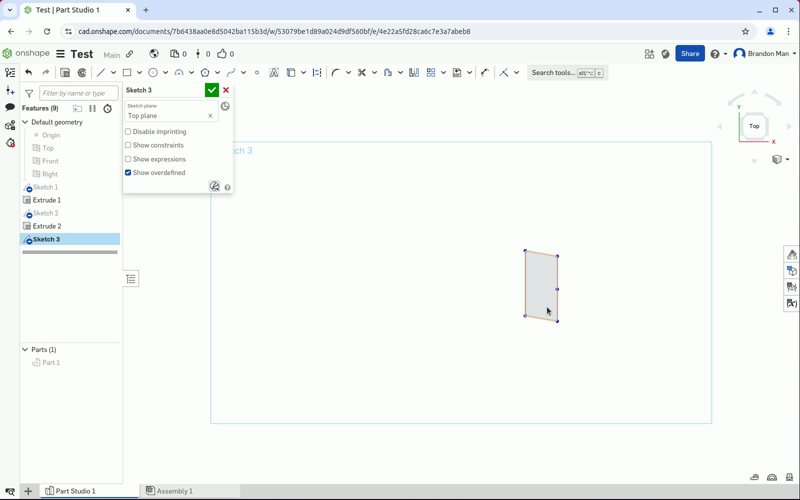
click(547, 306)
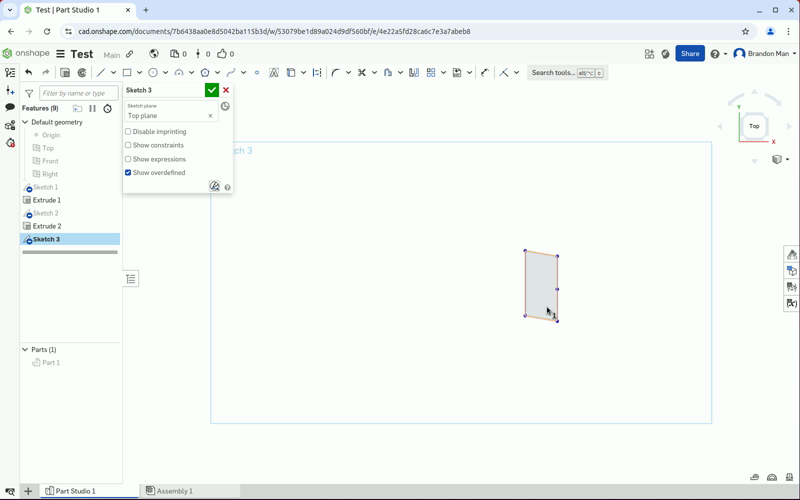
mouse_move(73, 352)
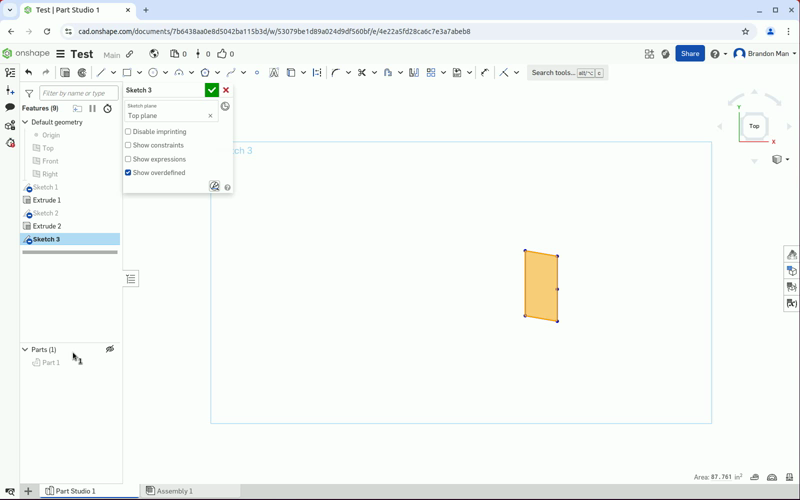
key(shift+y)
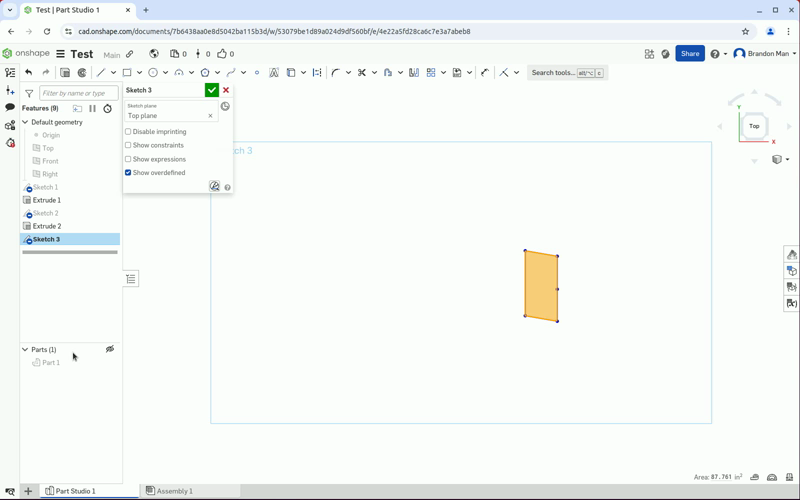
key(shift+e)
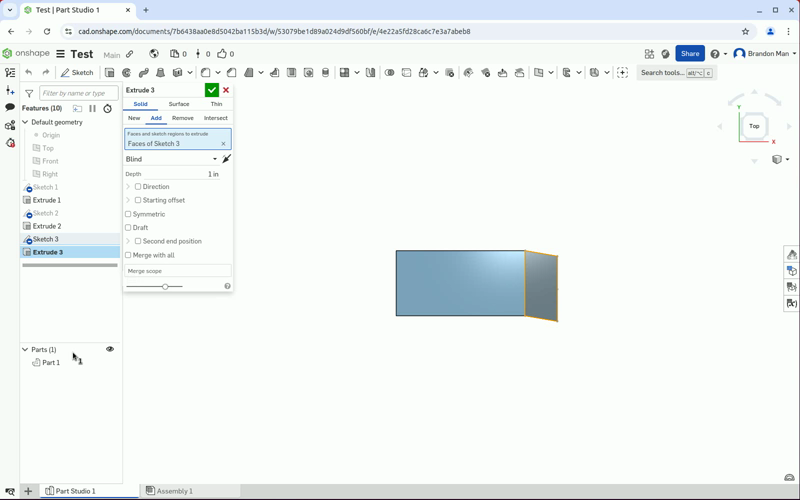
mouse_move(143, 106)
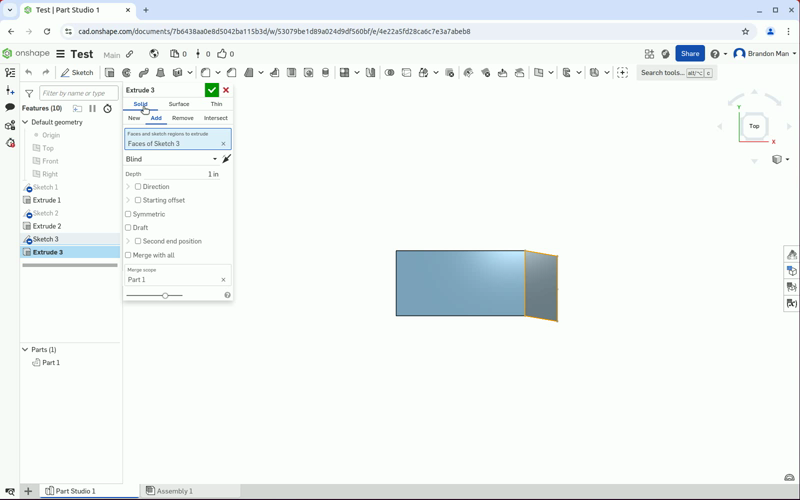
click(143, 106)
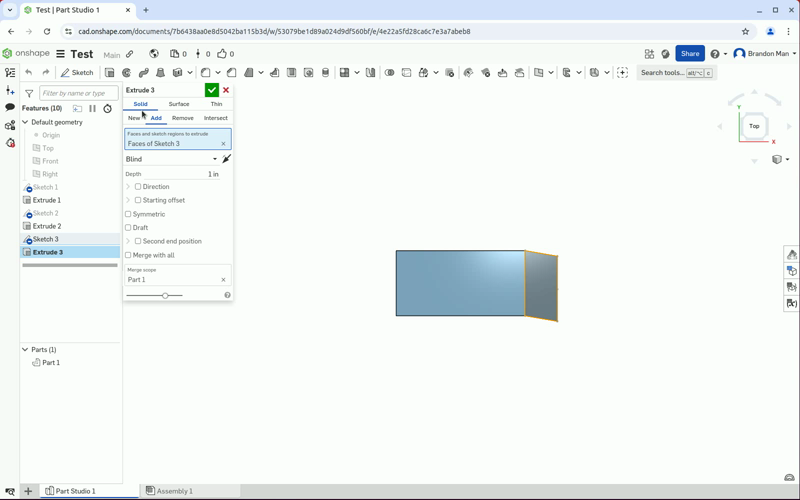
mouse_move(137, 120)
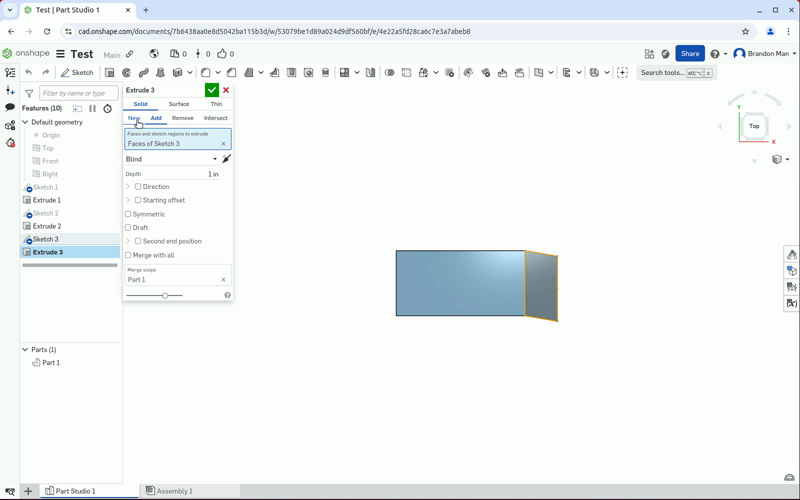
click(137, 120)
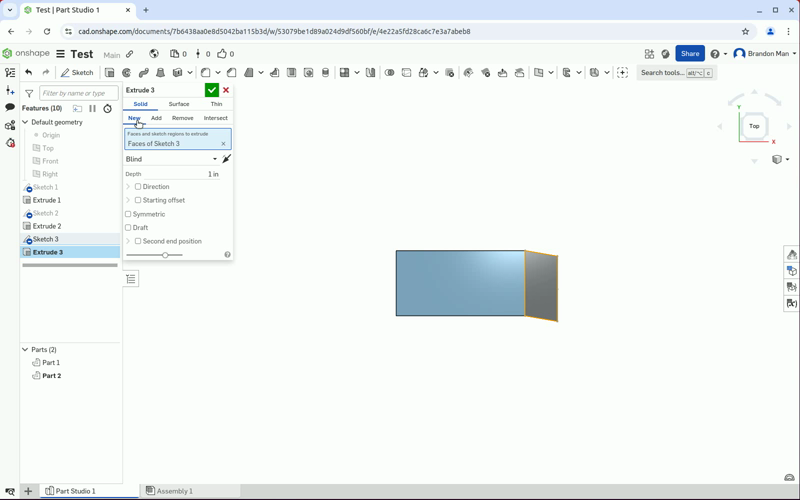
key(tab, 4)
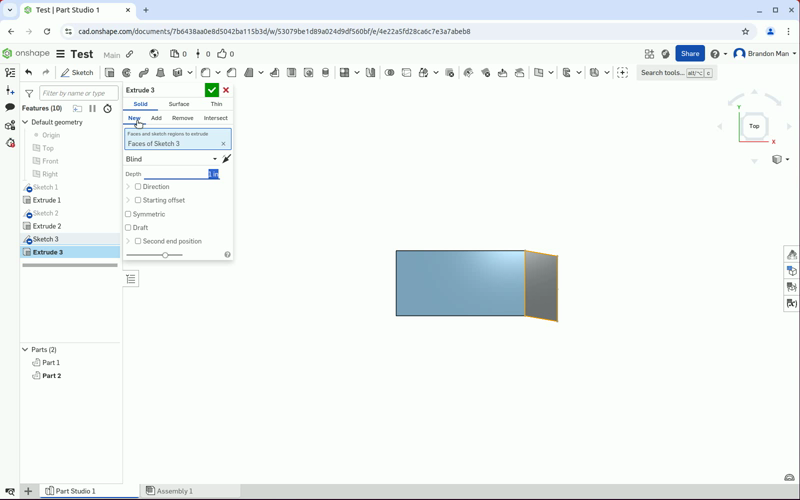
text(-6.74)
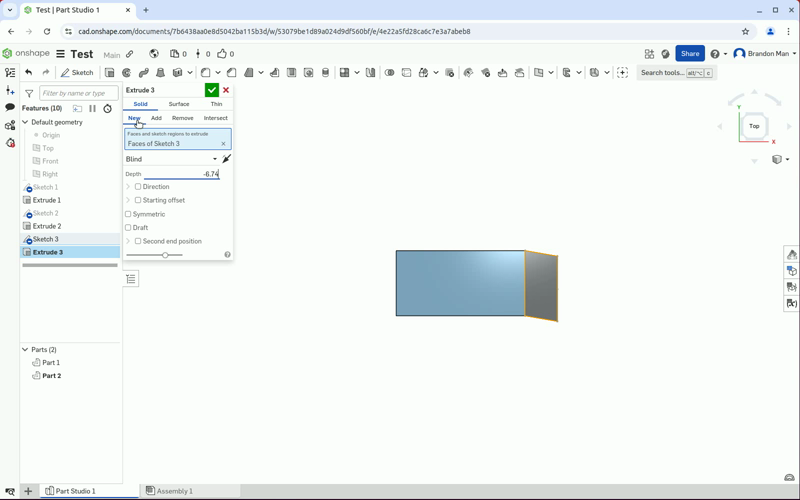
key(enter)
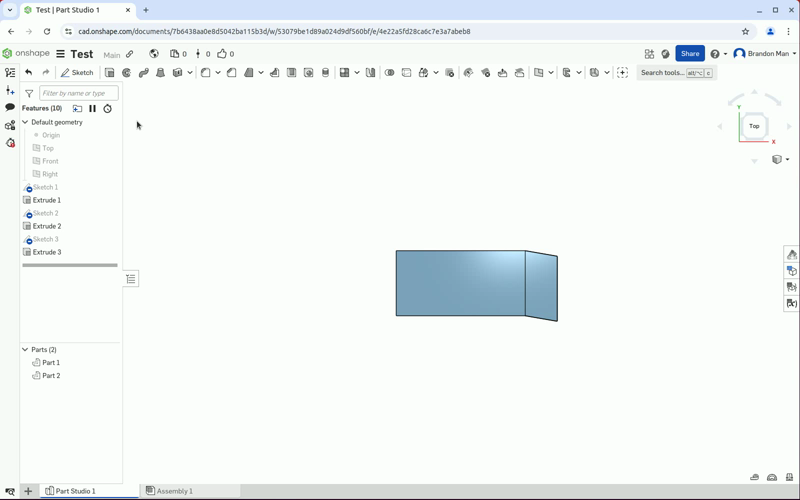
key(shift+h)
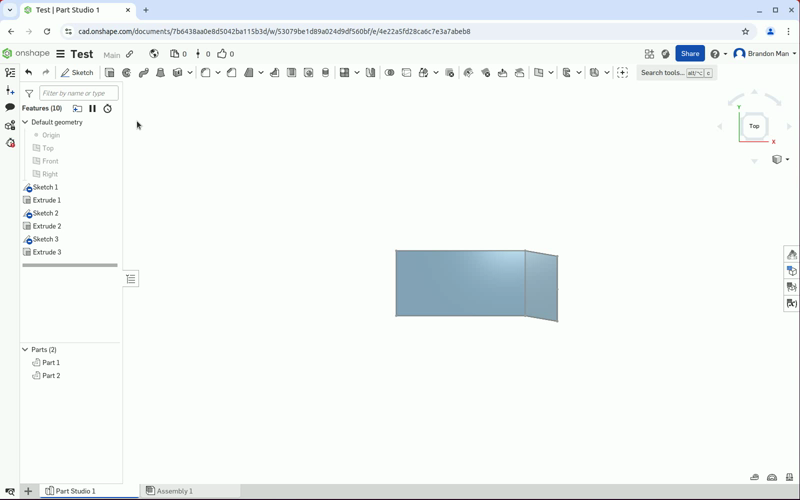
key(shift+h)
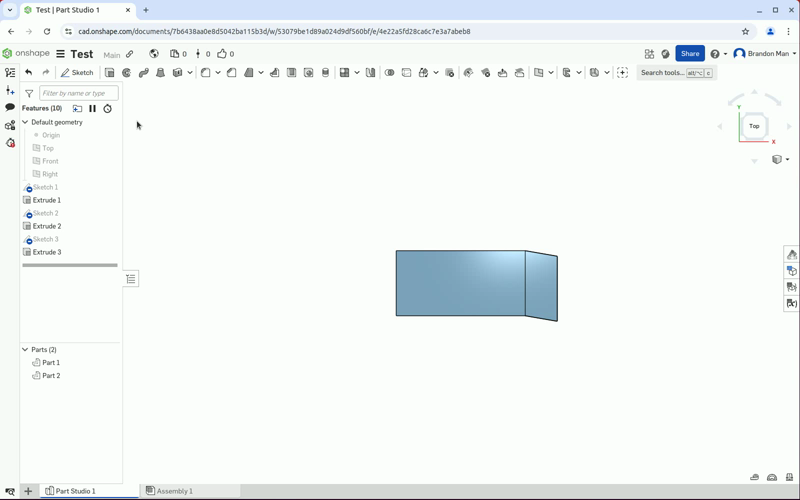
mouse_move(73, 189)
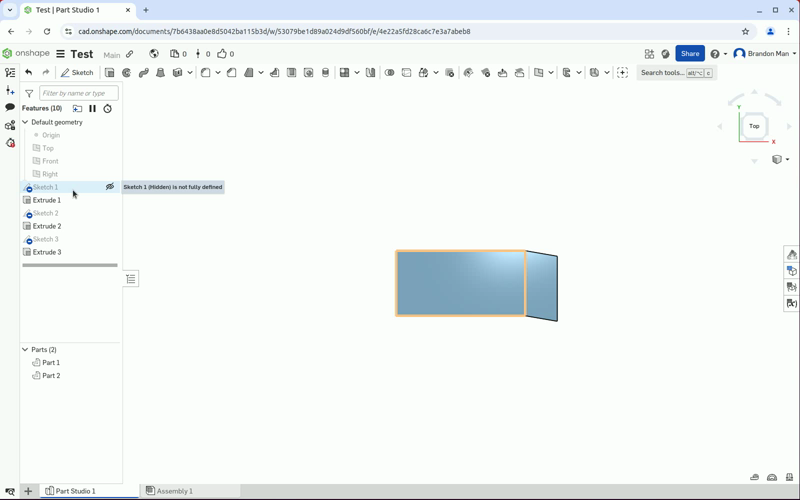
click(73, 189)
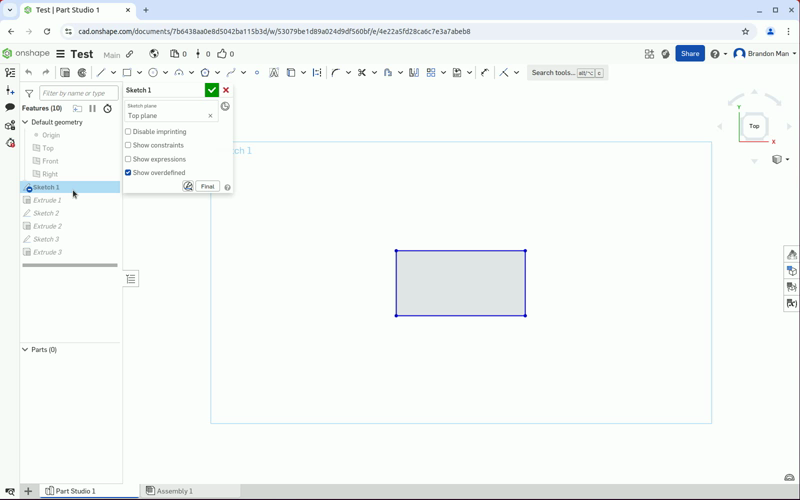
mouse_move(229, 92)
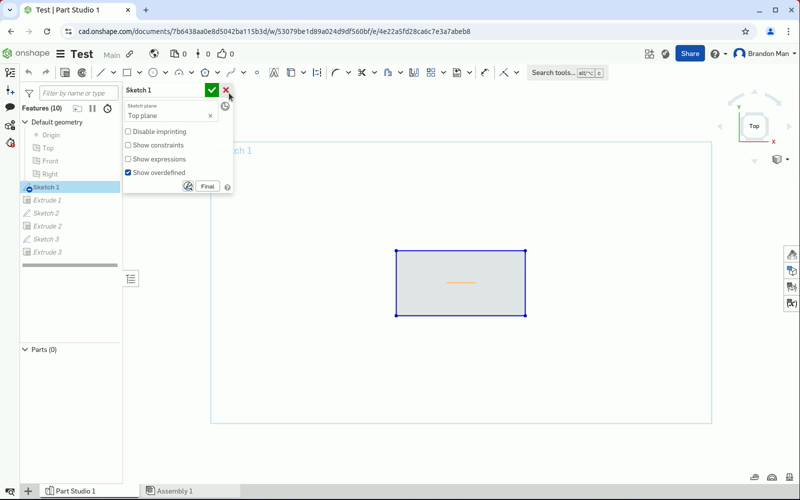
click(229, 92)
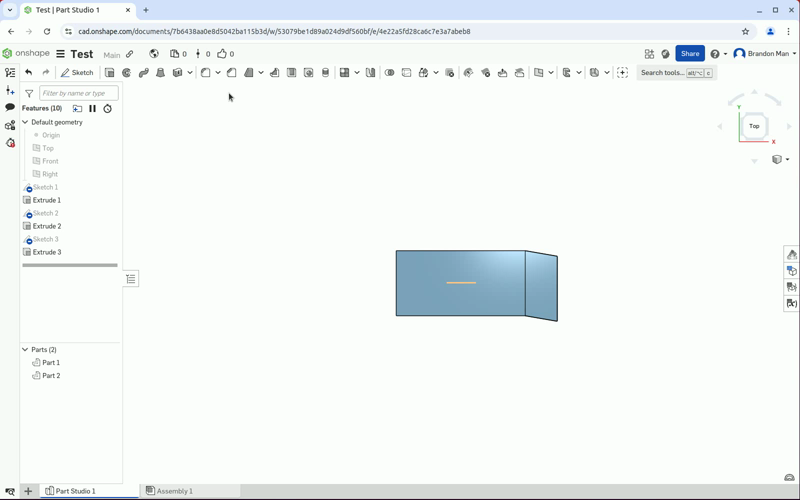
mouse_move(73, 352)
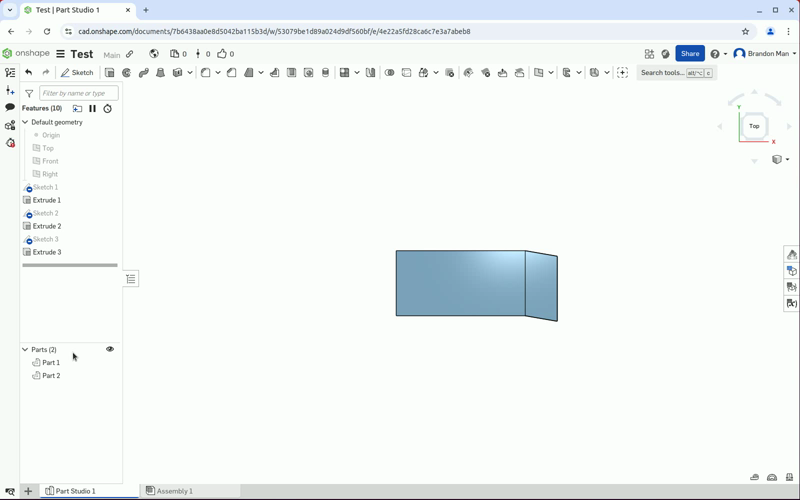
key(y)
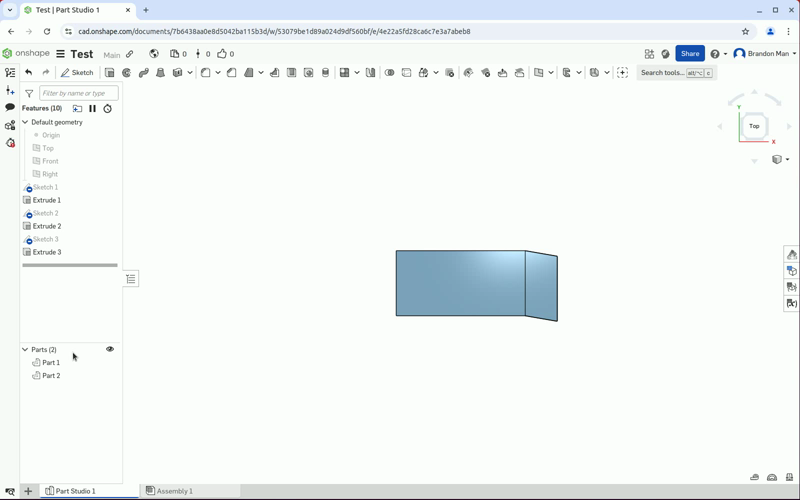
key(shift+p)
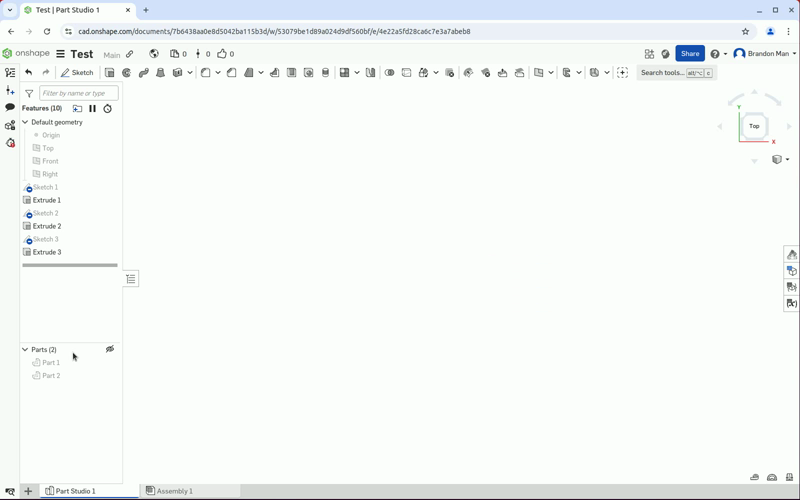
key(space)
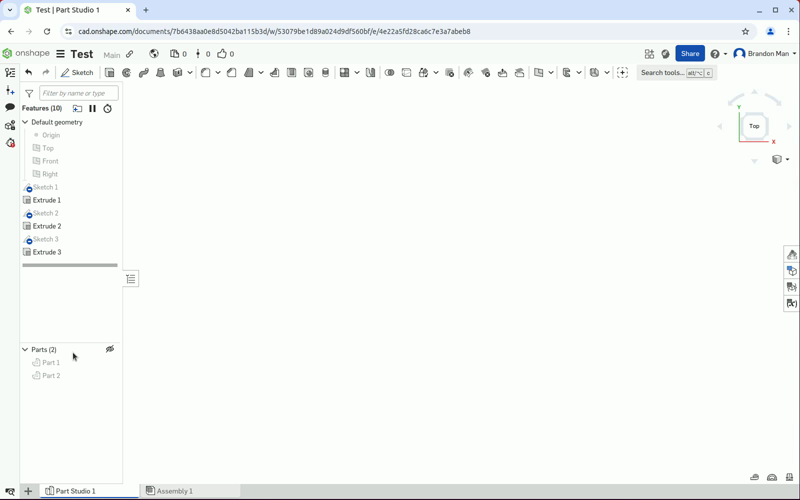
key_down(shift)
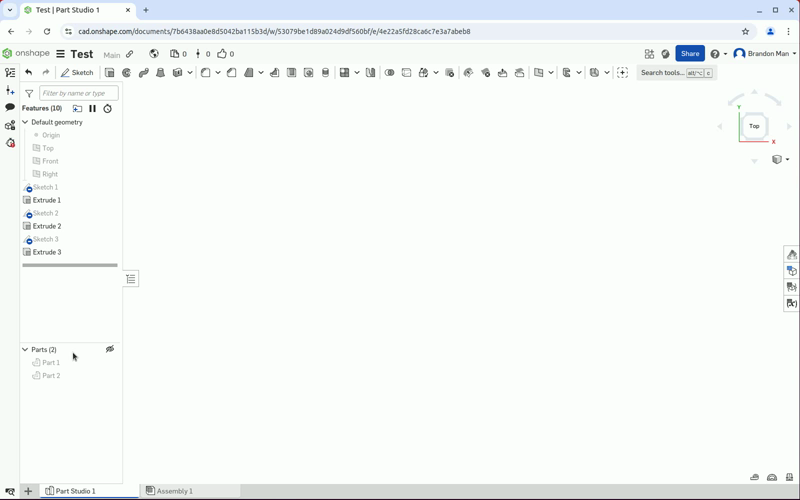
key(up)
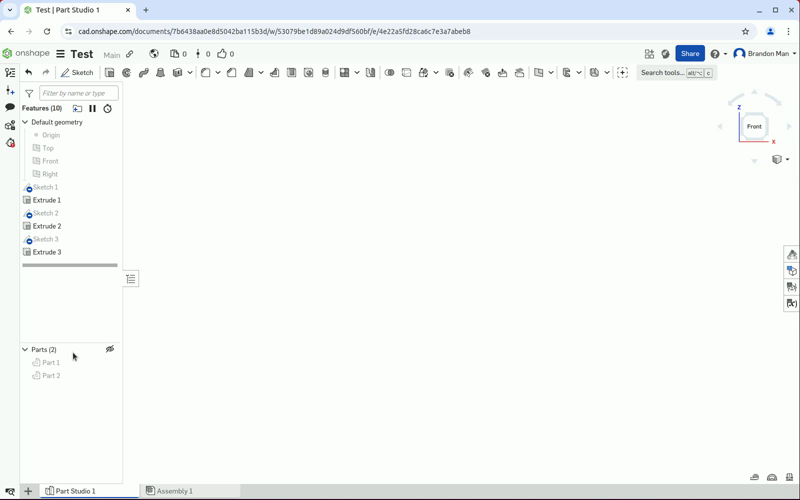
key_up(shift)
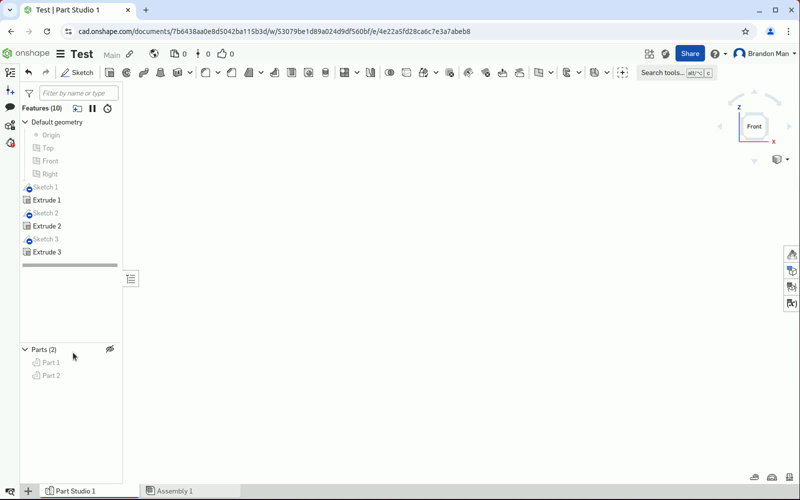
key(space)
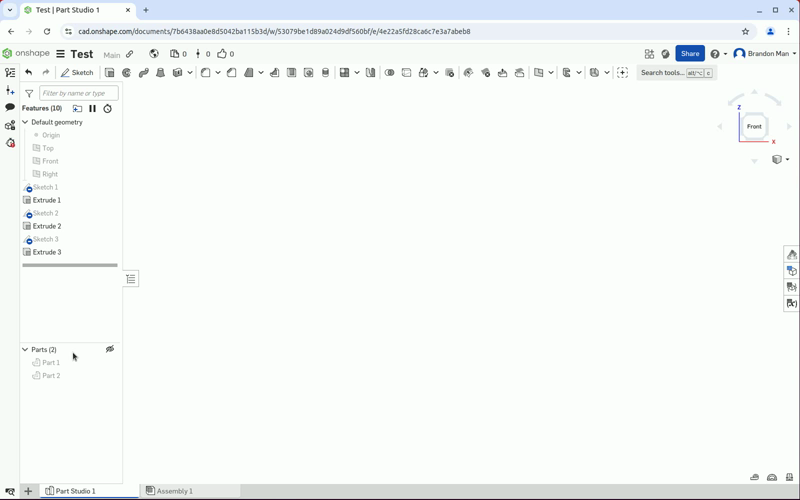
key_down(shift)
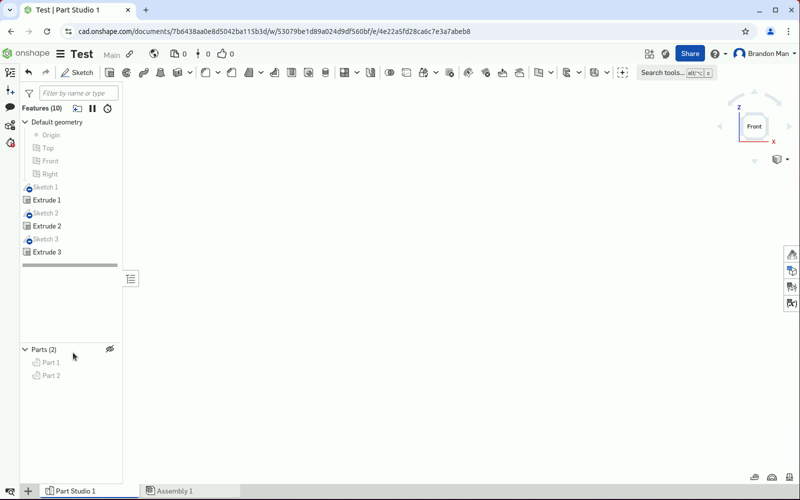
key(left)
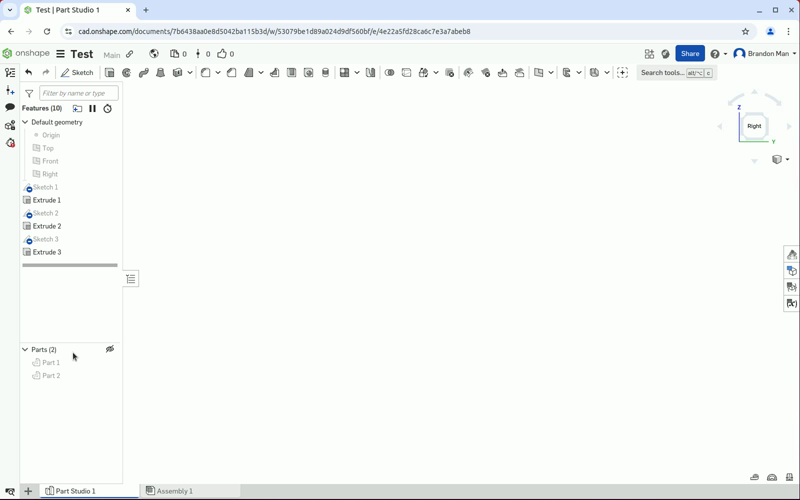
key_up(shift)
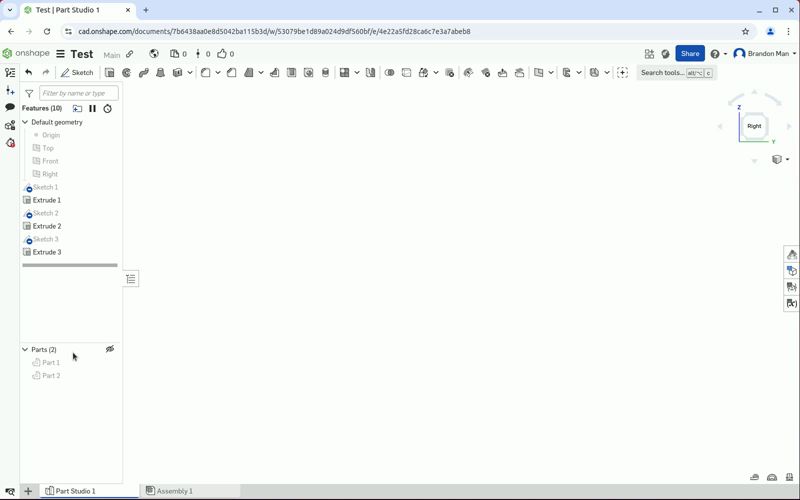
mouse_move(73, 352)
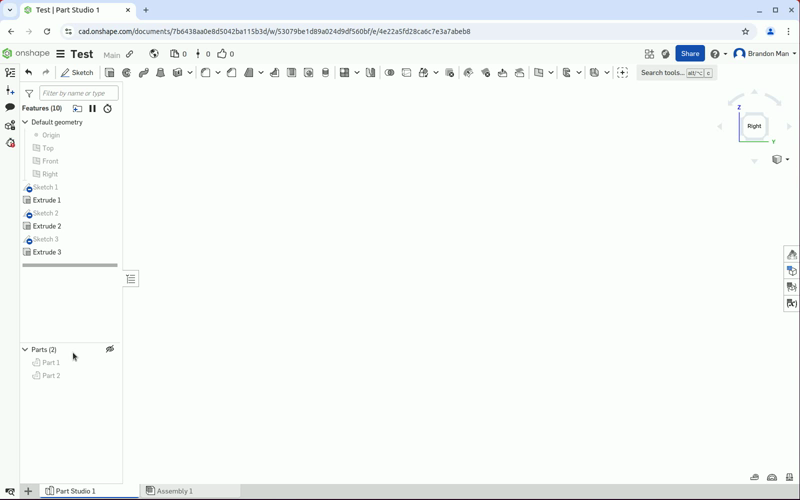
key(shift+y)
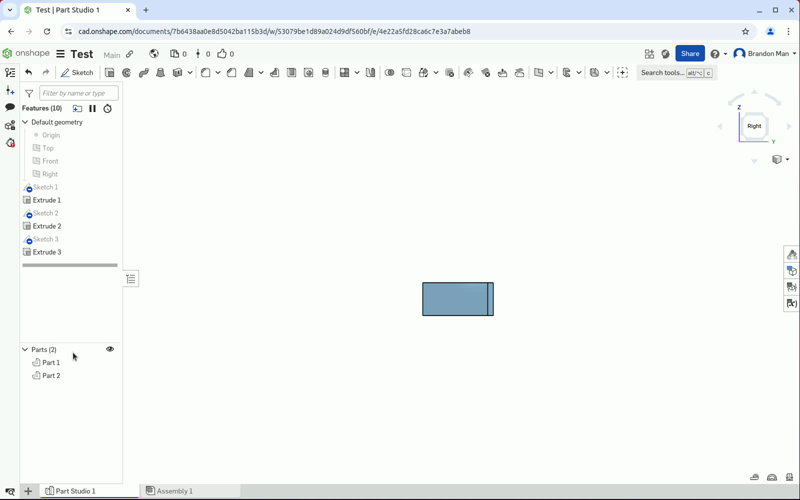
mouse_move(541, 75)
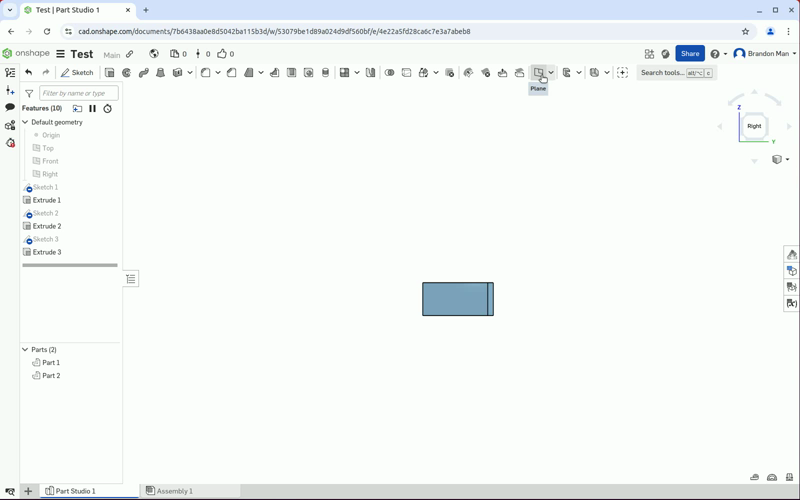
click(541, 75)
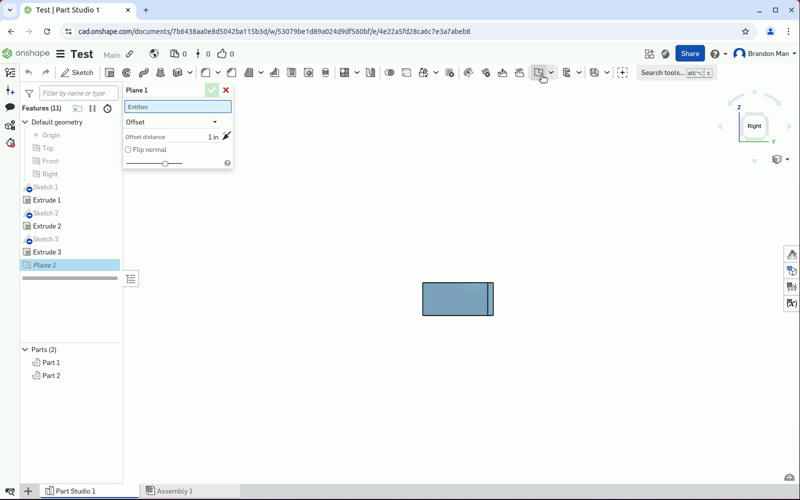
mouse_move(73, 176)
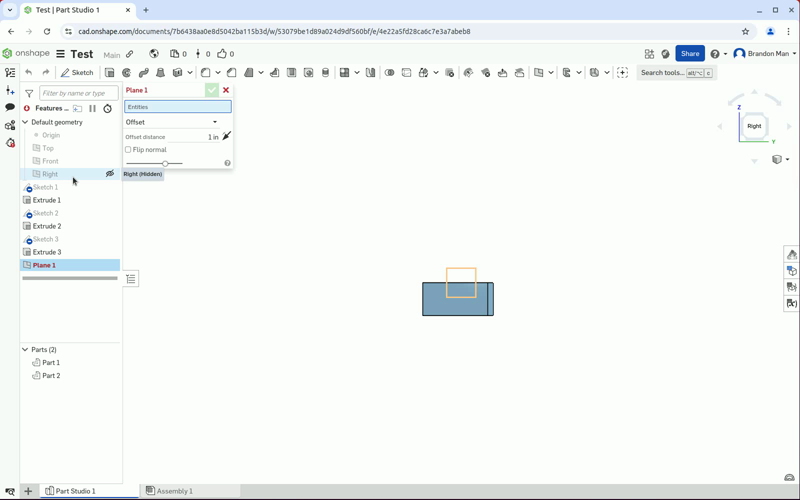
click(73, 176)
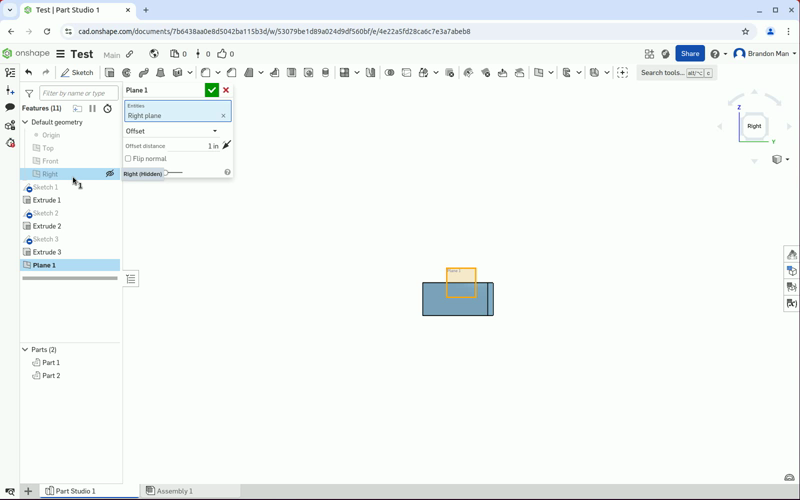
key(tab, 2)
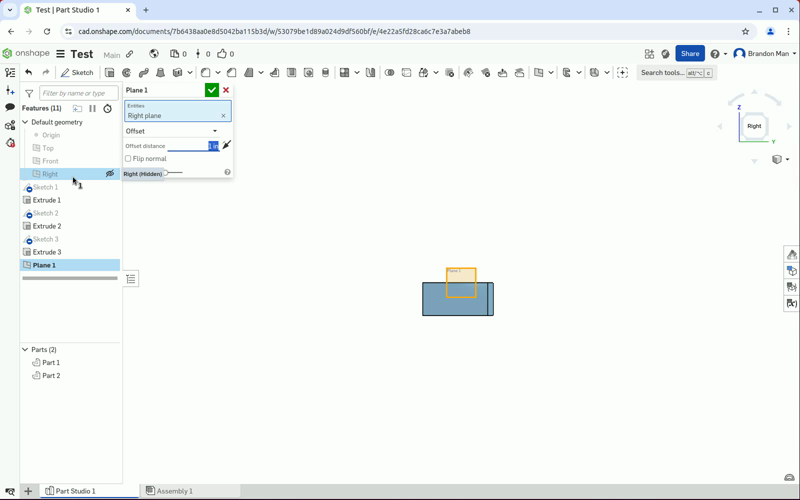
text(19.75)
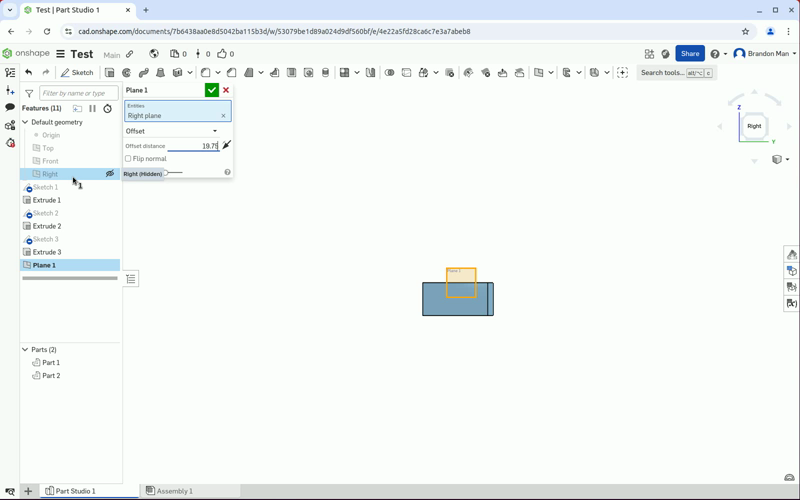
key(enter, 2)
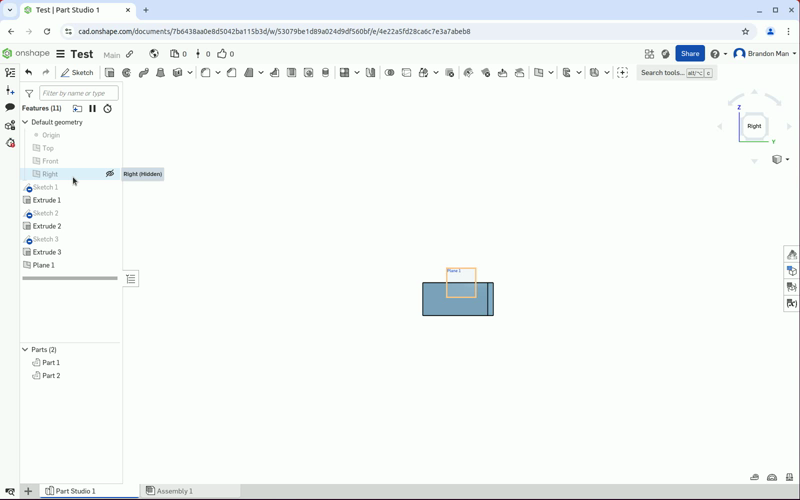
key(shift+s)
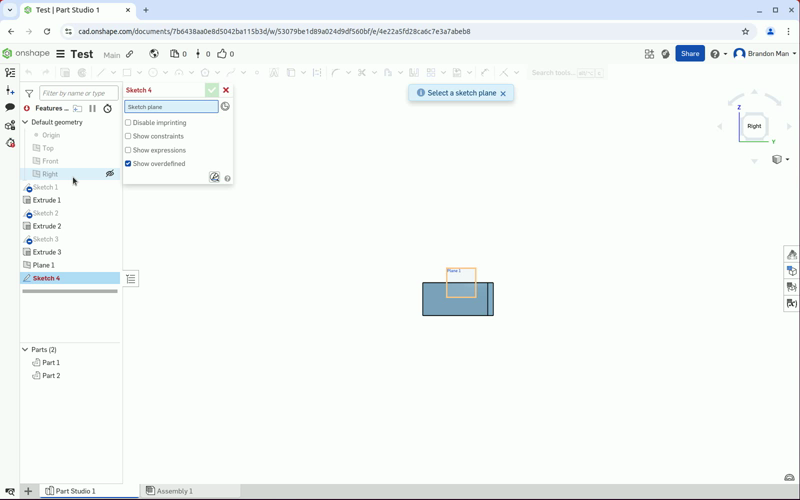
mouse_move(73, 267)
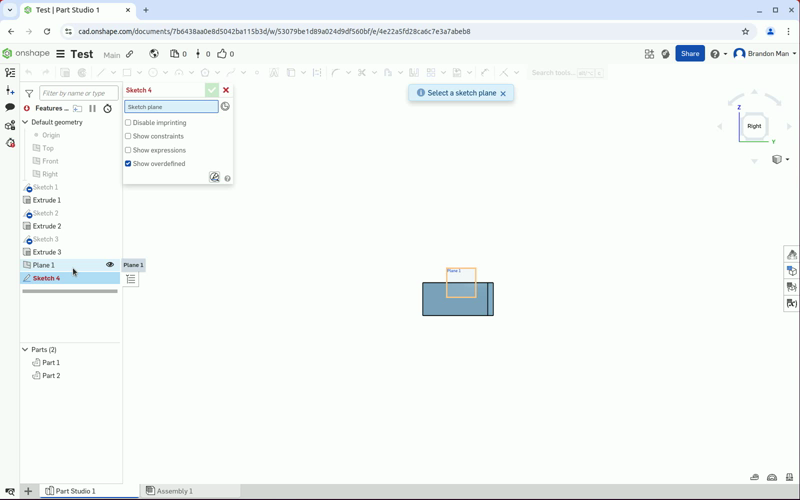
click(73, 267)
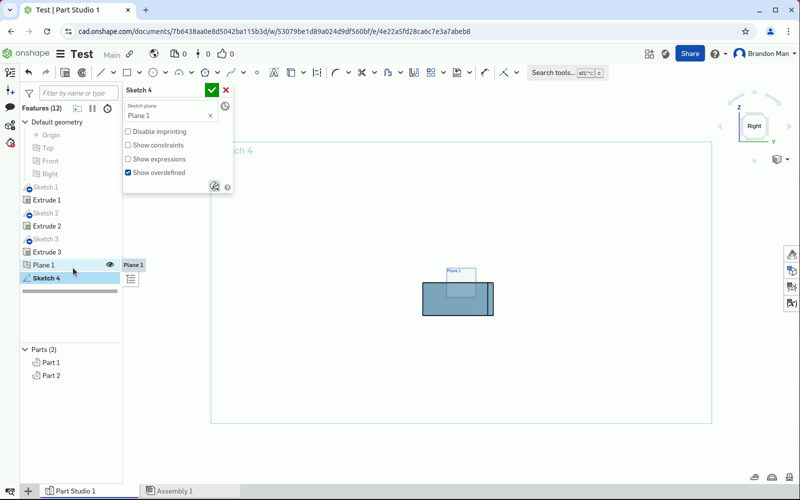
mouse_move(73, 352)
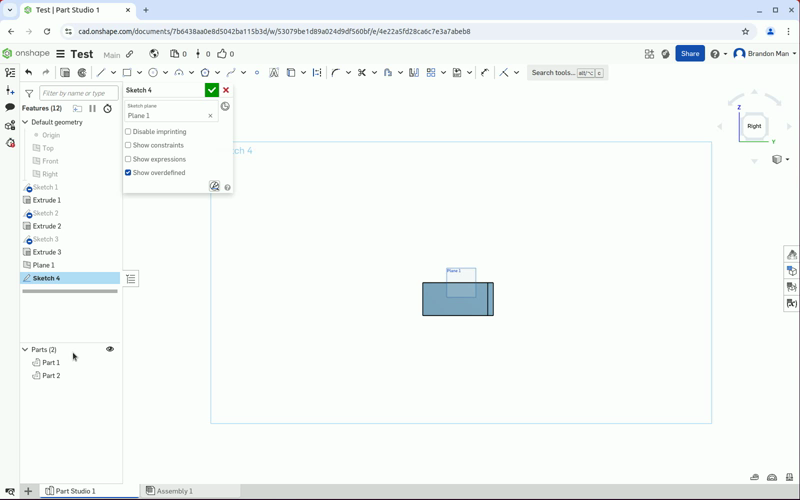
key(y)
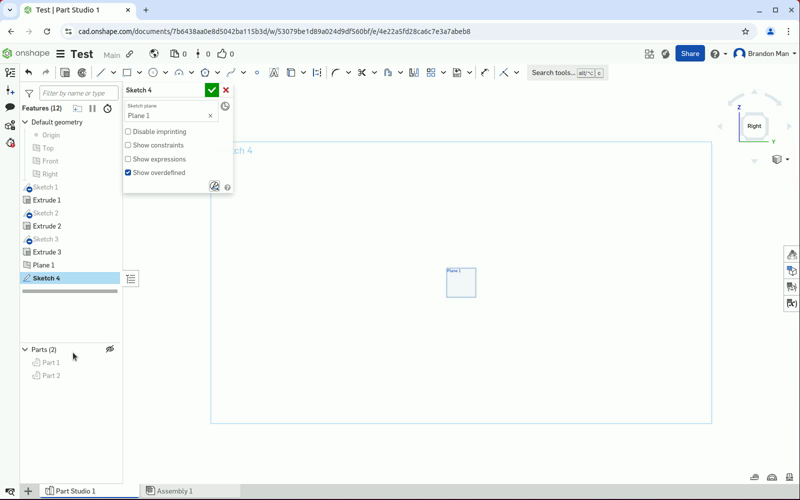
key(c)
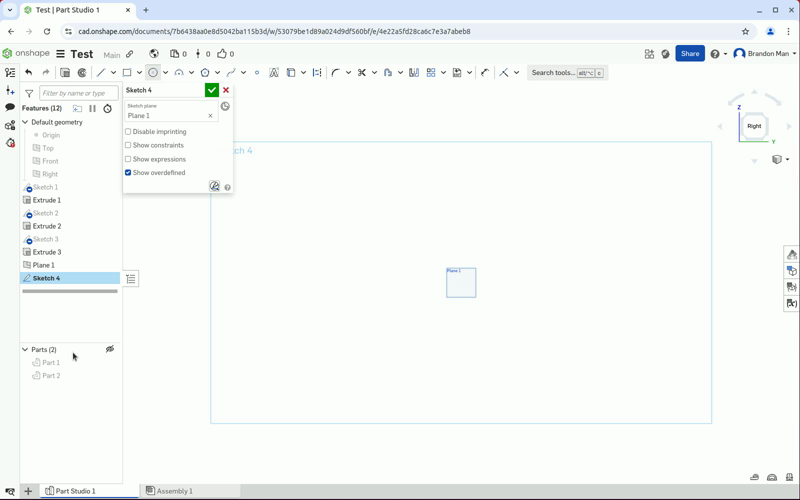
key_down(shift)
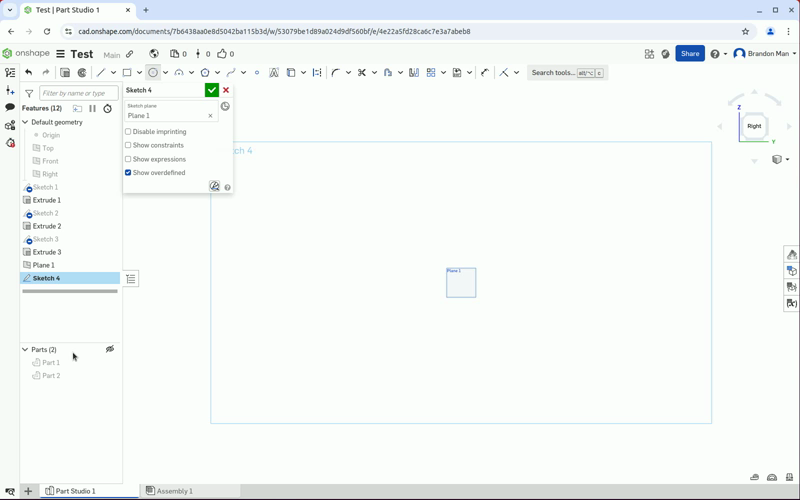
mouse_move(456, 299)
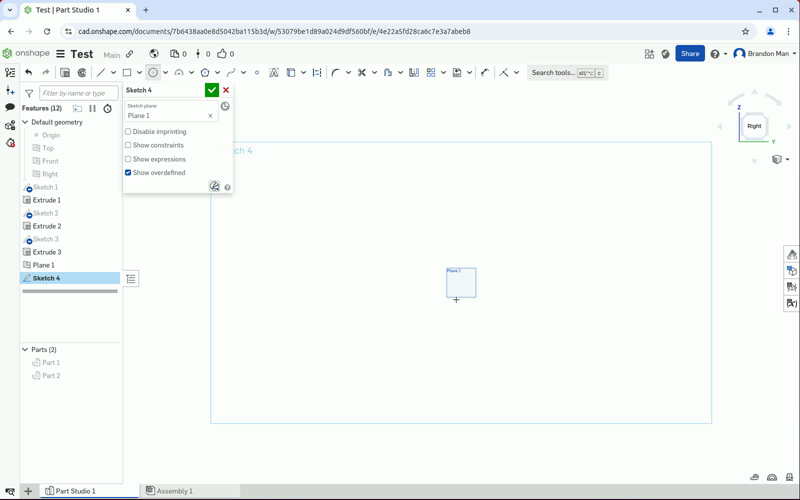
click(456, 299)
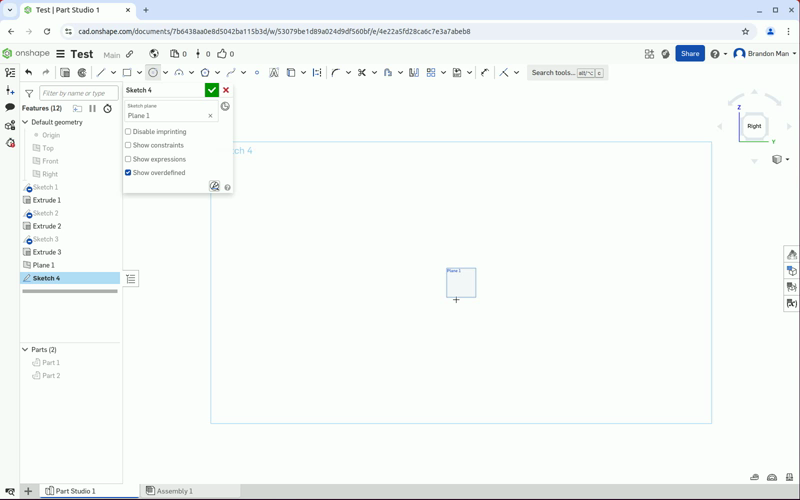
key_up(shift)
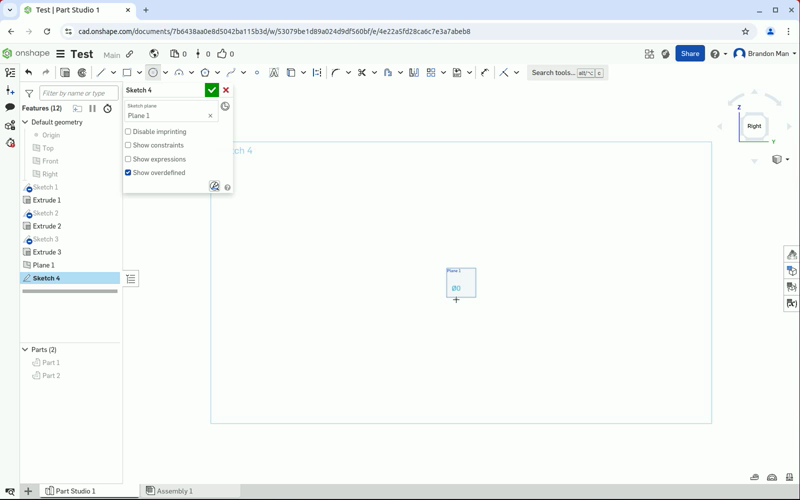
mouse_move(468, 299)
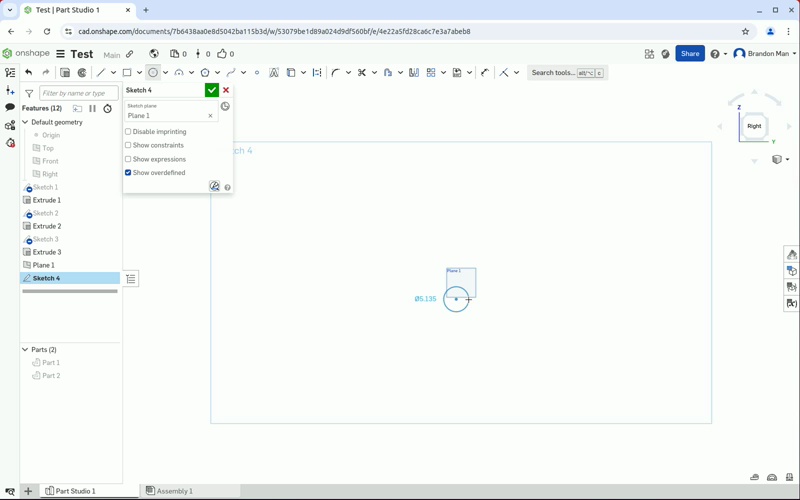
click(468, 299)
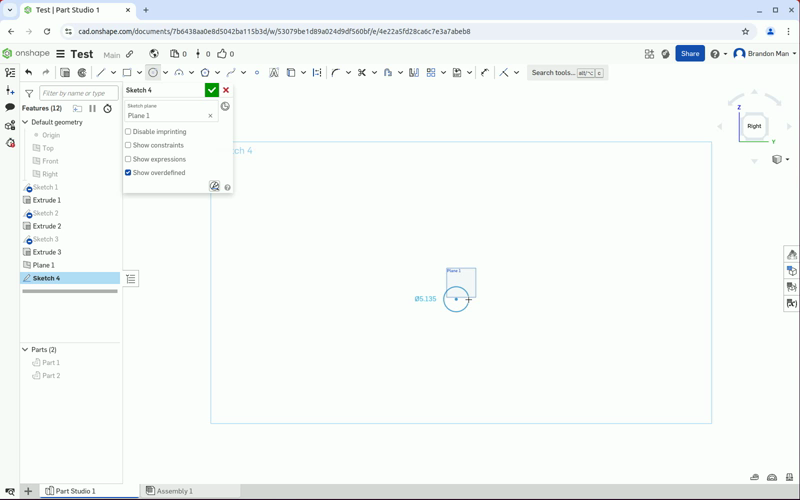
key(esc)
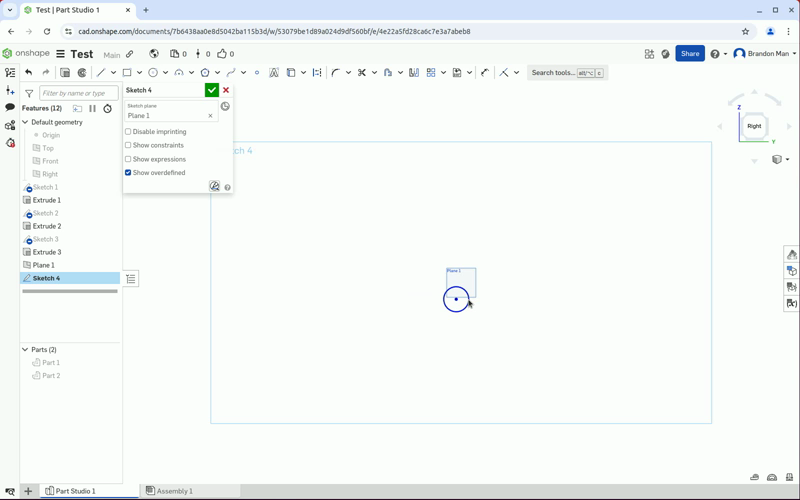
mouse_move(460, 288)
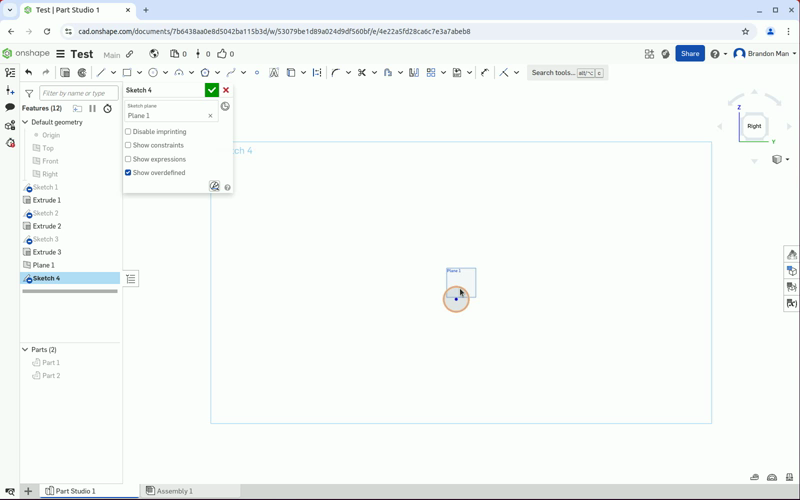
scroll(6)
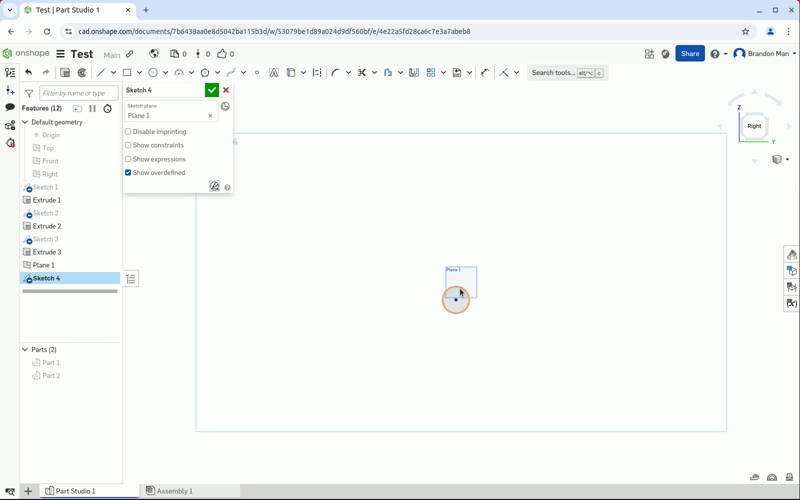
scroll(6)
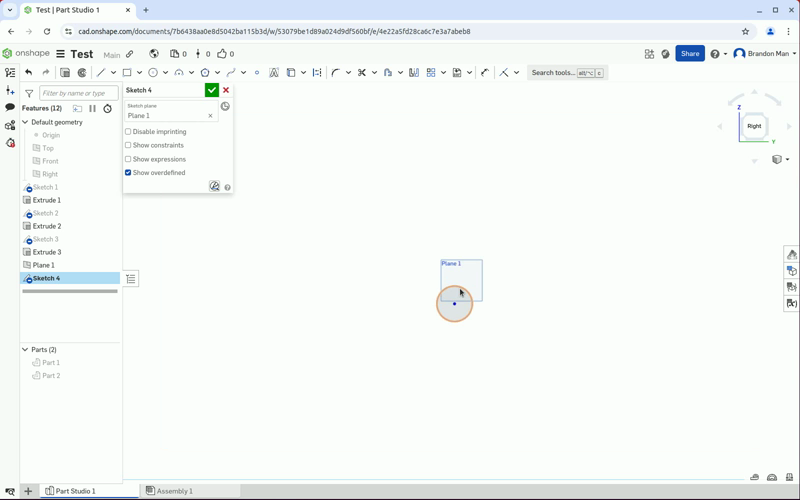
scroll(6)
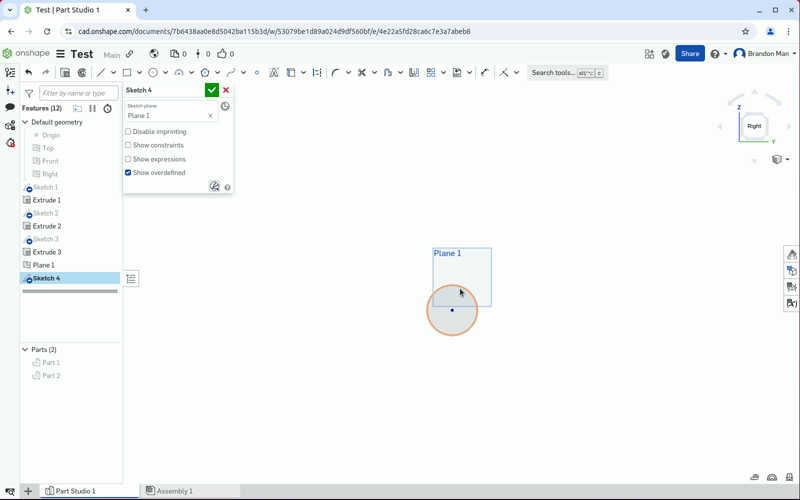
scroll(6)
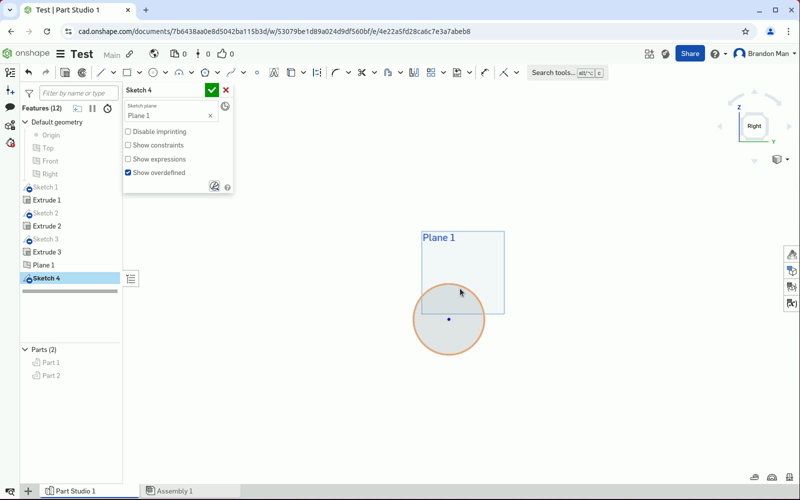
scroll(6)
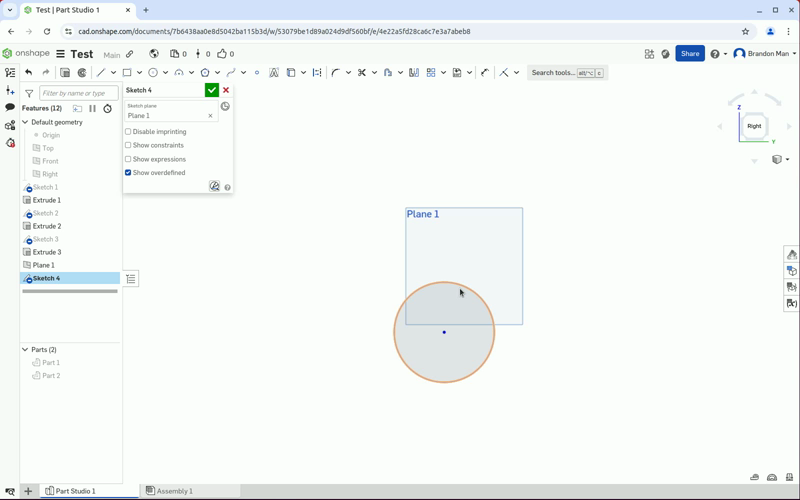
scroll(6)
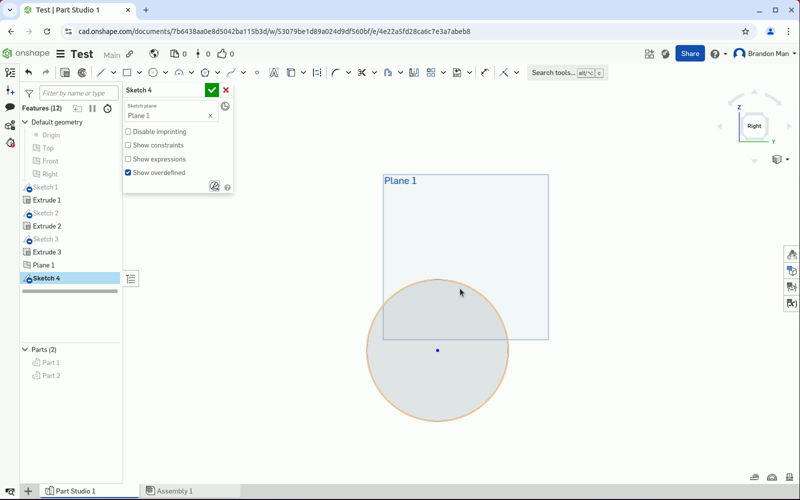
scroll(6)
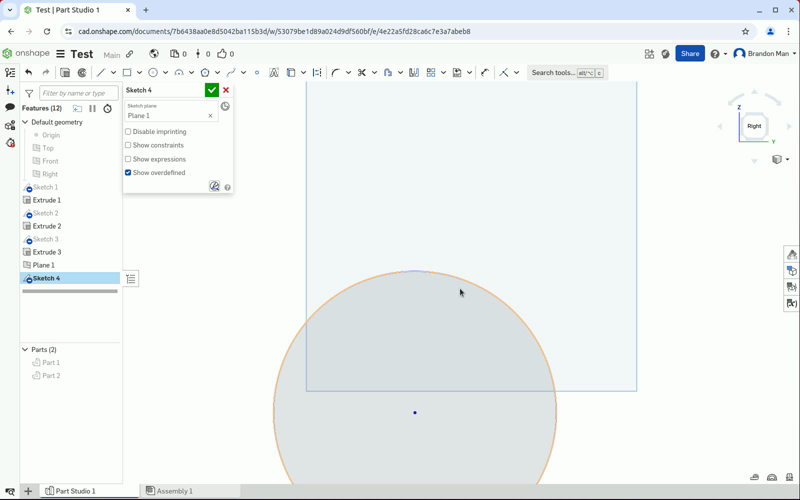
click(460, 288)
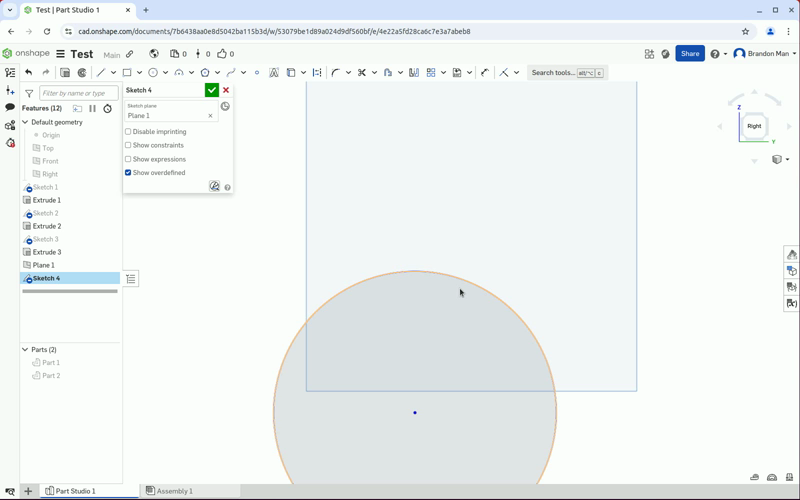
scroll(-6)
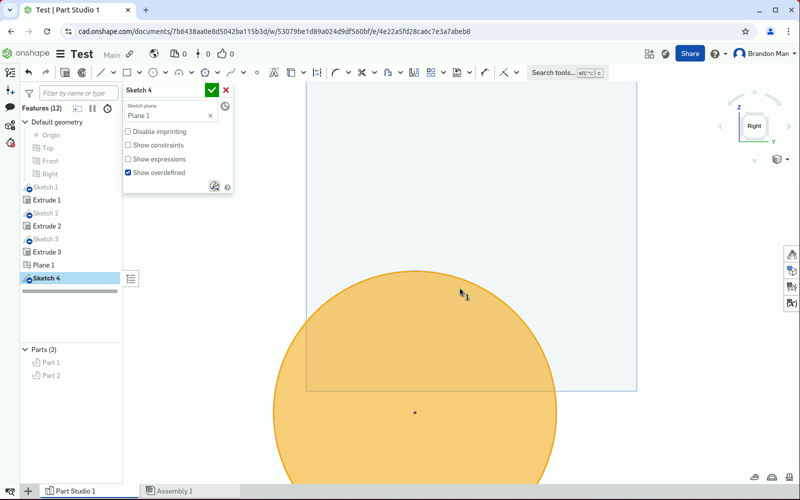
scroll(-6)
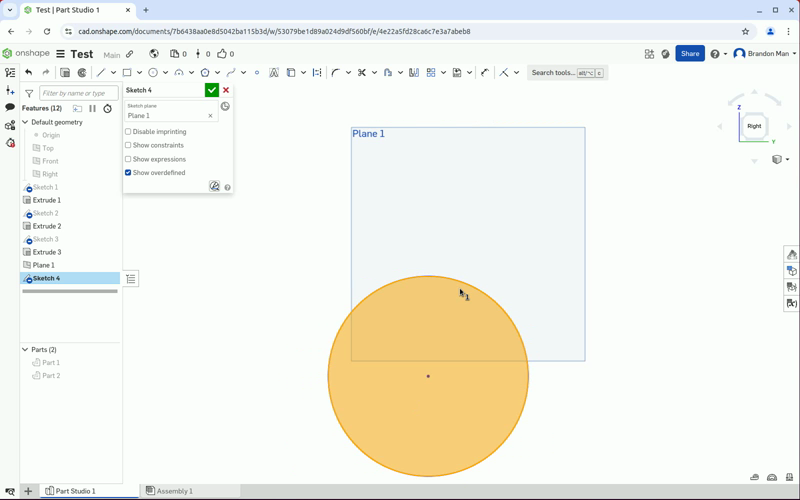
scroll(-6)
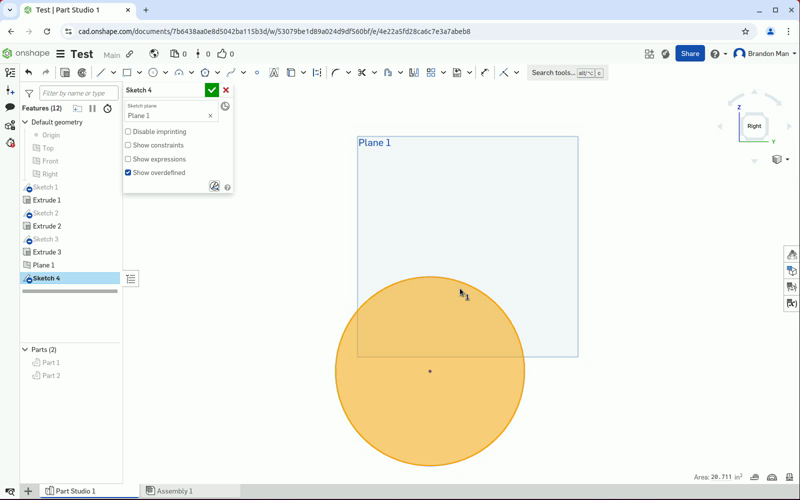
scroll(-6)
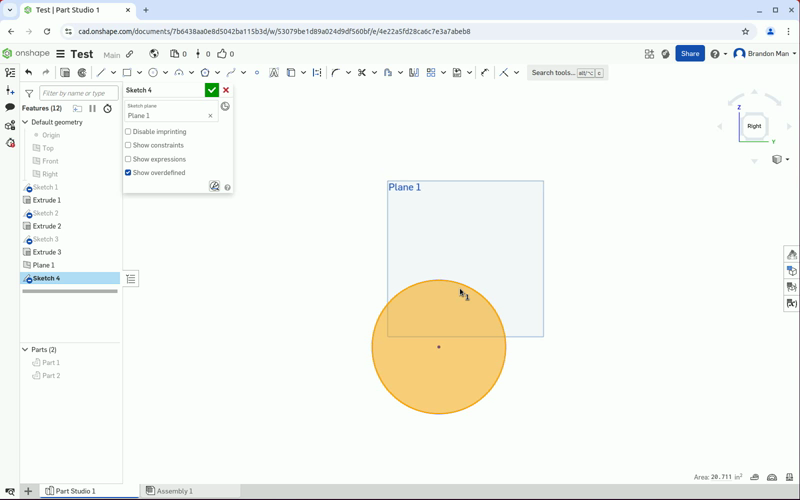
scroll(-6)
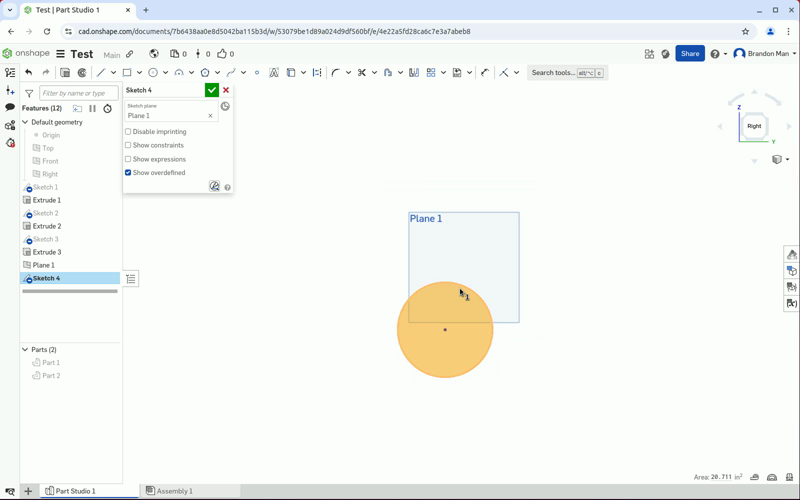
scroll(-6)
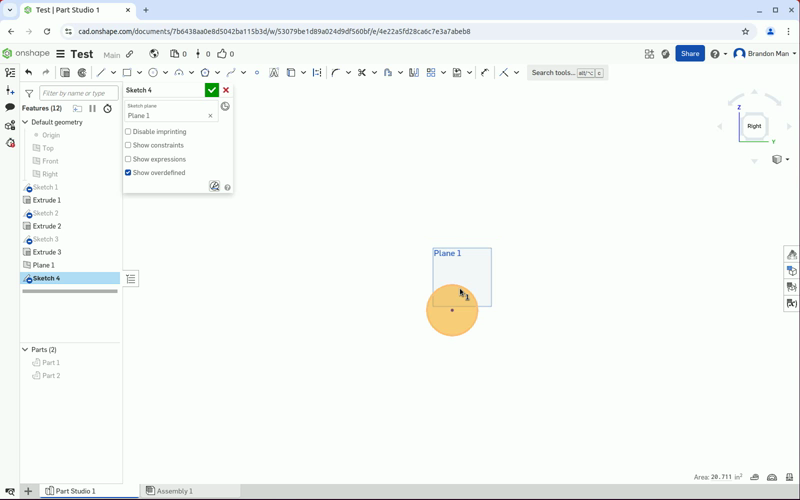
scroll(-6)
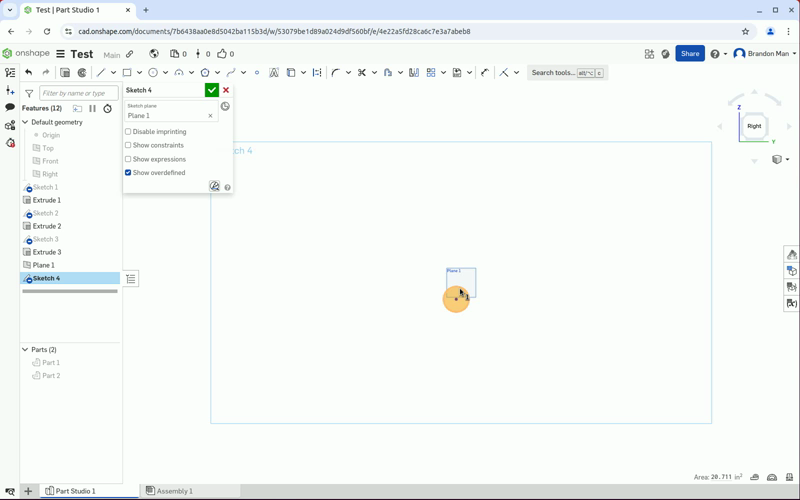
mouse_move(73, 352)
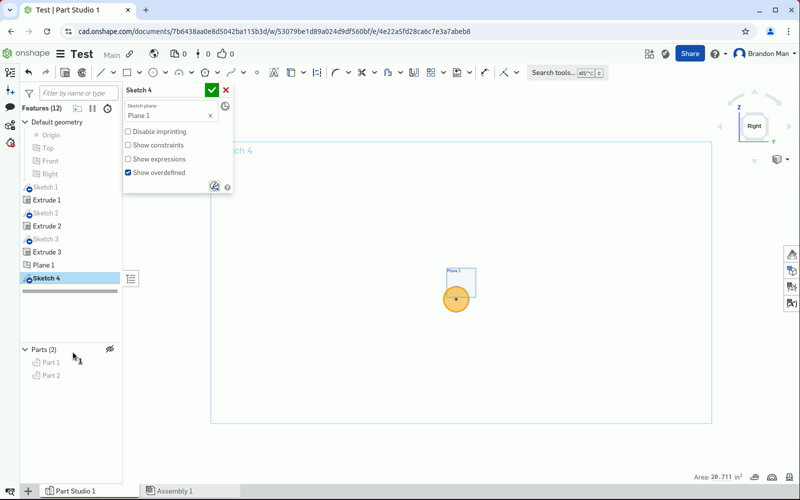
key(shift+y)
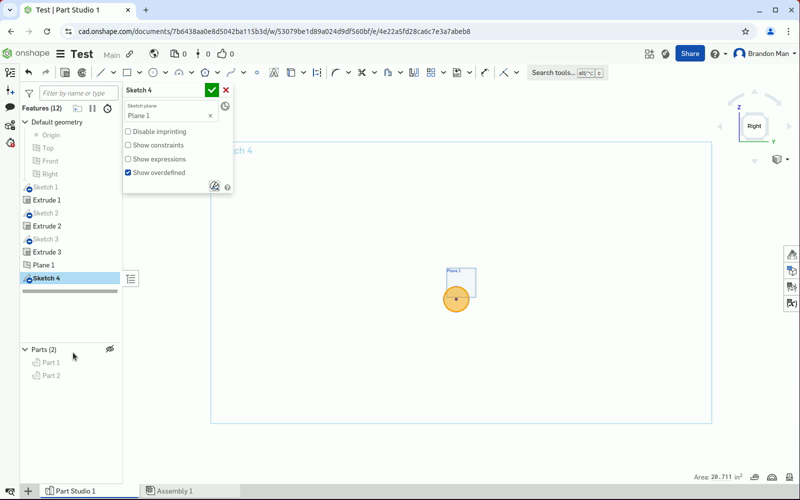
key(shift+e)
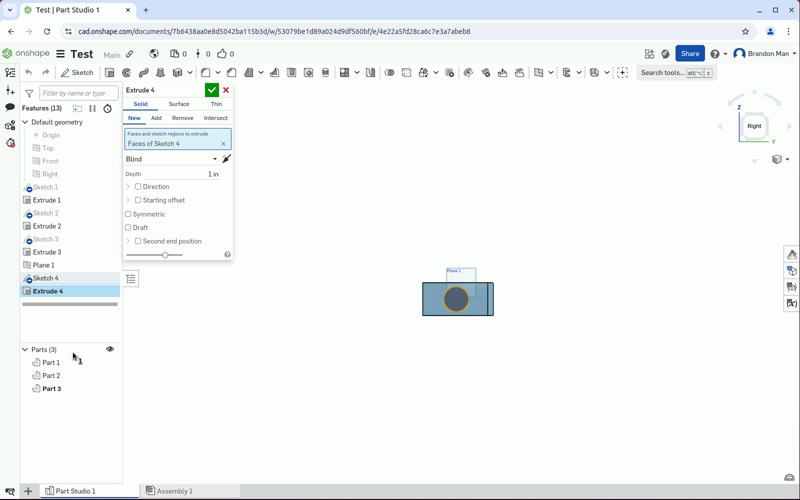
mouse_move(143, 106)
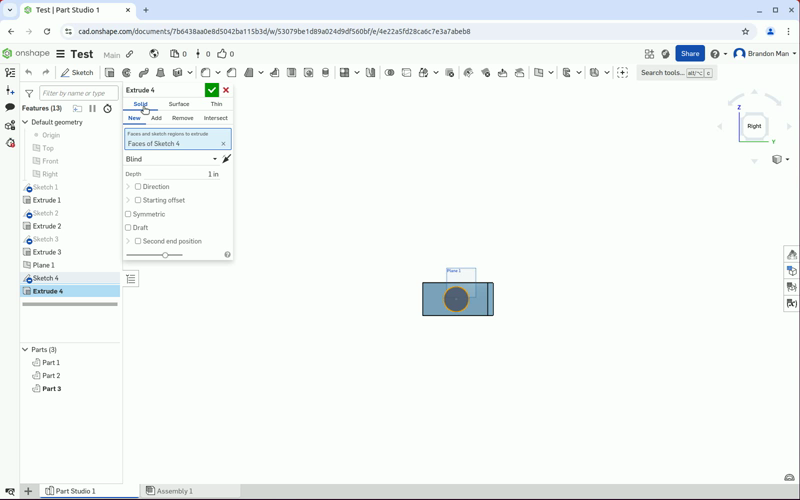
click(143, 106)
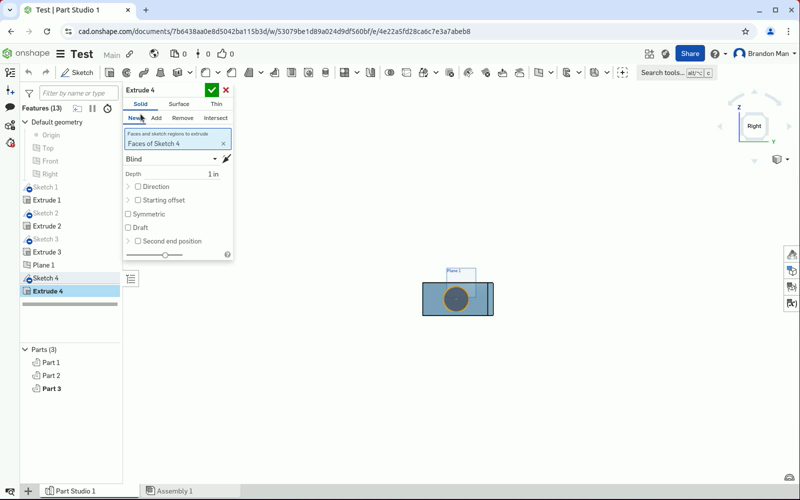
mouse_move(137, 120)
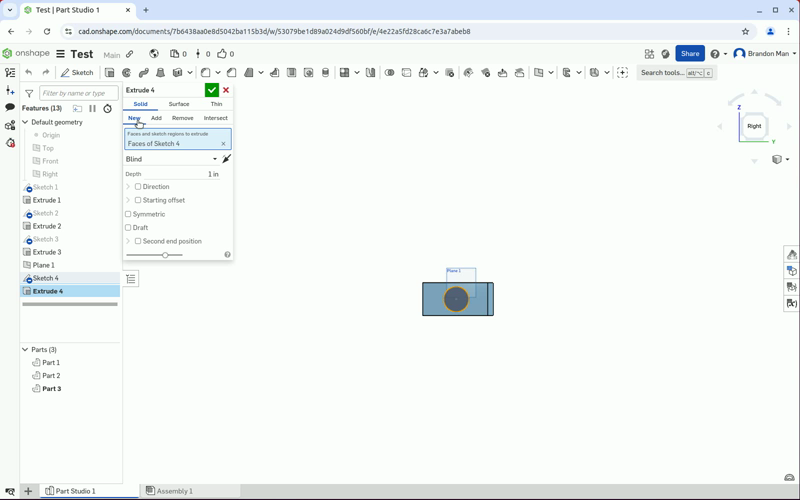
click(137, 120)
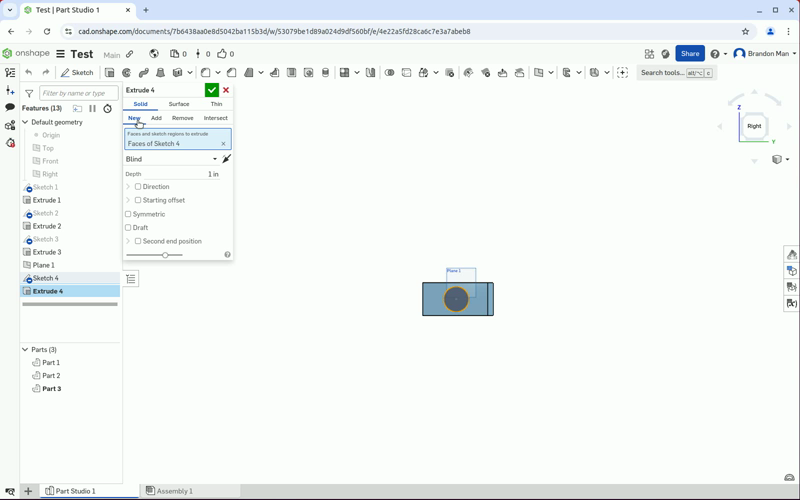
key(tab, 4)
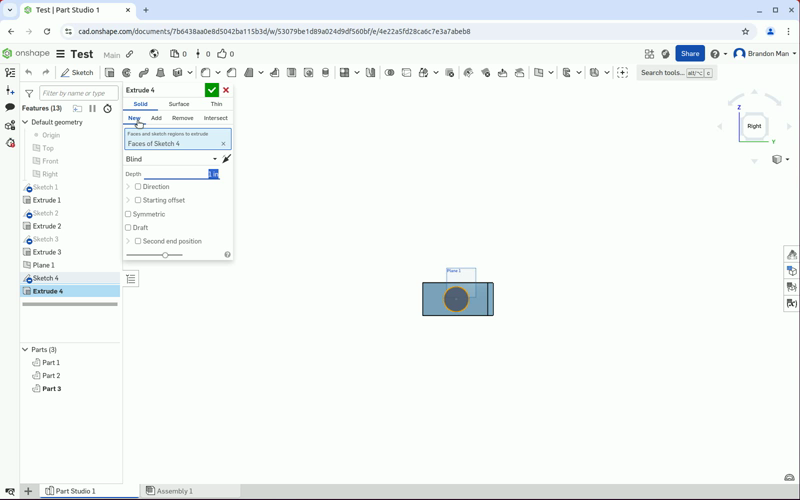
text(3.37)
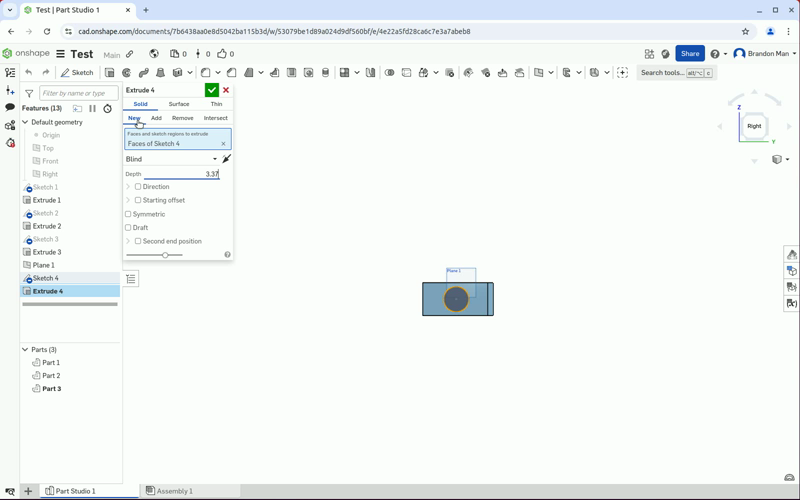
key(enter)
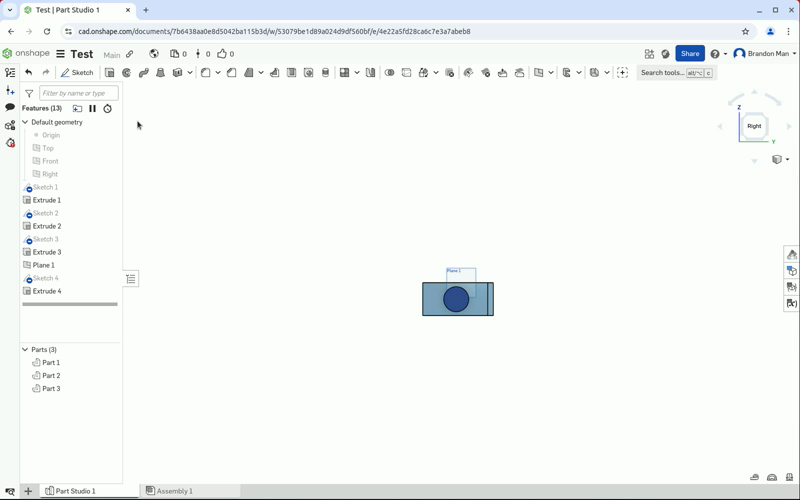
key(shift+h)
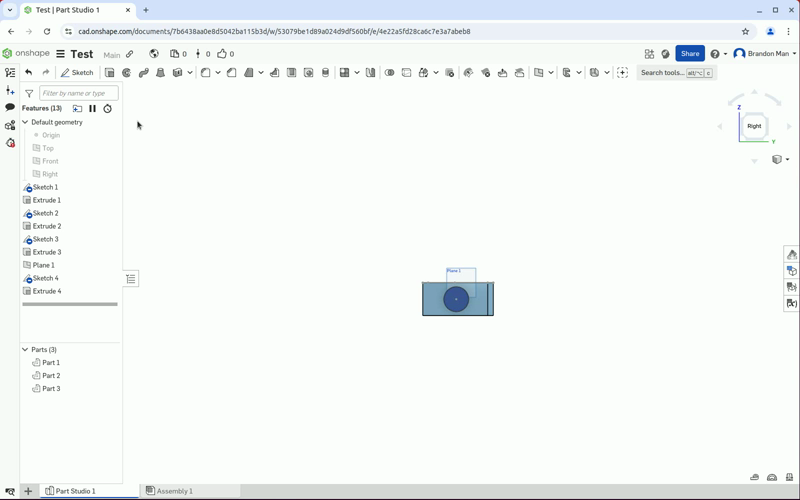
key(shift+h)
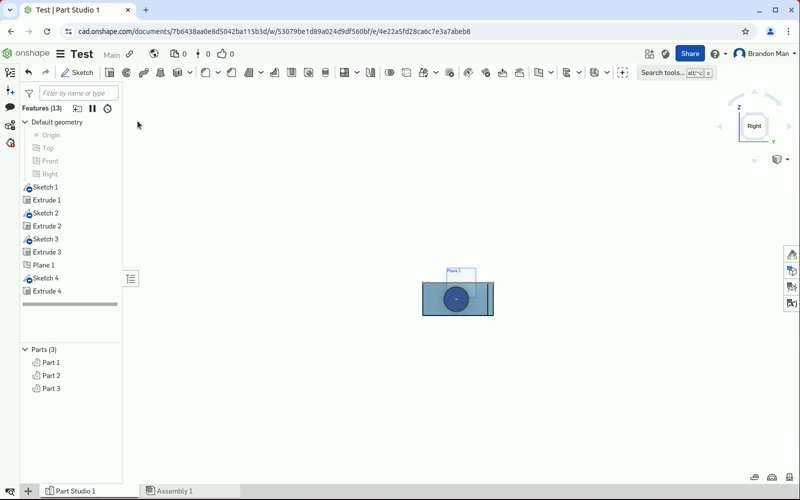
key(shift+7)
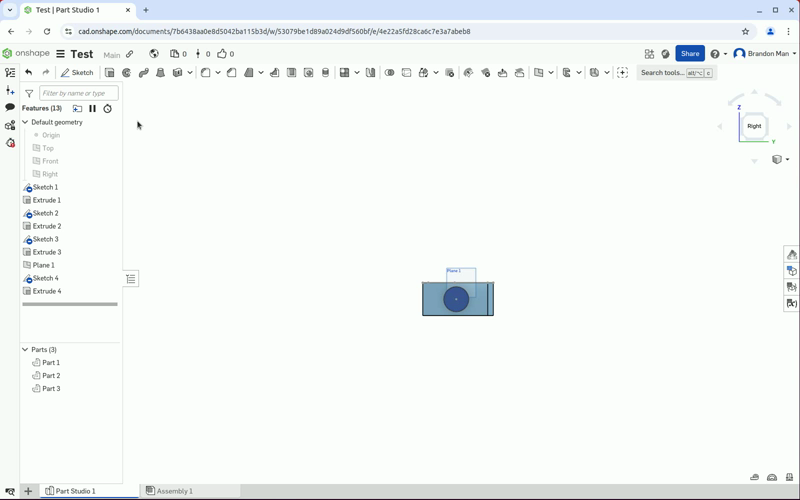
key(right, 2)
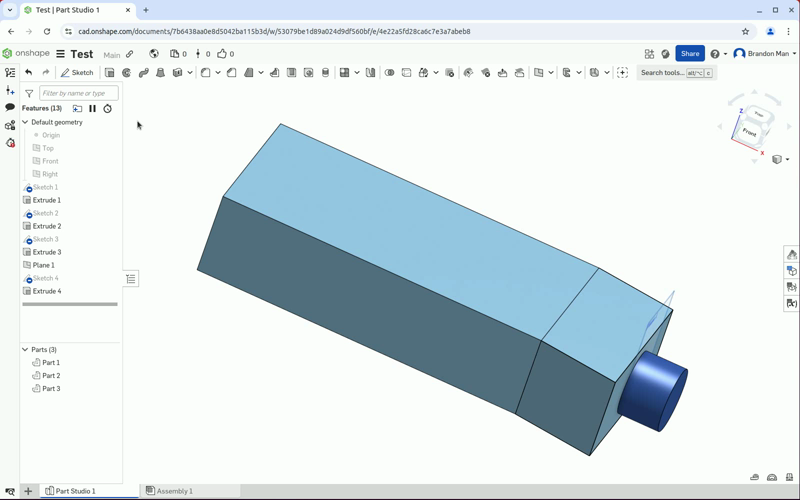
key(down, 2)
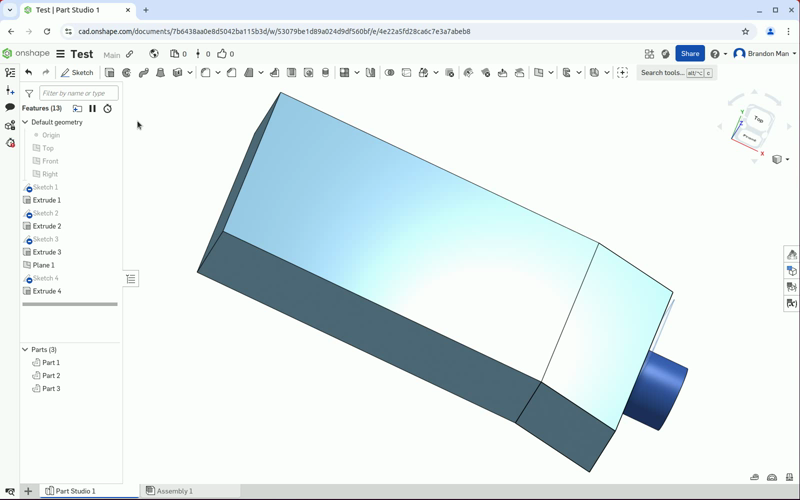
key(up, 2)
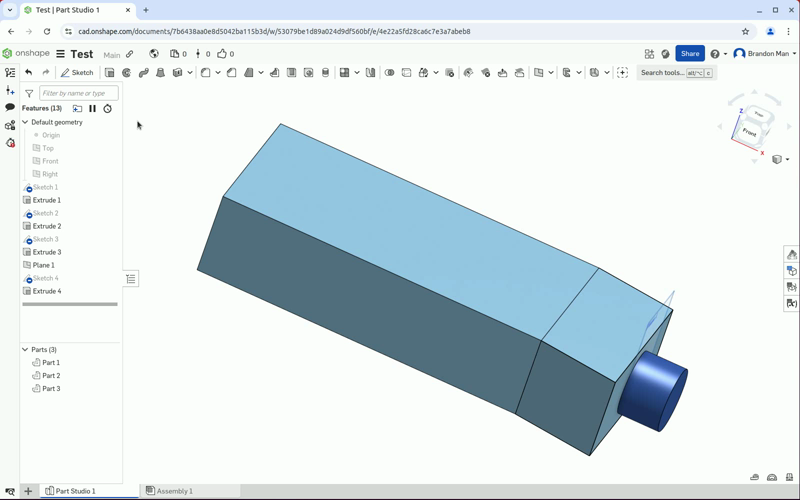
key(left, 2)
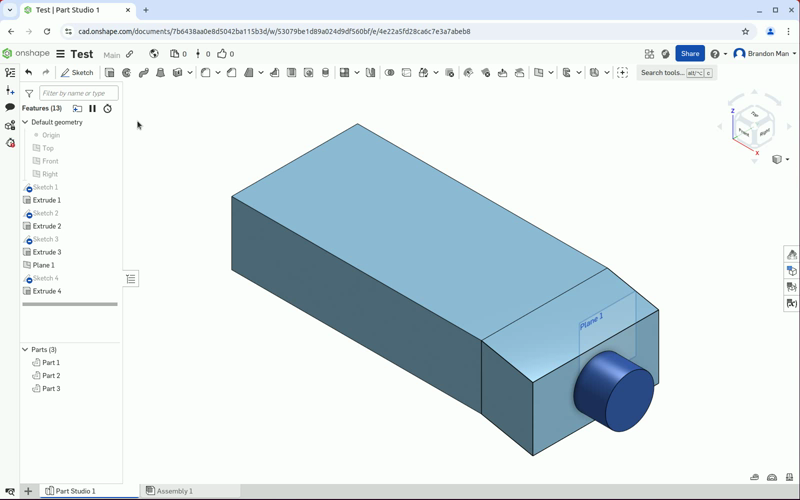
mouse_move(73, 189)
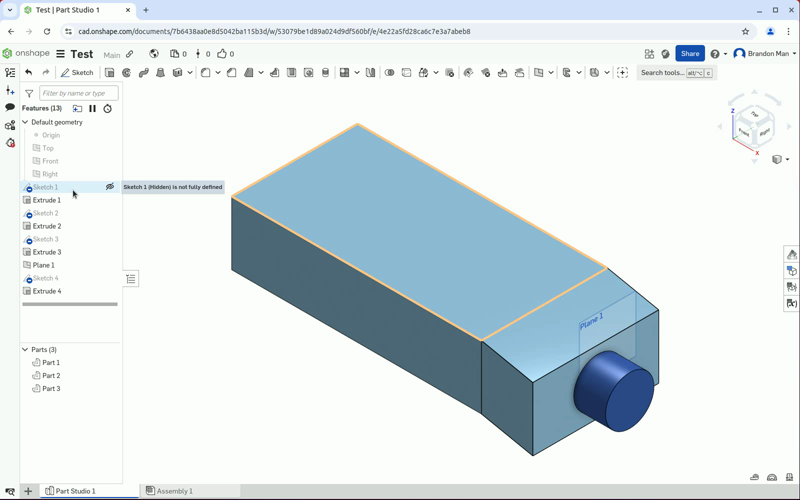
click(73, 189)